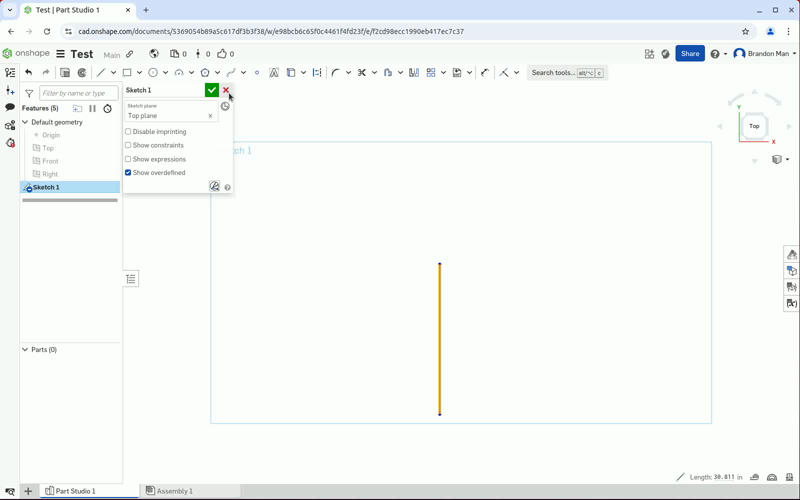
key(shift+h)
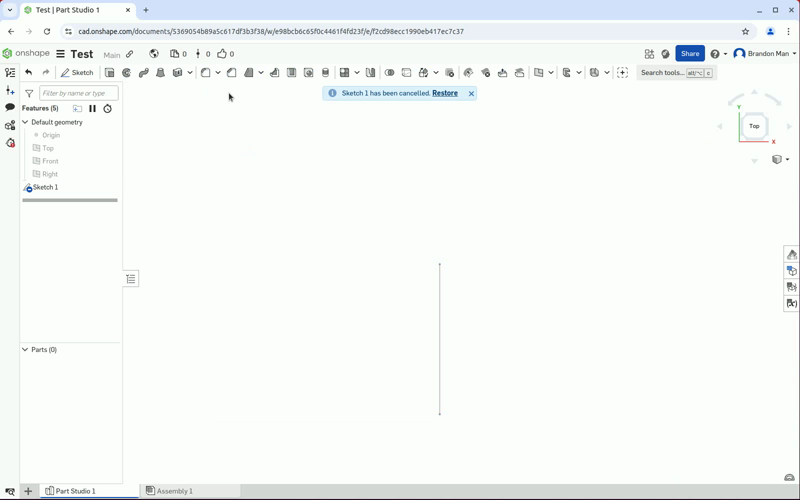
key(shift+s)
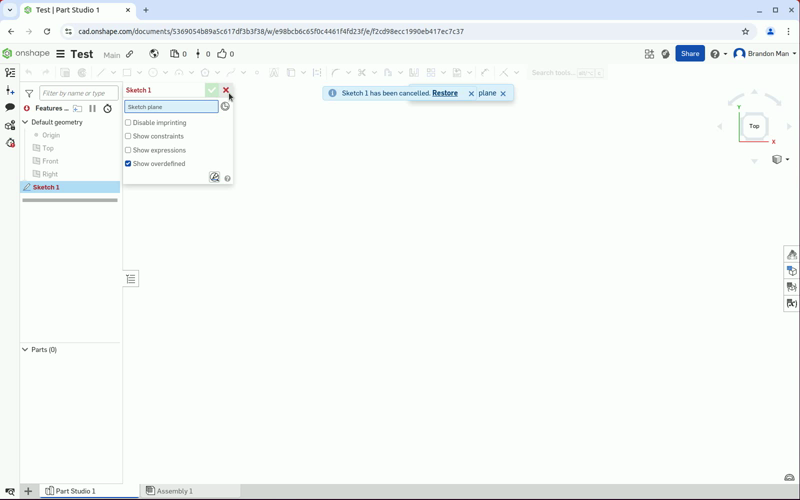
mouse_move(73, 150)
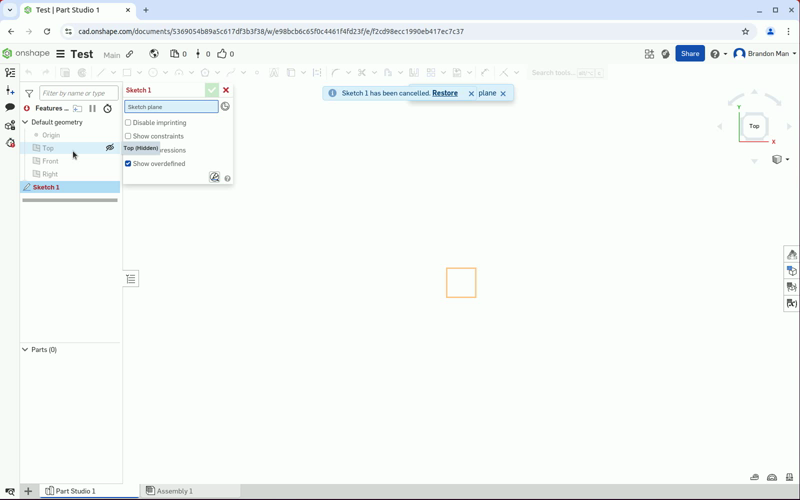
click(73, 150)
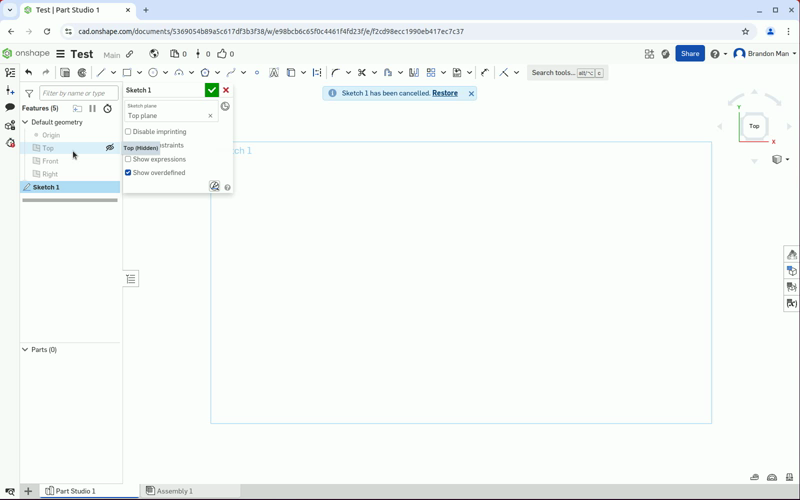
mouse_move(73, 352)
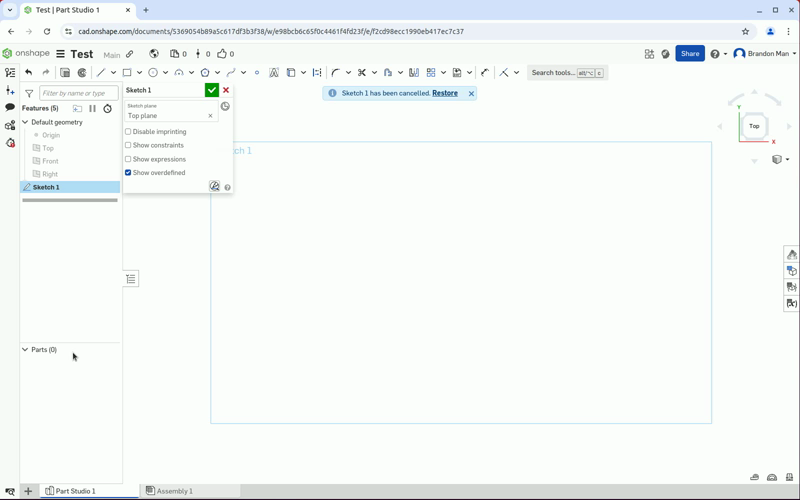
key(y)
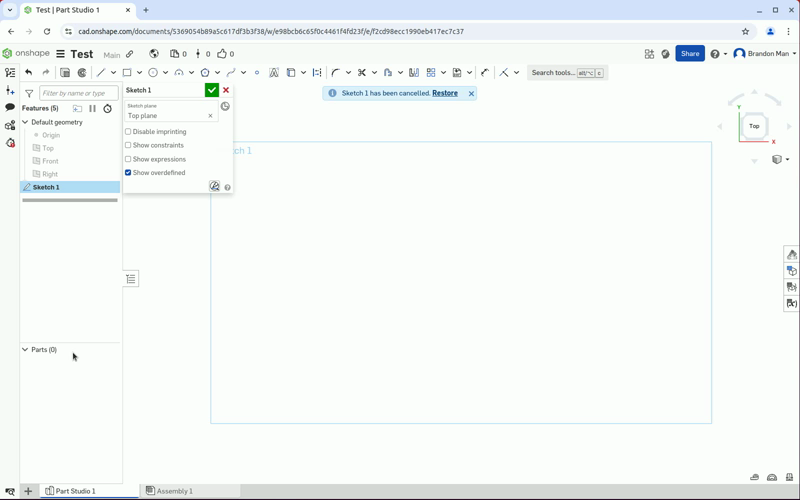
key(l)
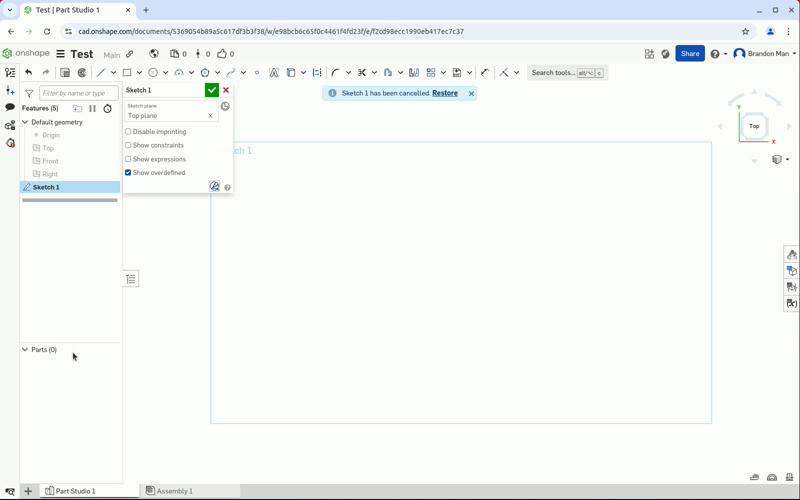
key_down(shift)
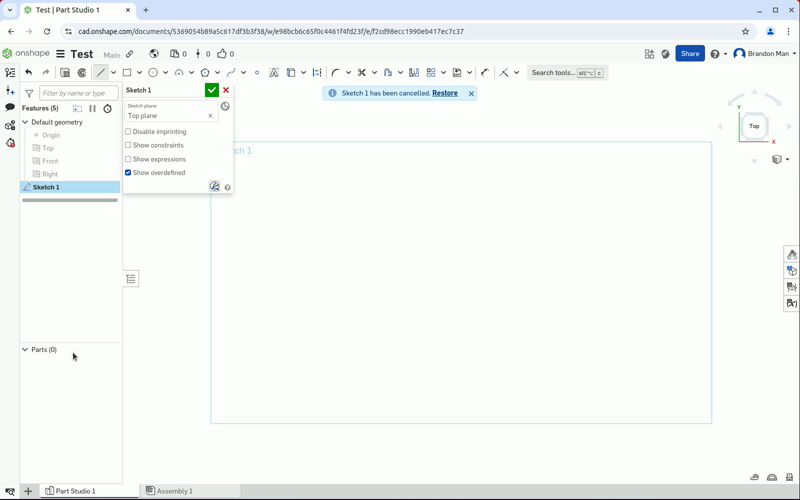
mouse_move(460, 282)
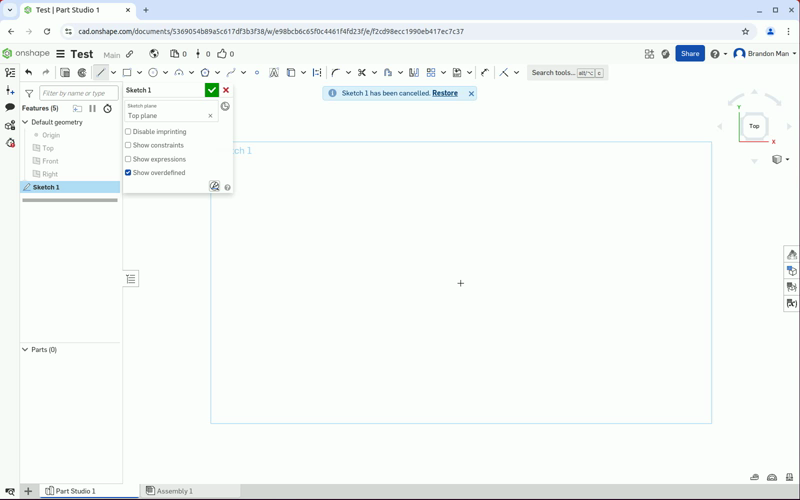
click(460, 282)
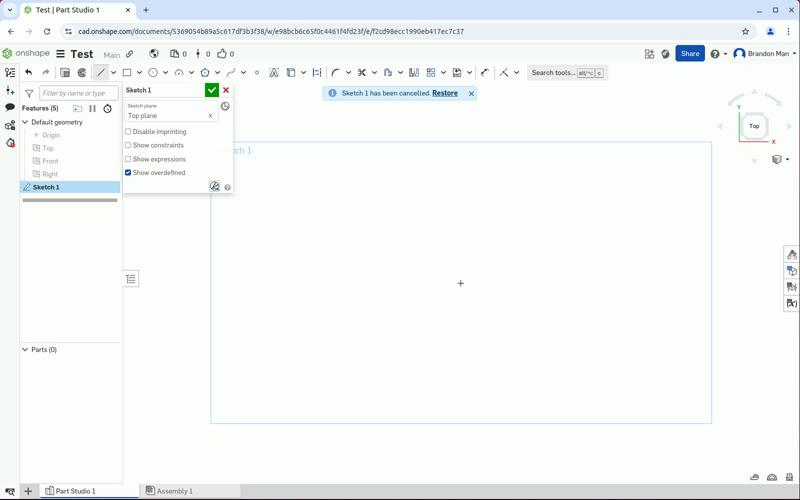
key_up(shift)
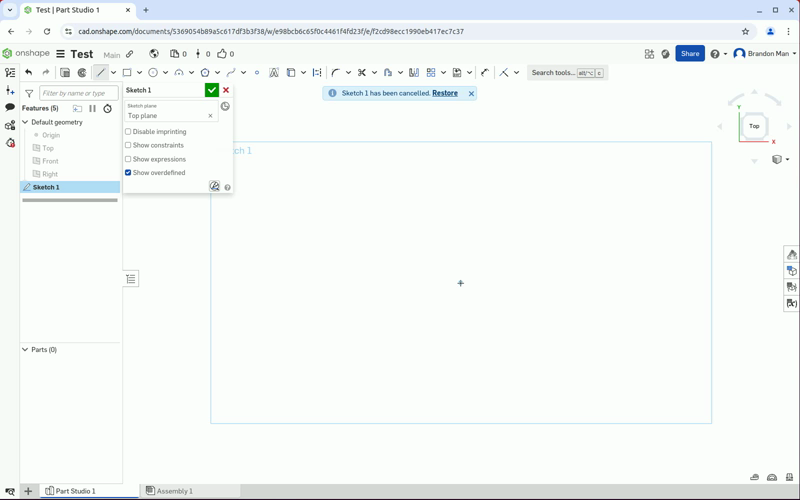
key_down(shift)
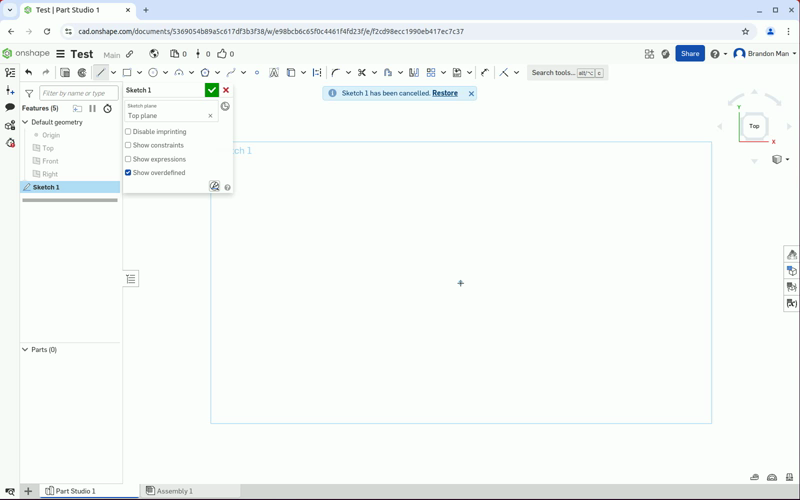
mouse_move(573, 282)
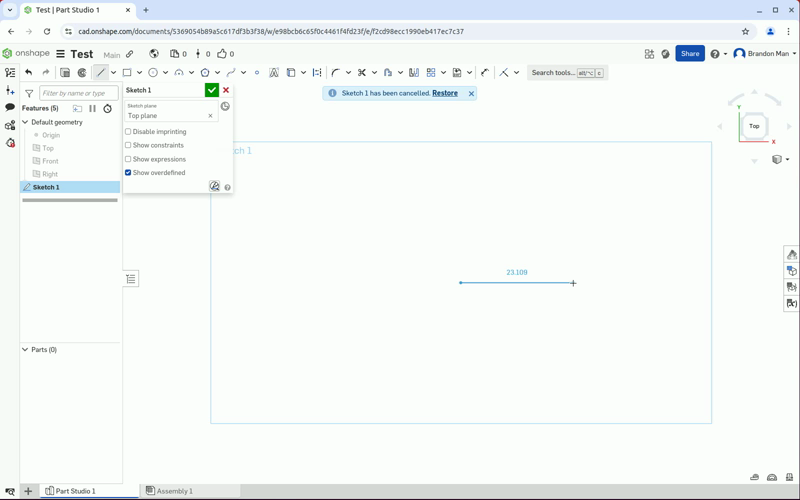
click(573, 282)
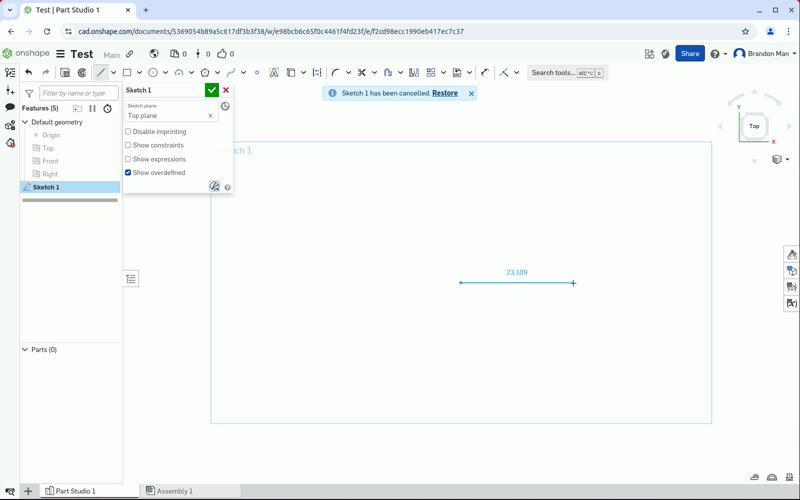
key_up(shift)
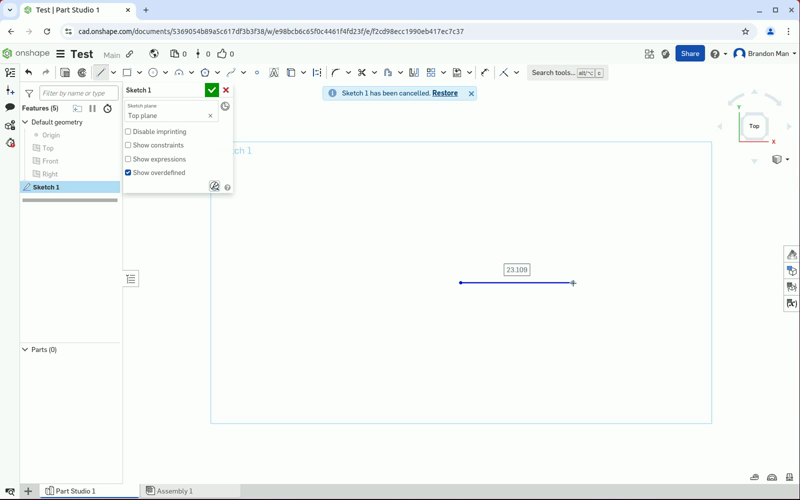
key_down(shift)
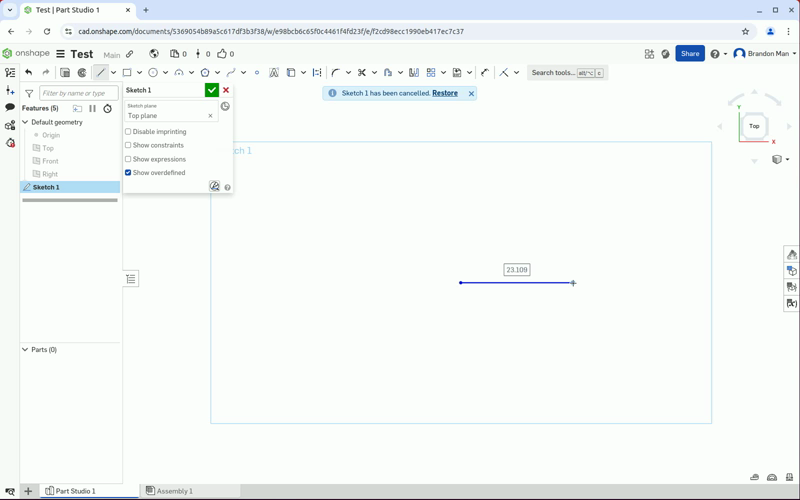
mouse_move(573, 214)
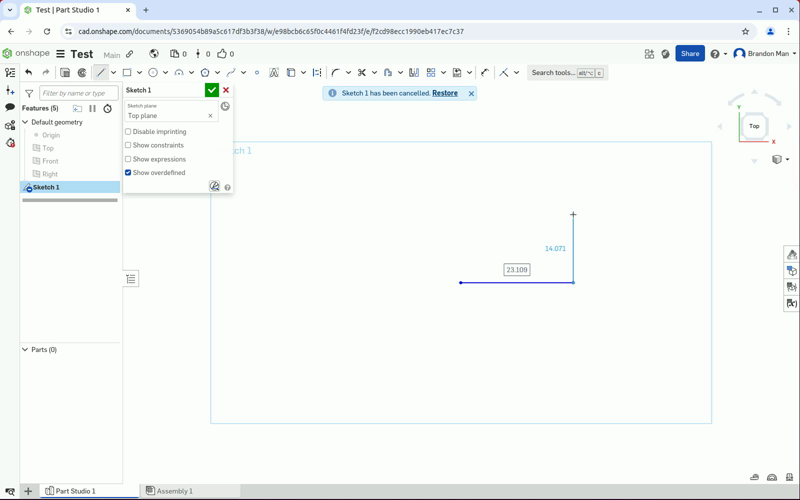
click(573, 214)
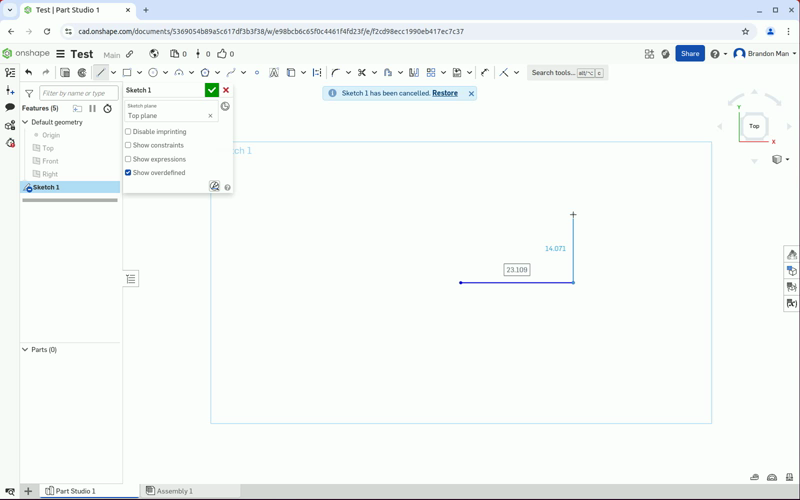
key_up(shift)
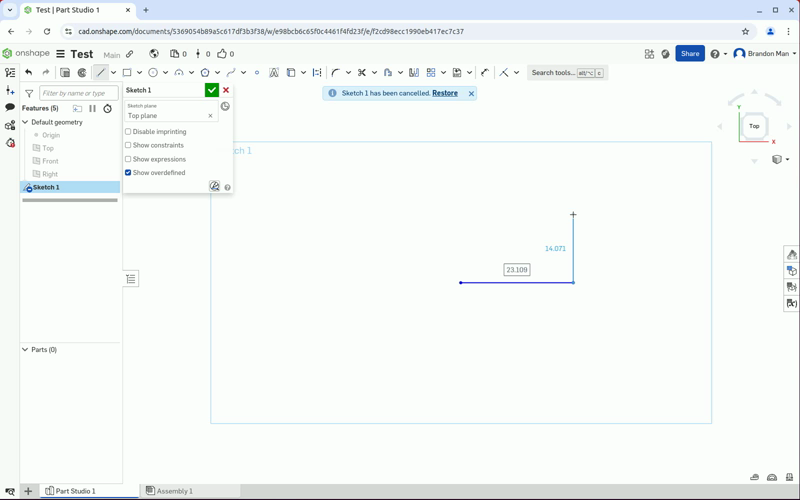
key_down(shift)
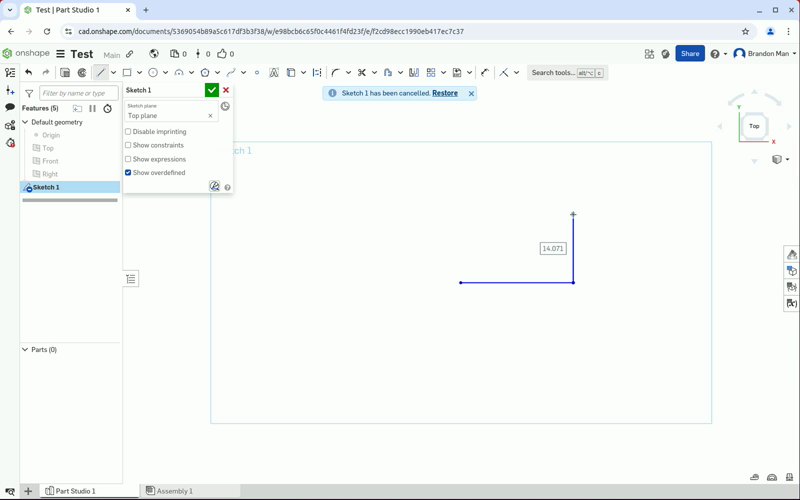
mouse_move(460, 214)
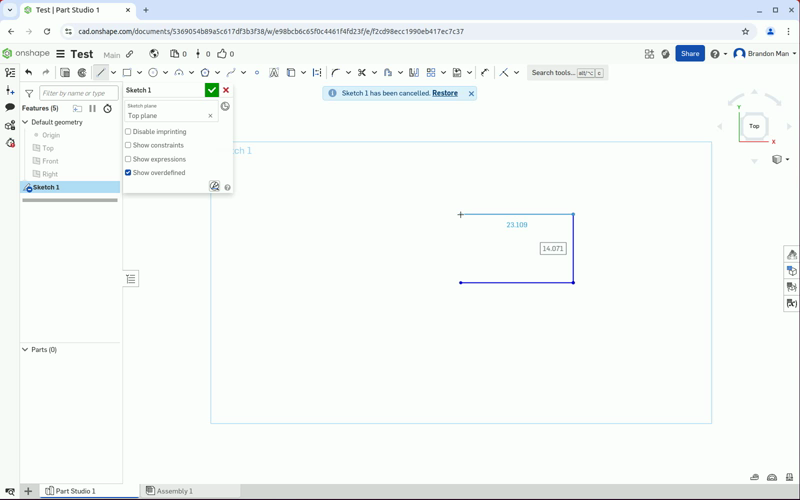
click(460, 214)
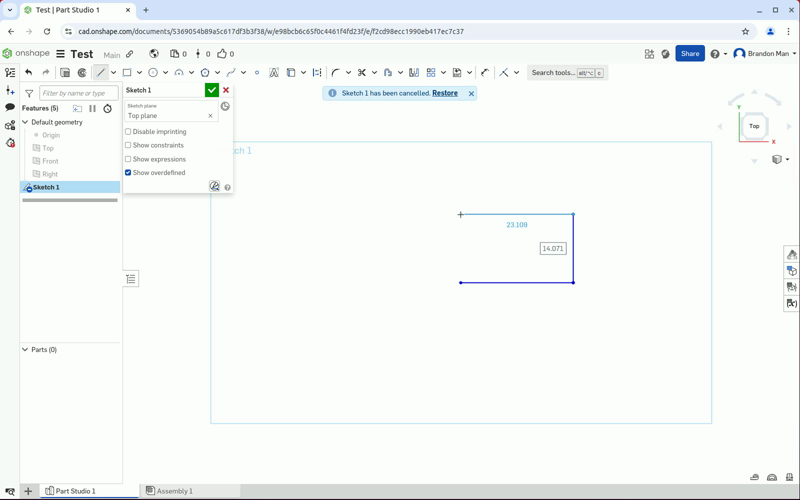
key_up(shift)
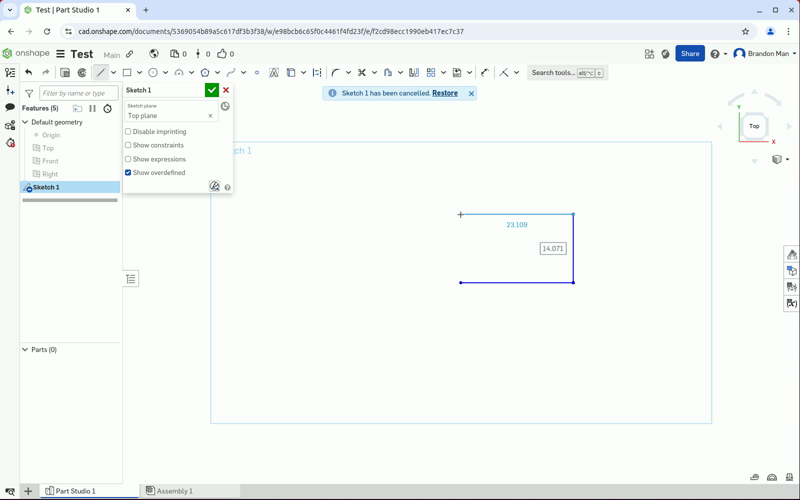
key_down(shift)
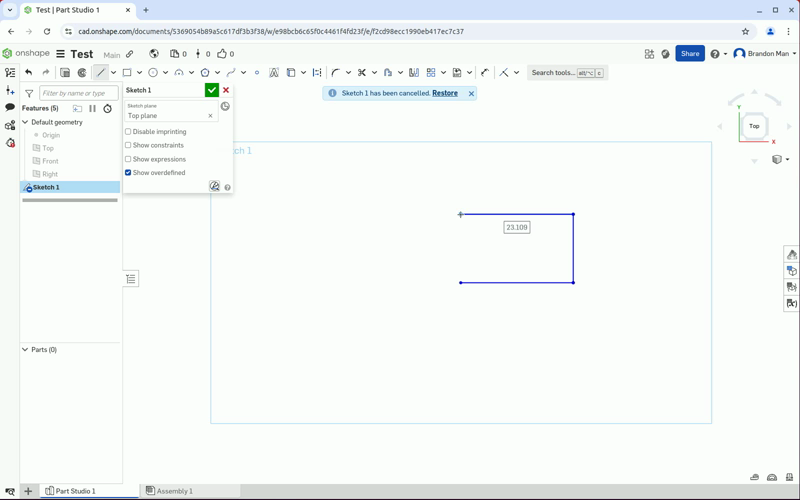
mouse_move(460, 282)
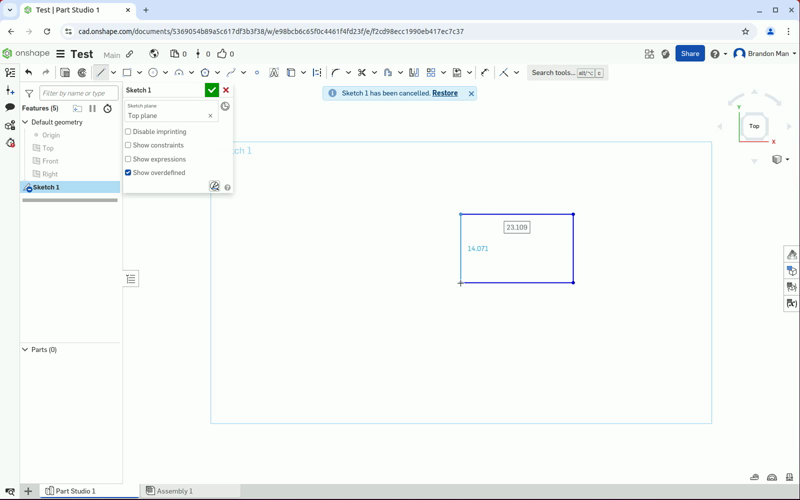
key_up(shift)
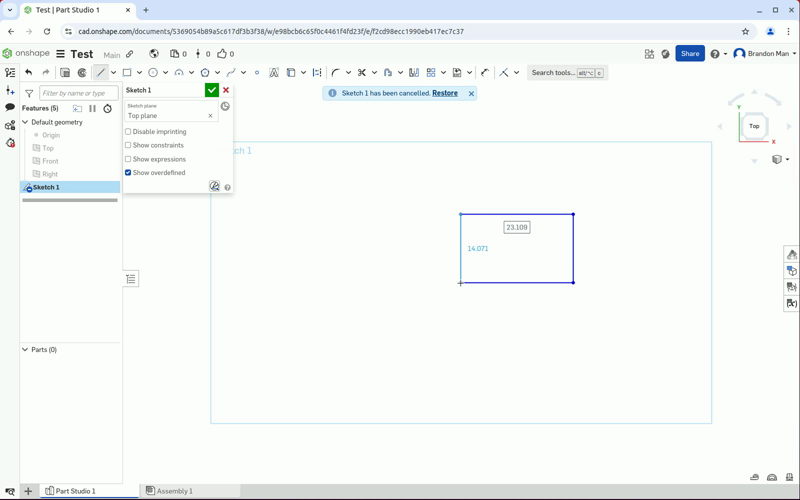
click(460, 282)
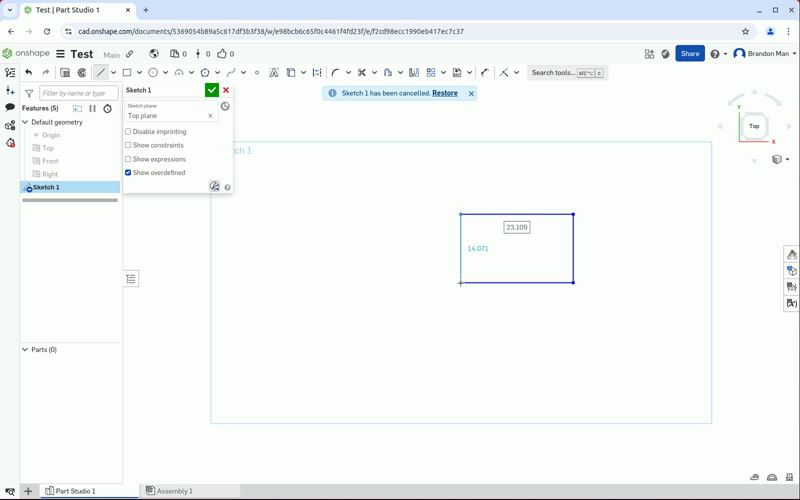
key(esc)
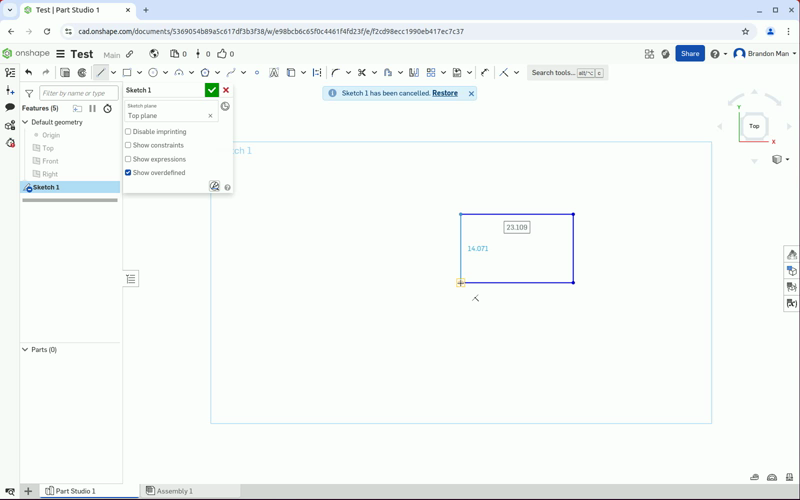
mouse_move(509, 229)
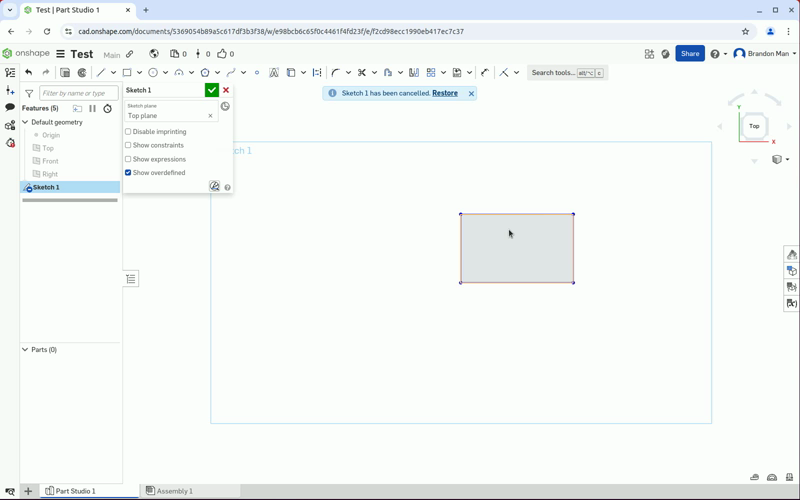
click(509, 229)
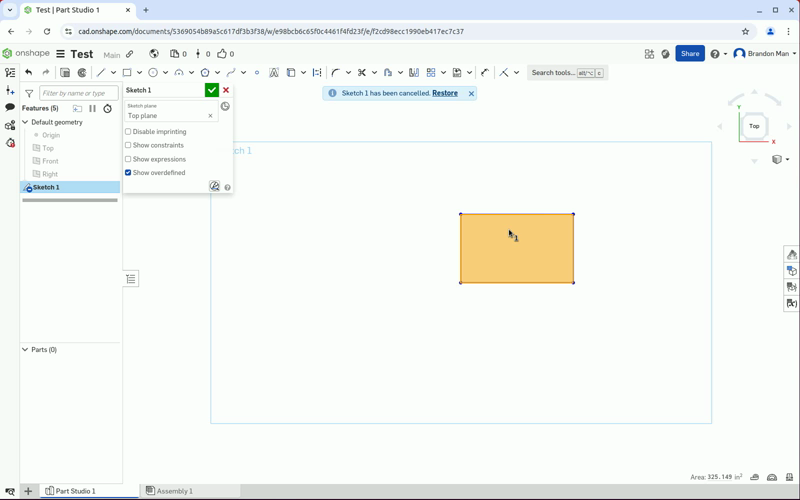
mouse_move(73, 352)
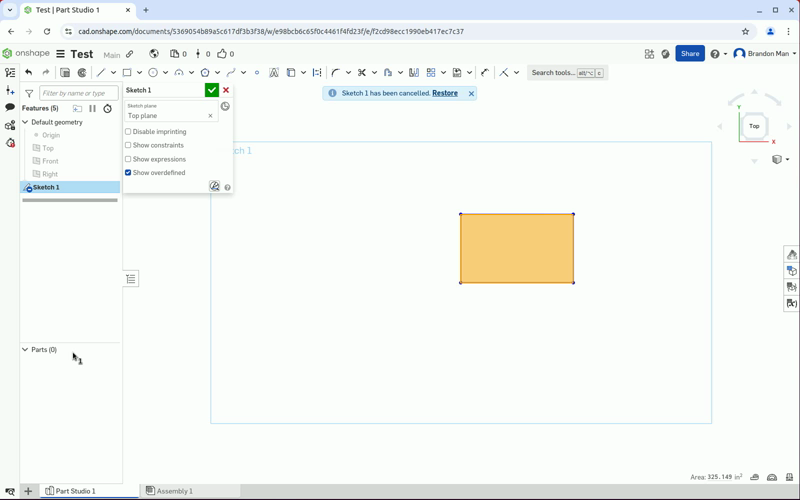
key(shift+y)
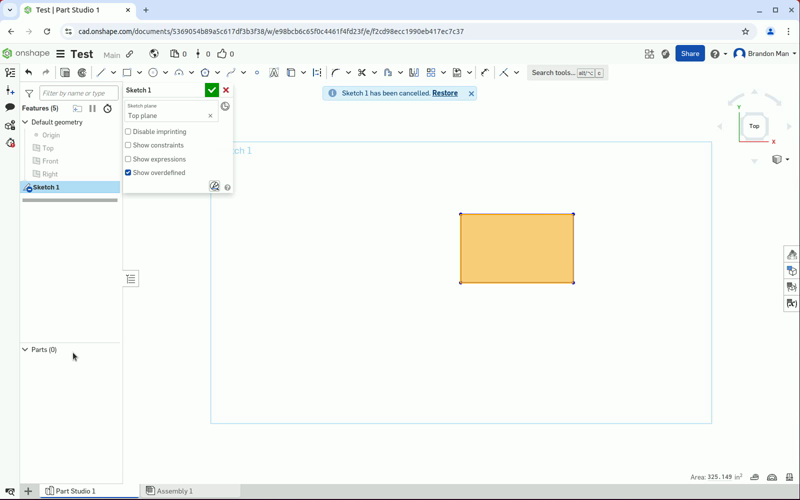
key(shift+e)
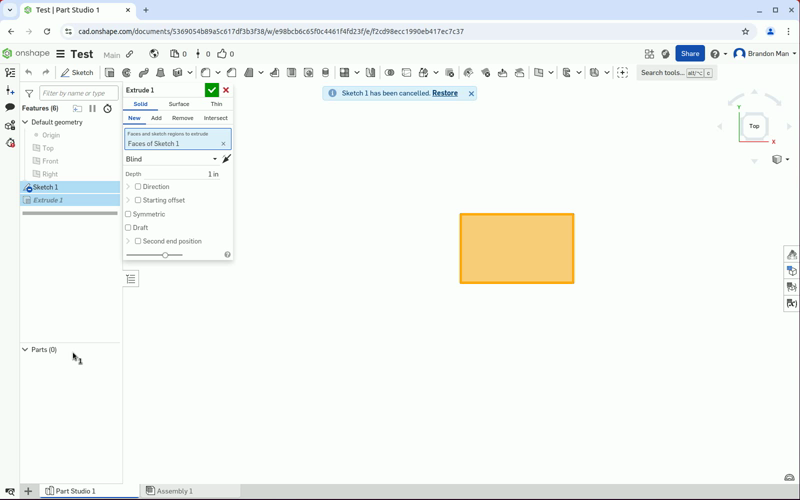
mouse_move(143, 106)
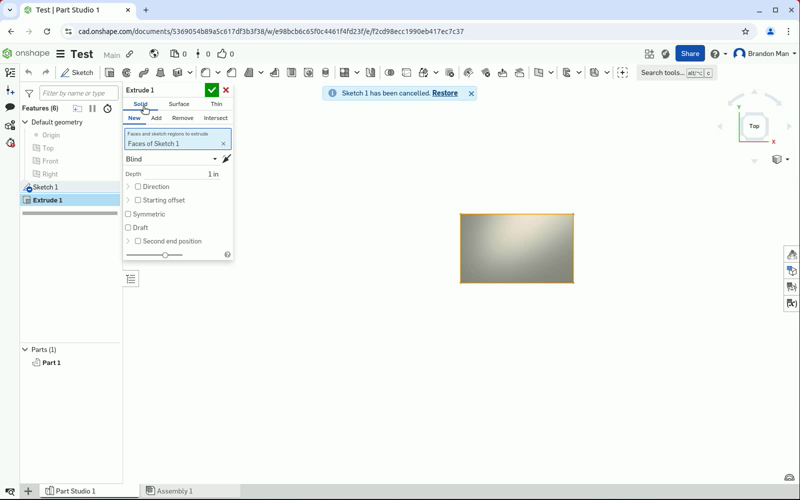
click(143, 106)
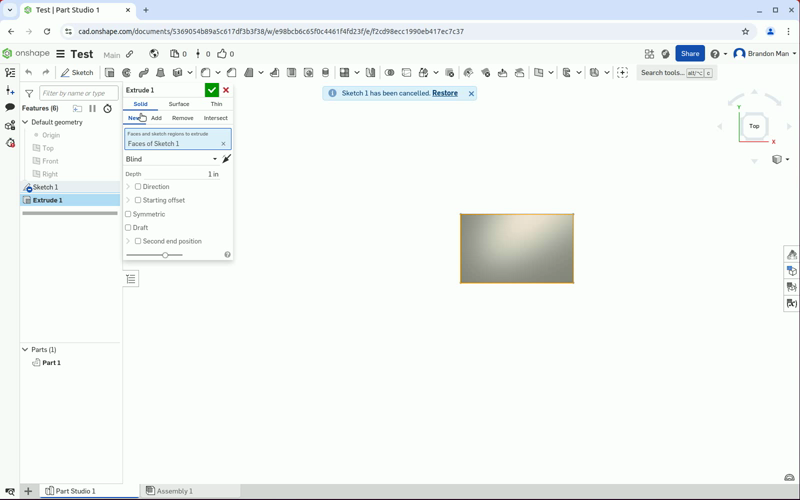
mouse_move(137, 120)
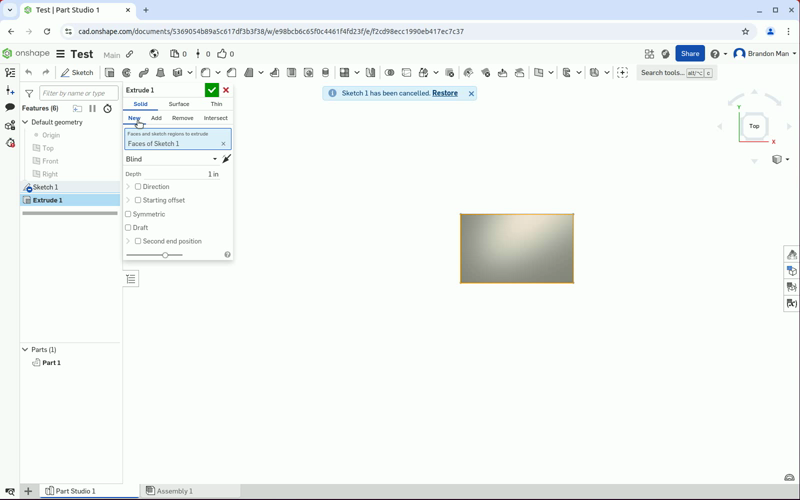
click(137, 120)
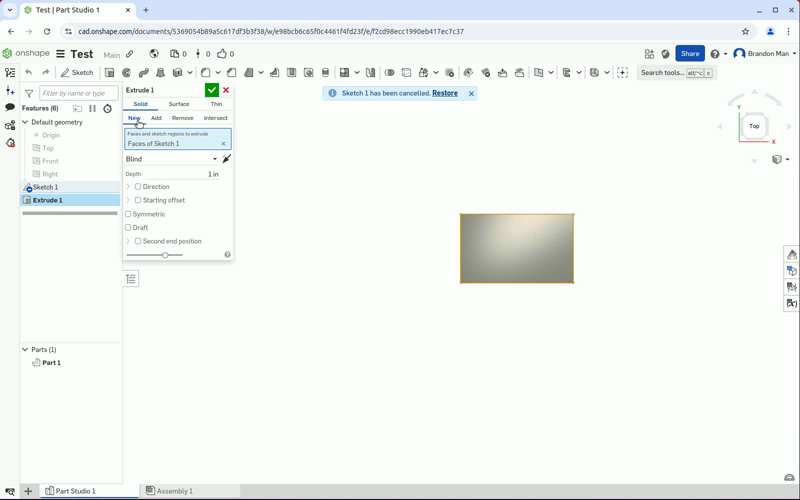
key(tab, 4)
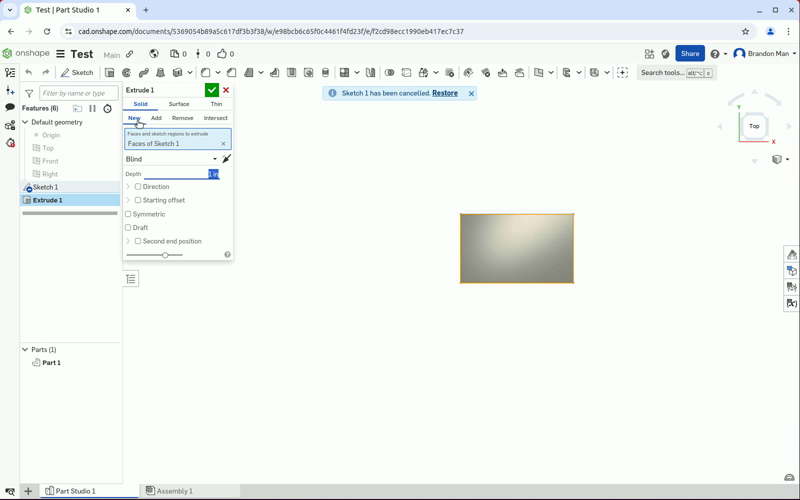
text(12.276)
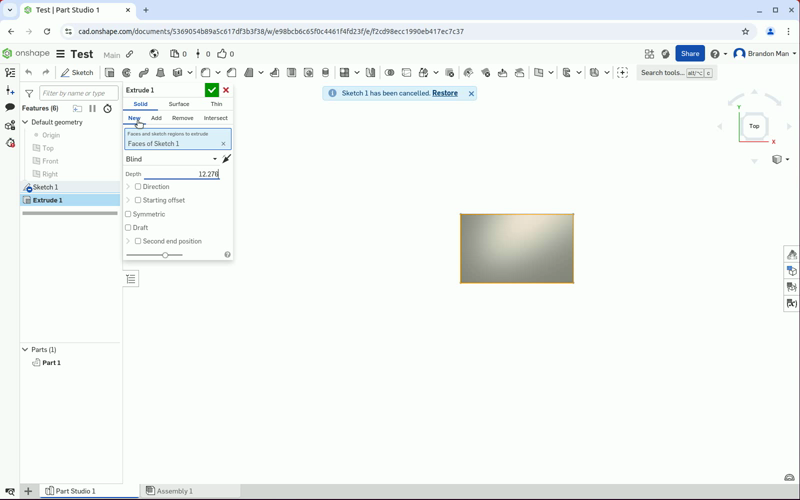
key(enter)
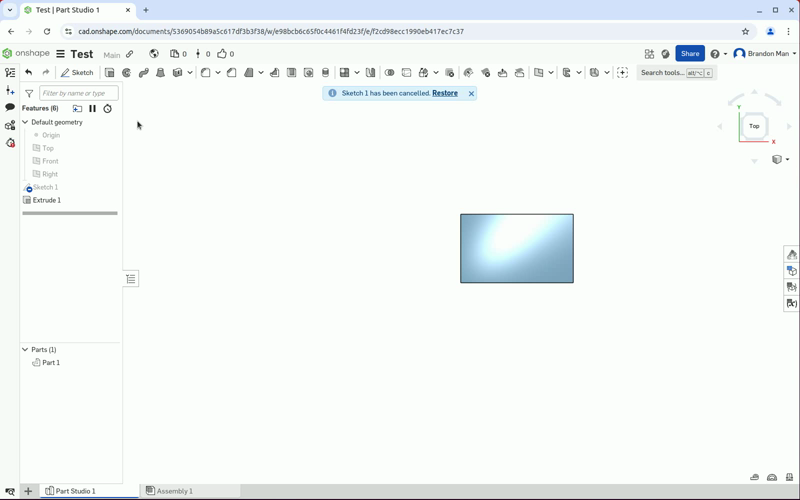
key(shift+h)
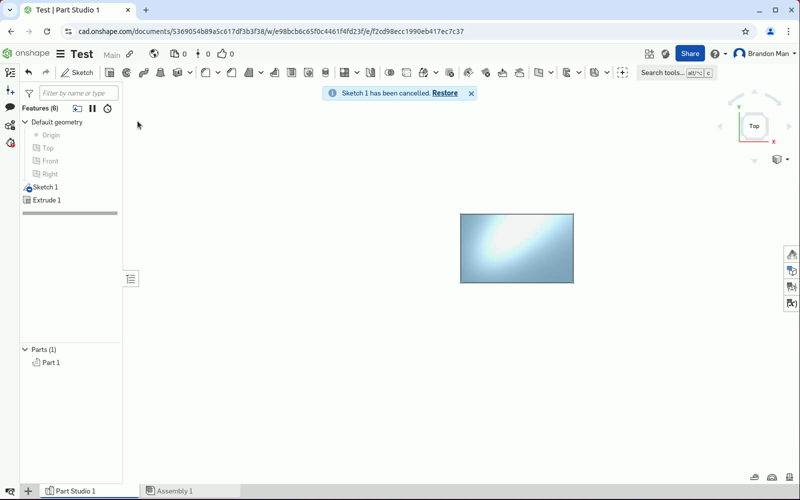
key(shift+h)
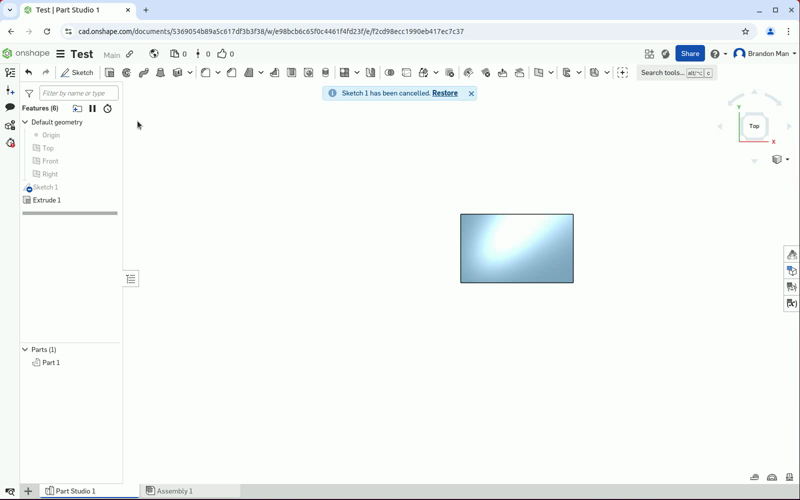
mouse_move(73, 189)
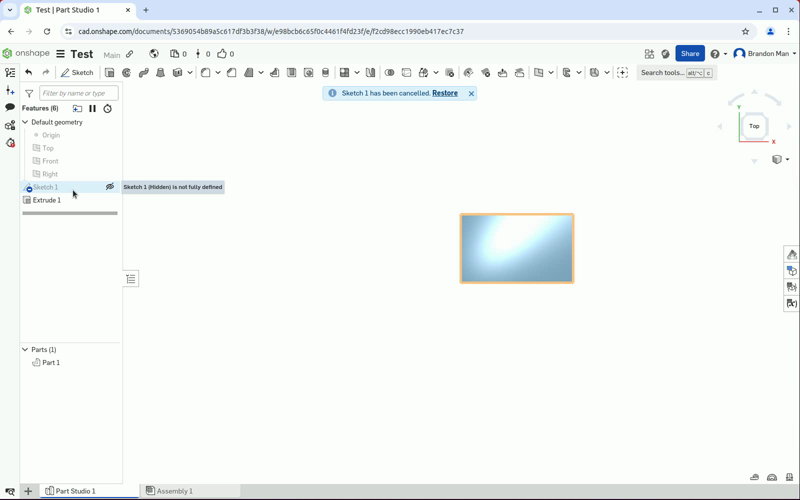
click(73, 189)
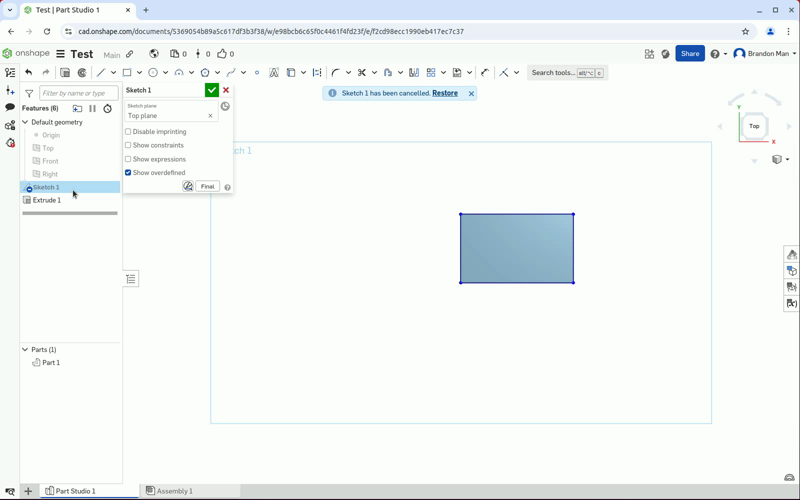
mouse_move(229, 92)
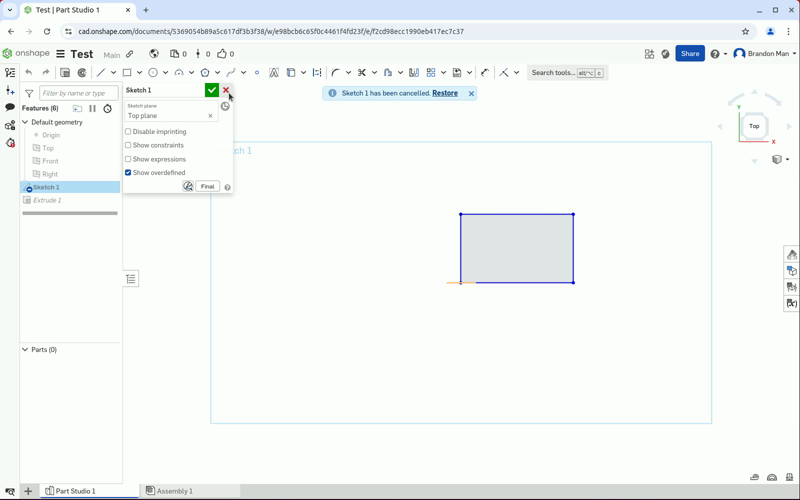
click(229, 92)
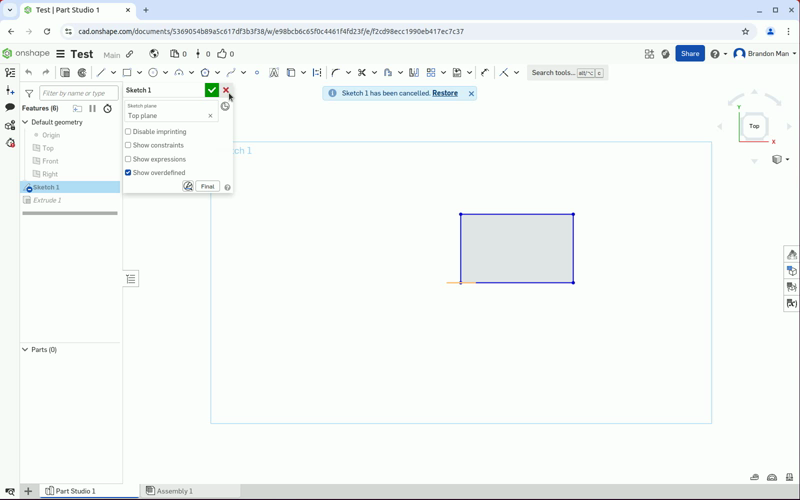
key(shift+s)
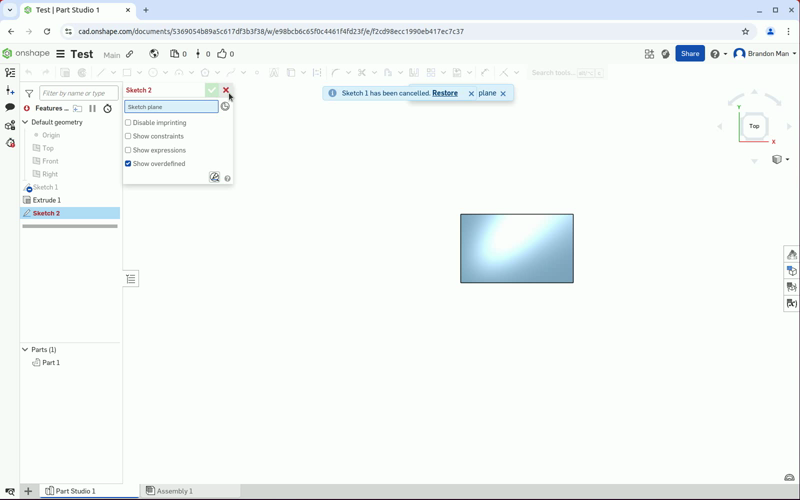
mouse_move(73, 150)
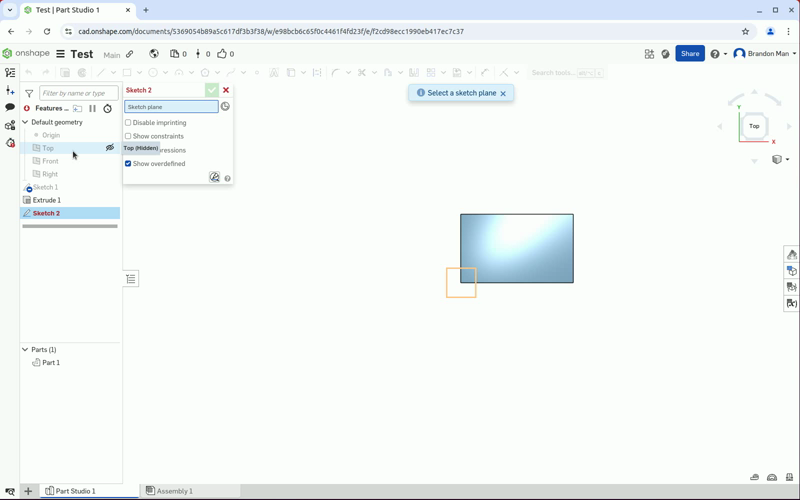
click(73, 150)
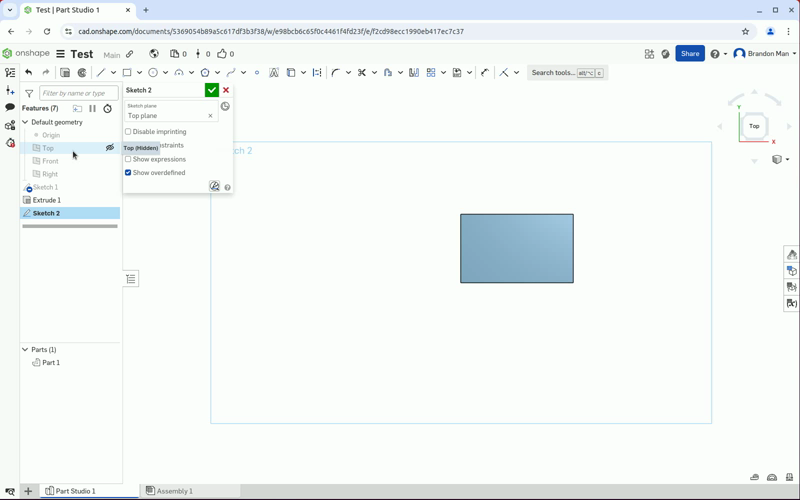
mouse_move(73, 352)
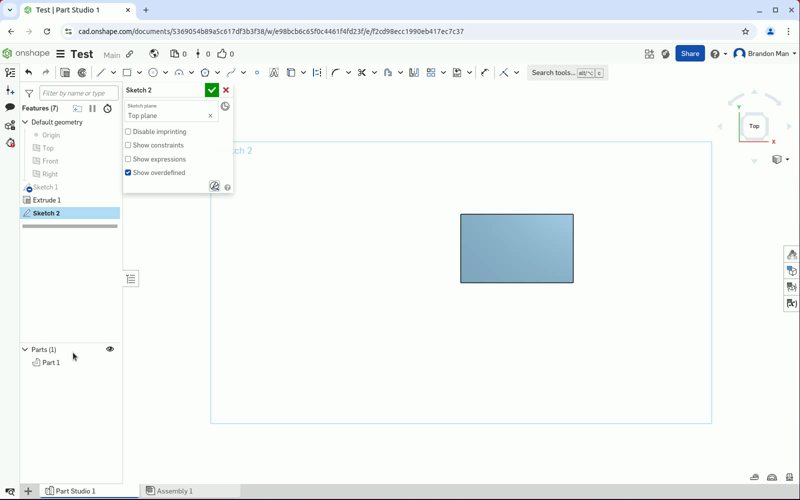
key(y)
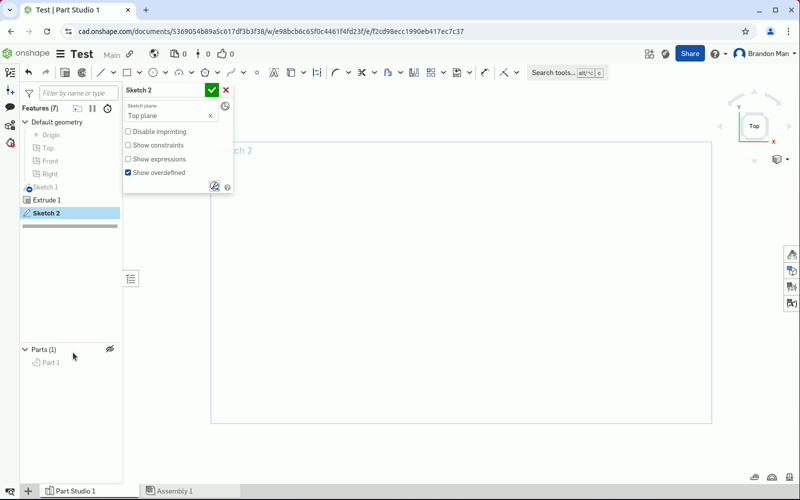
key(l)
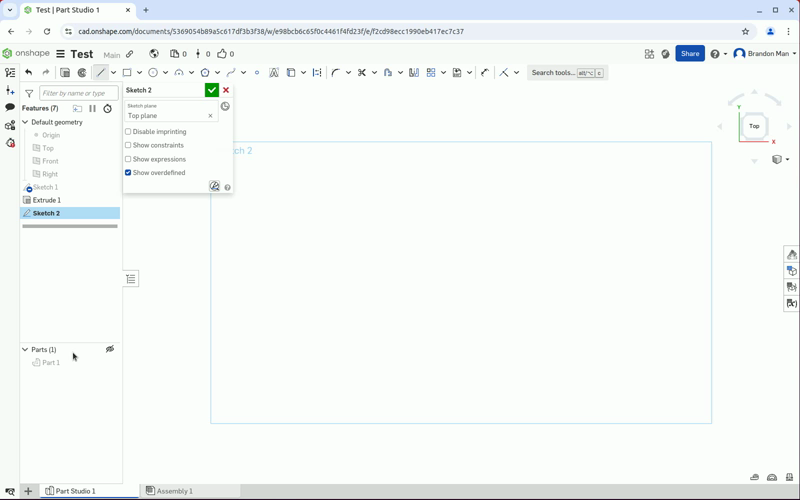
key_down(shift)
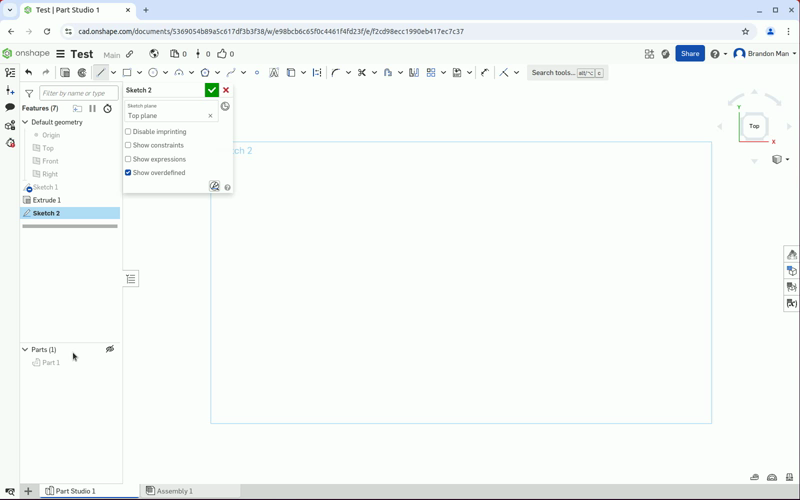
mouse_move(460, 282)
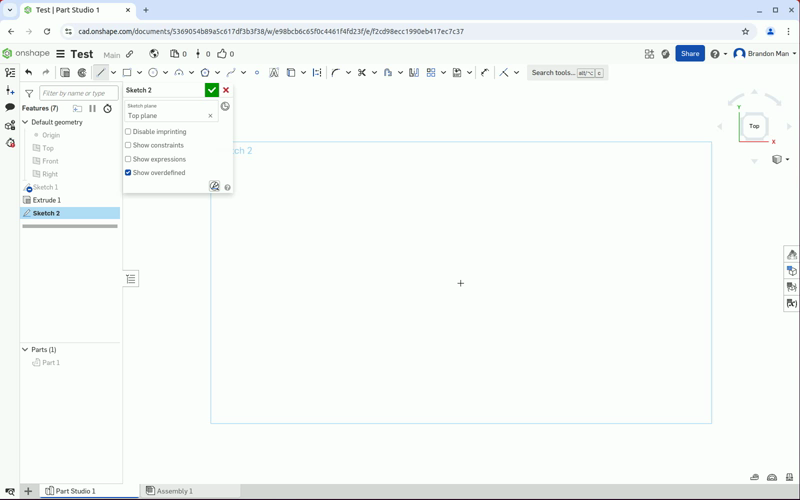
click(460, 282)
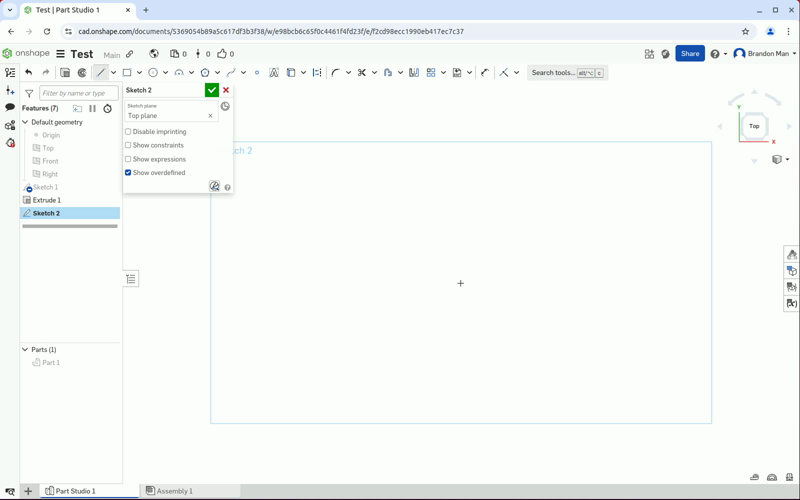
key_up(shift)
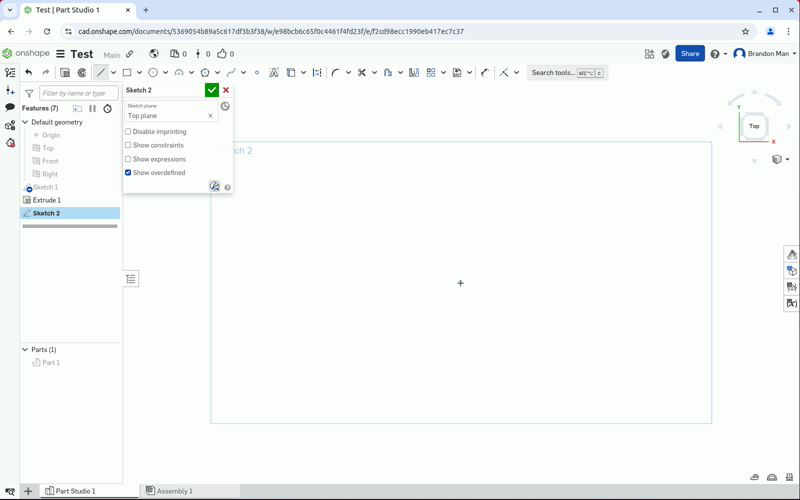
key_down(shift)
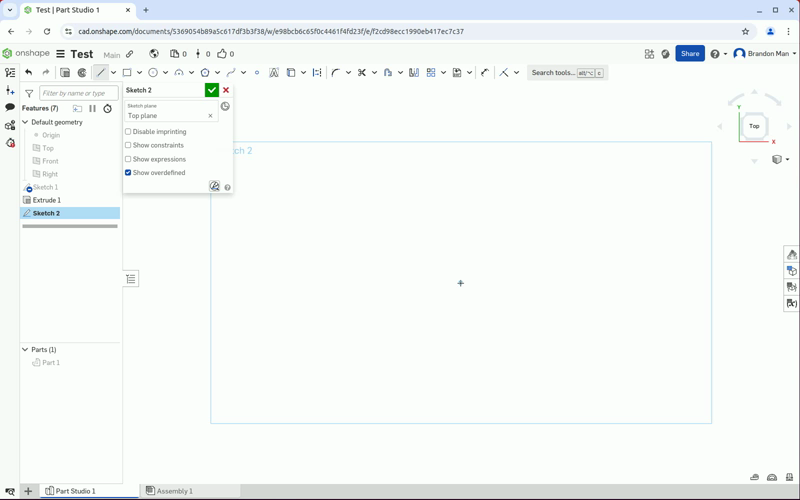
mouse_move(573, 282)
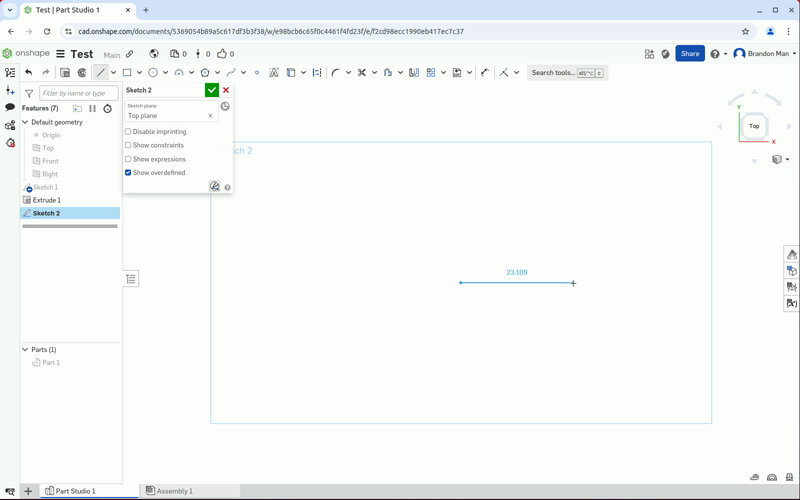
click(573, 282)
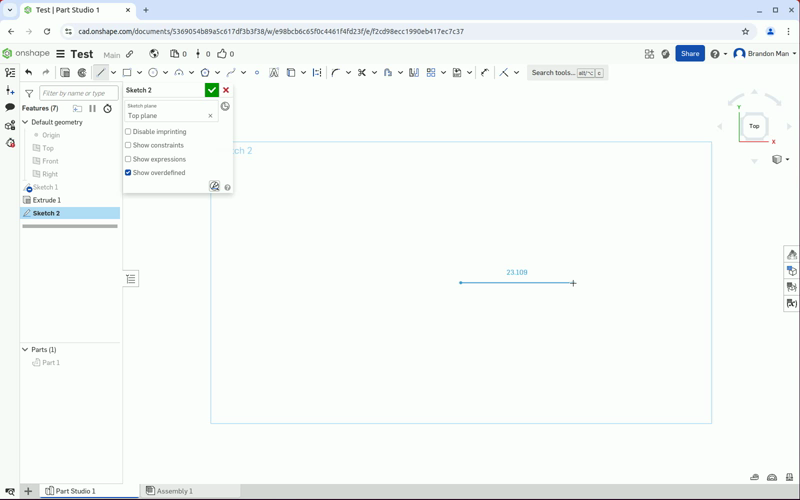
key_up(shift)
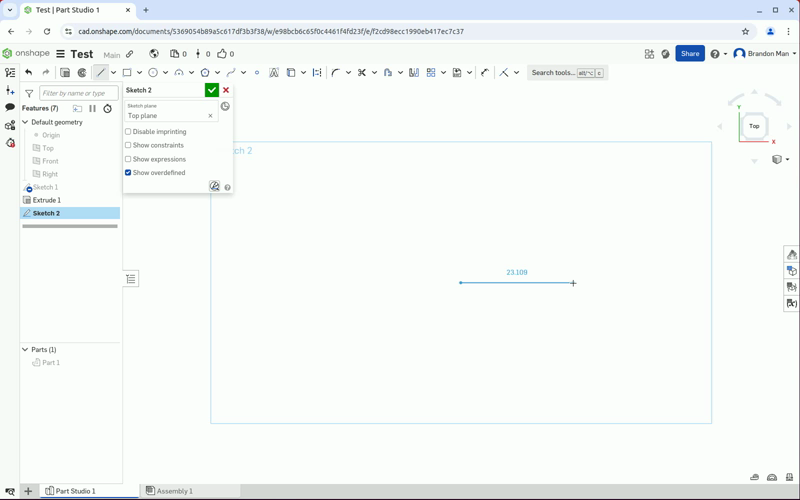
key_down(shift)
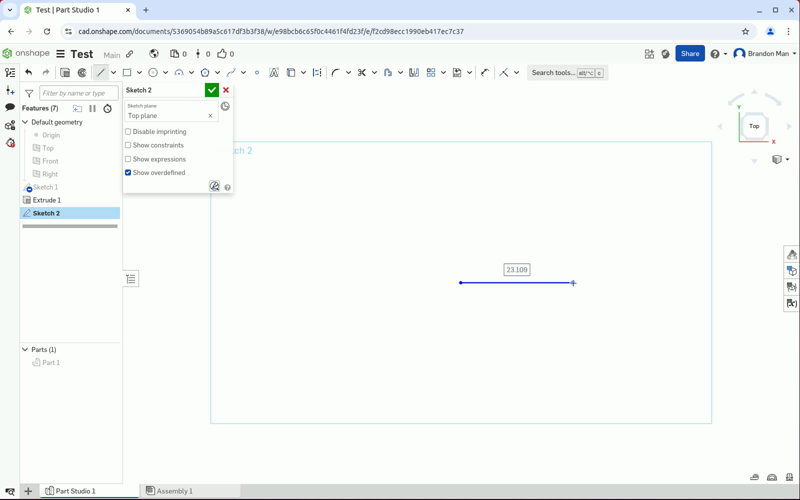
mouse_move(573, 214)
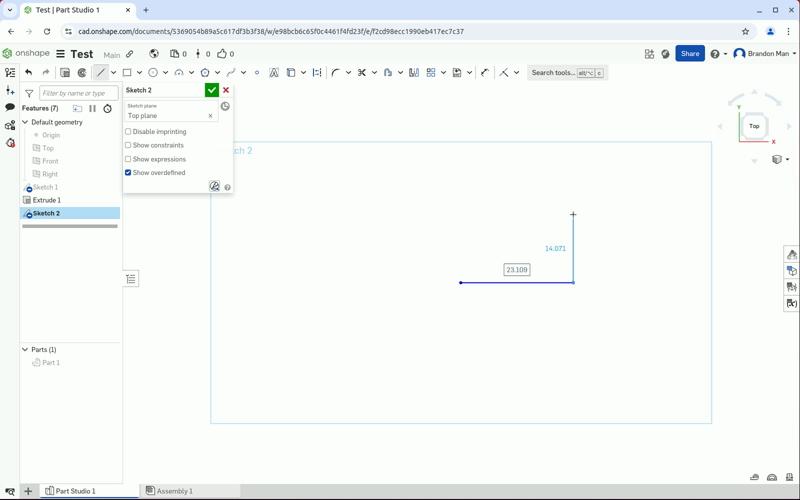
click(573, 214)
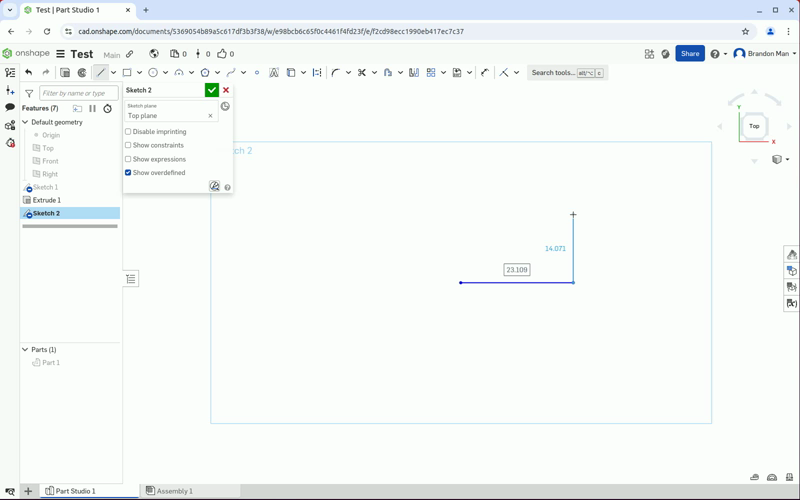
key_up(shift)
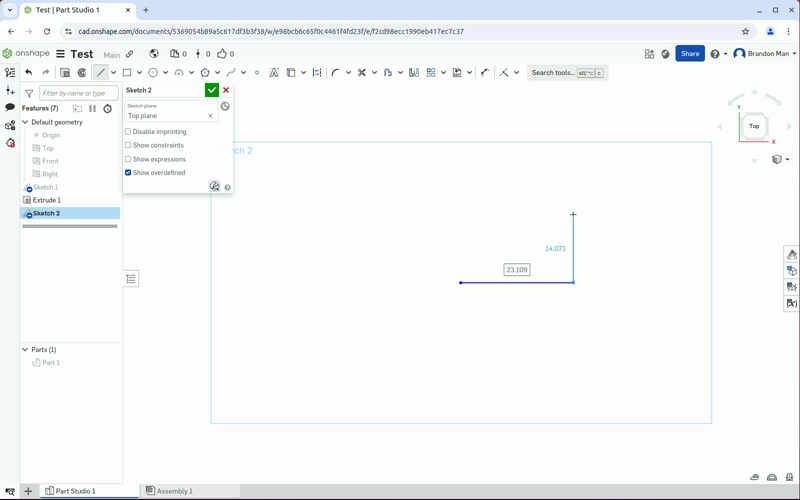
key_down(shift)
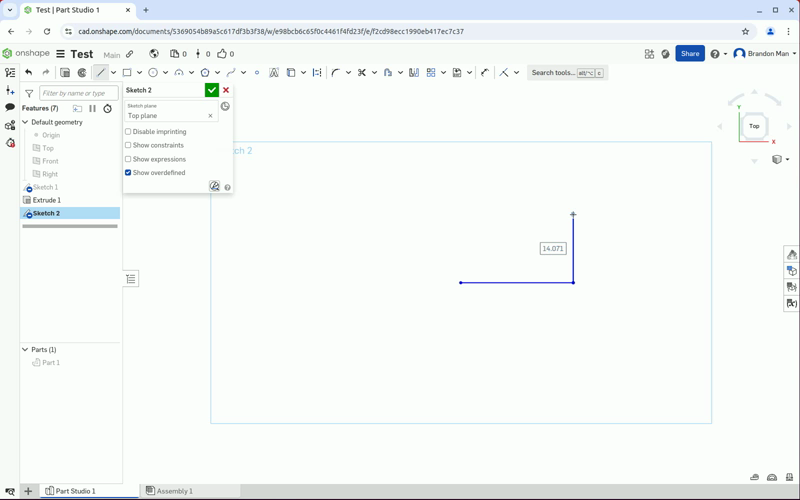
mouse_move(460, 214)
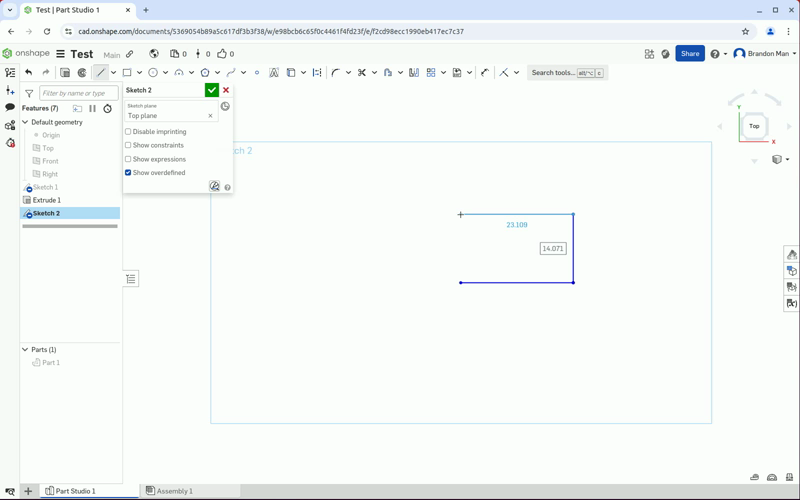
click(460, 214)
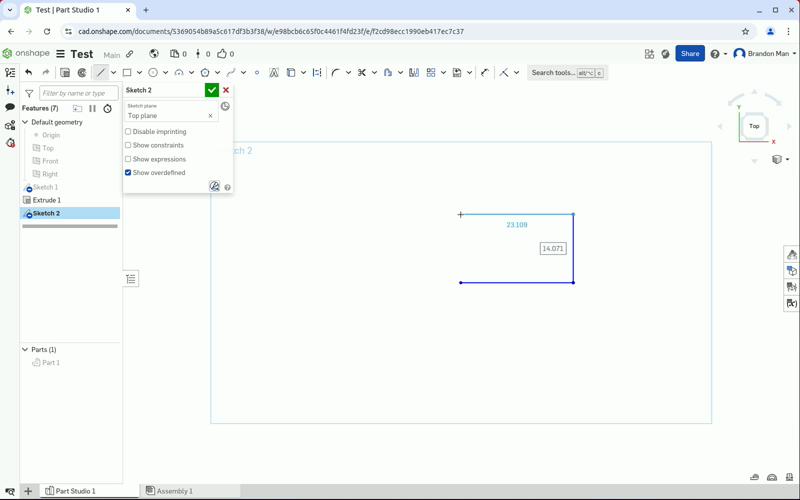
key_up(shift)
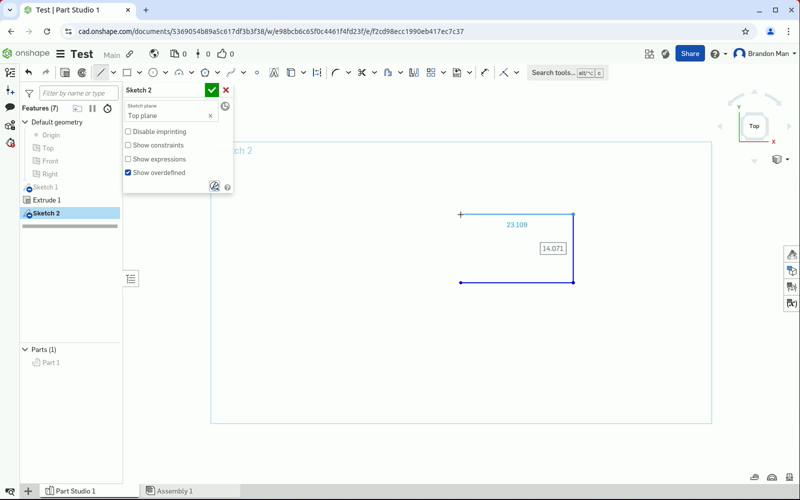
key_down(shift)
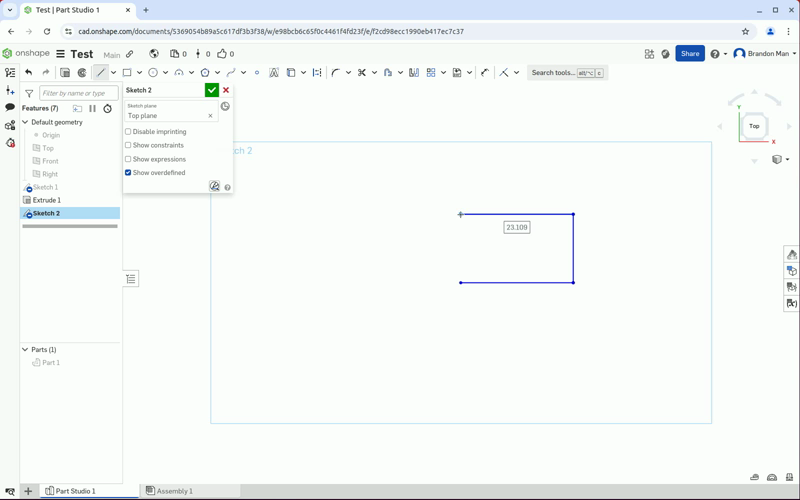
mouse_move(460, 282)
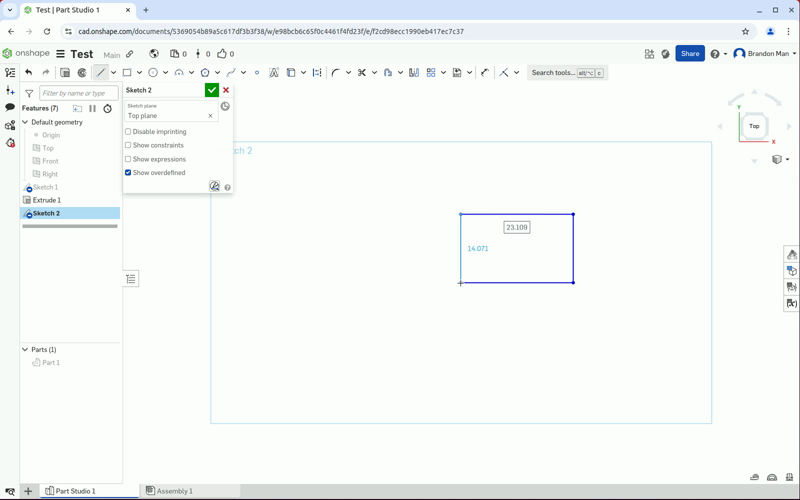
key_up(shift)
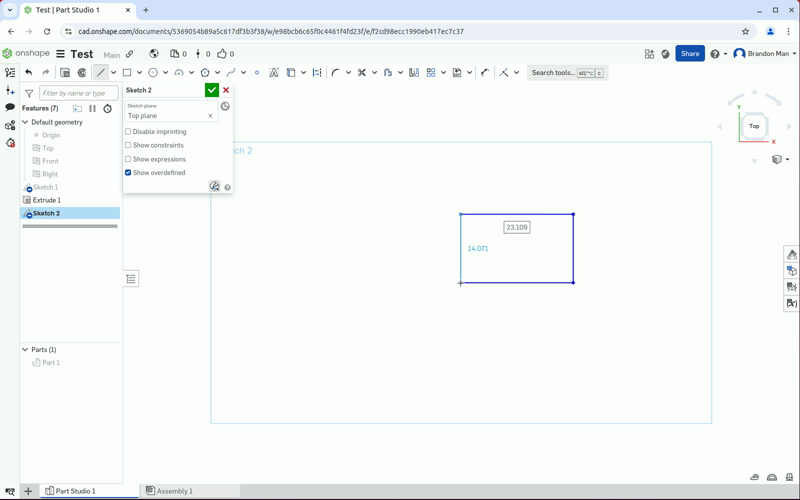
click(460, 282)
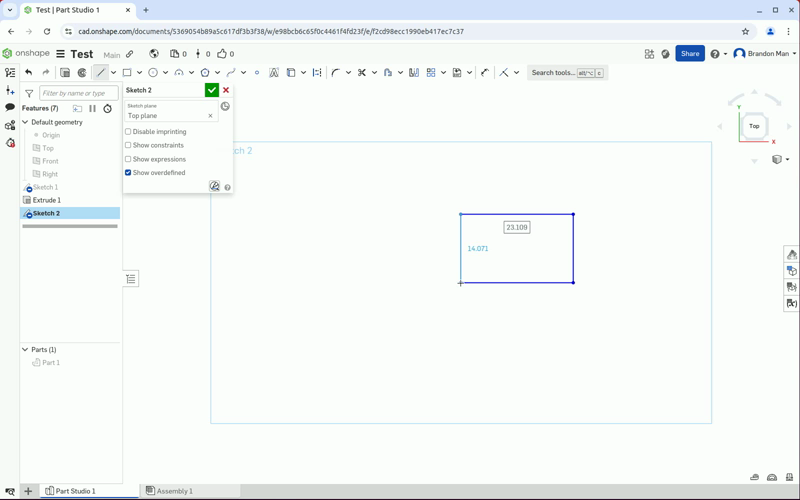
key(esc)
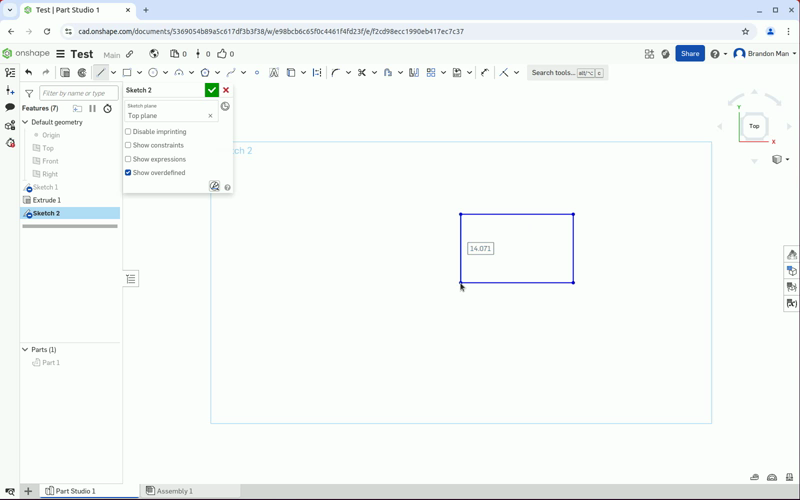
mouse_move(566, 250)
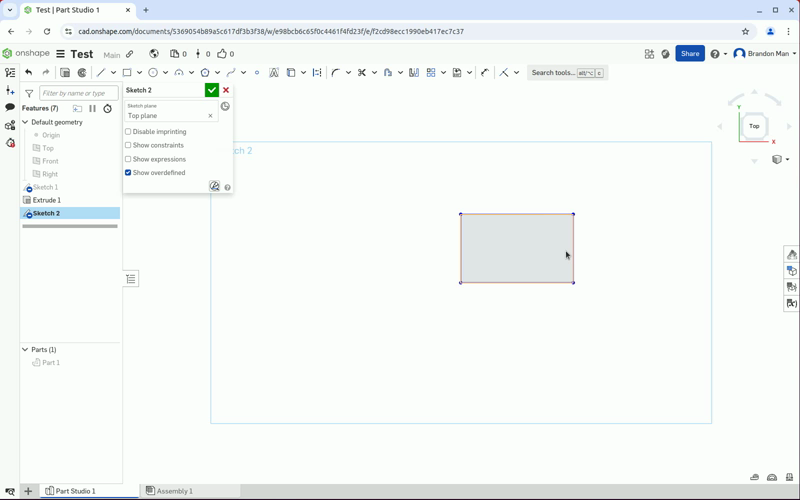
click(566, 250)
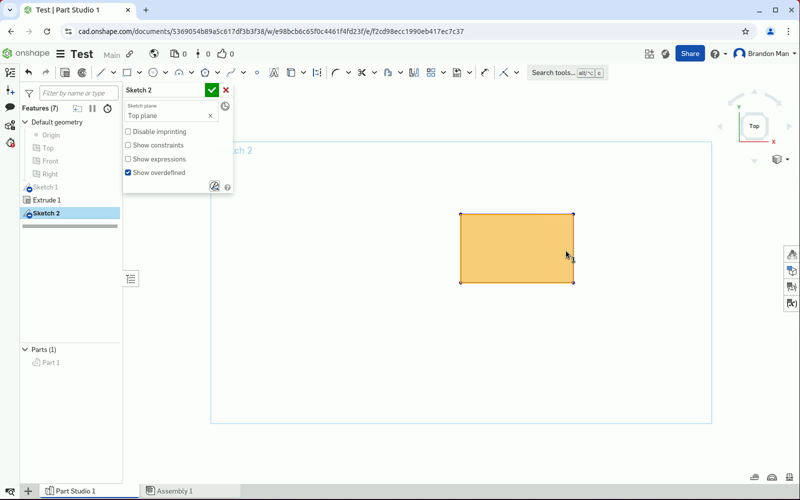
mouse_move(73, 352)
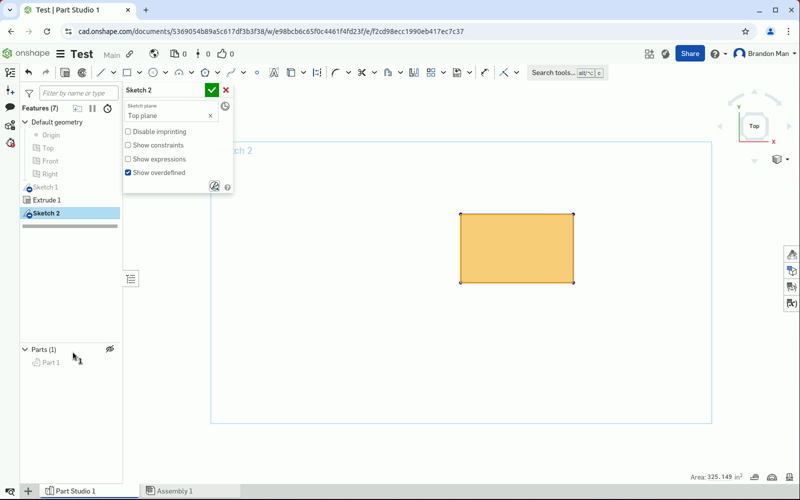
key(shift+y)
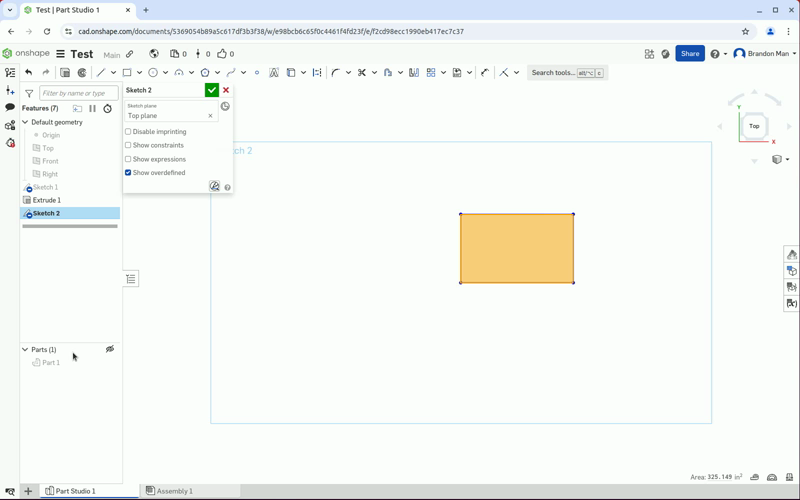
key(shift+e)
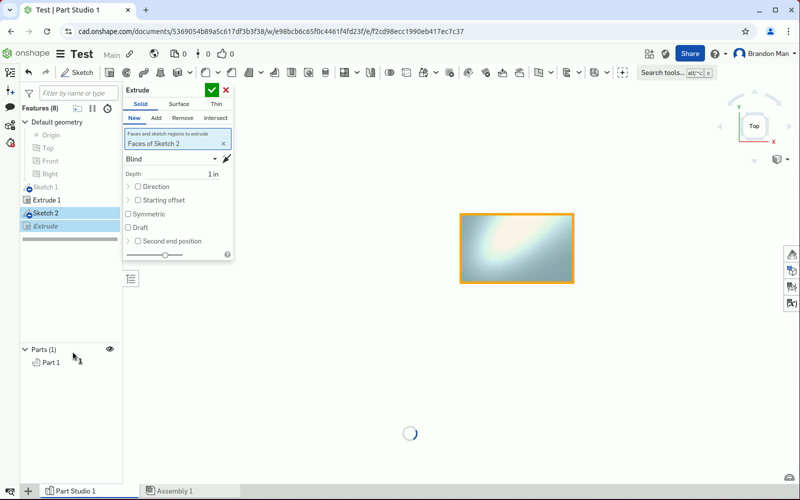
mouse_move(143, 106)
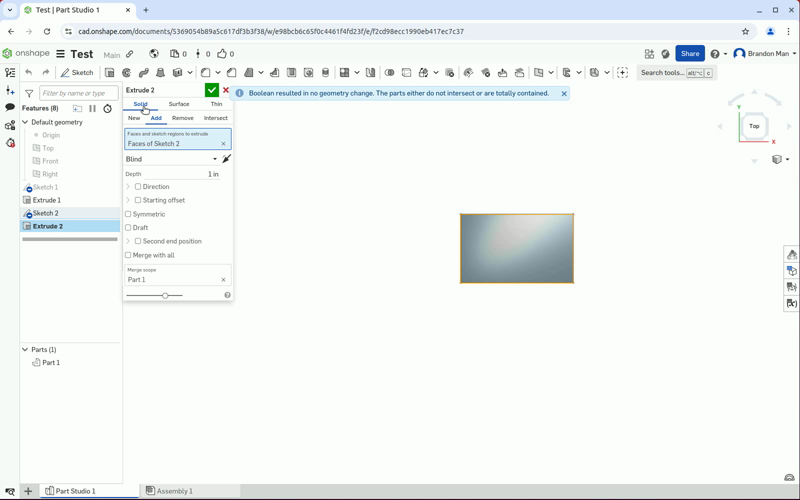
click(143, 106)
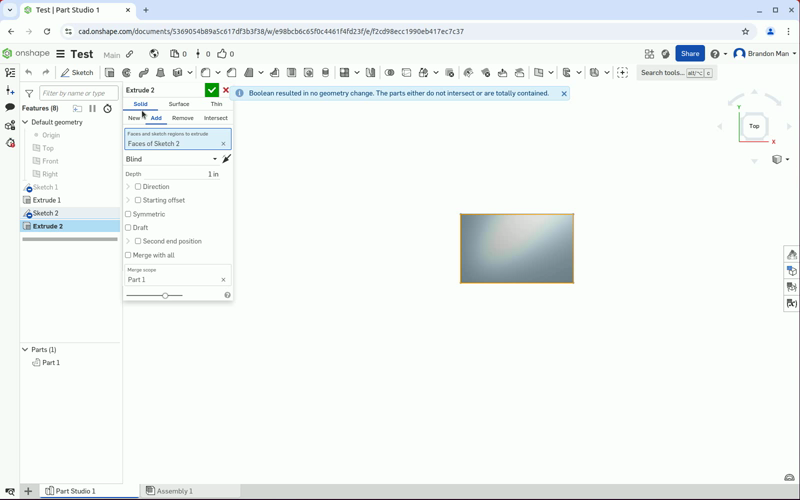
mouse_move(137, 120)
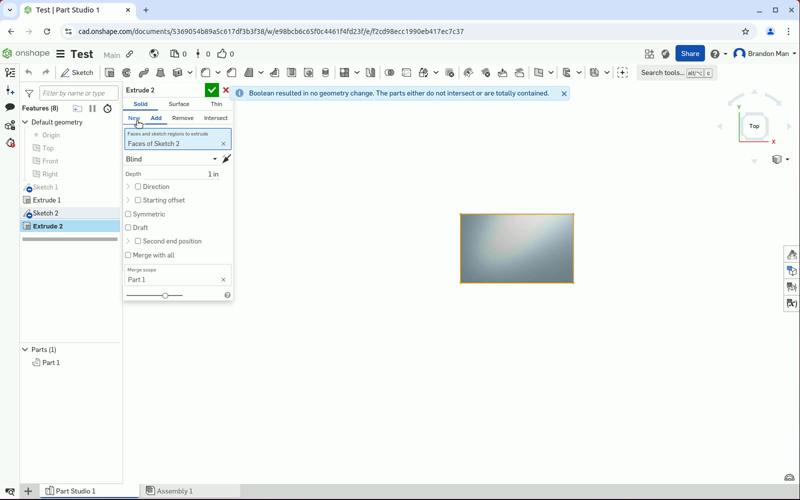
click(137, 120)
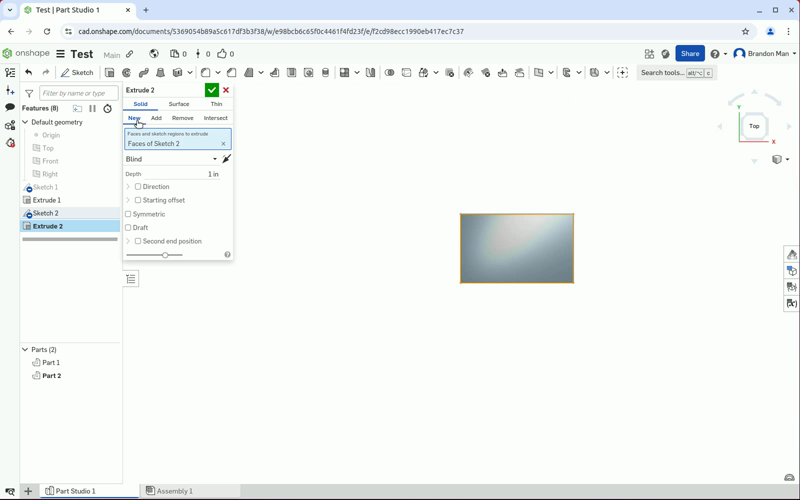
key(tab, 4)
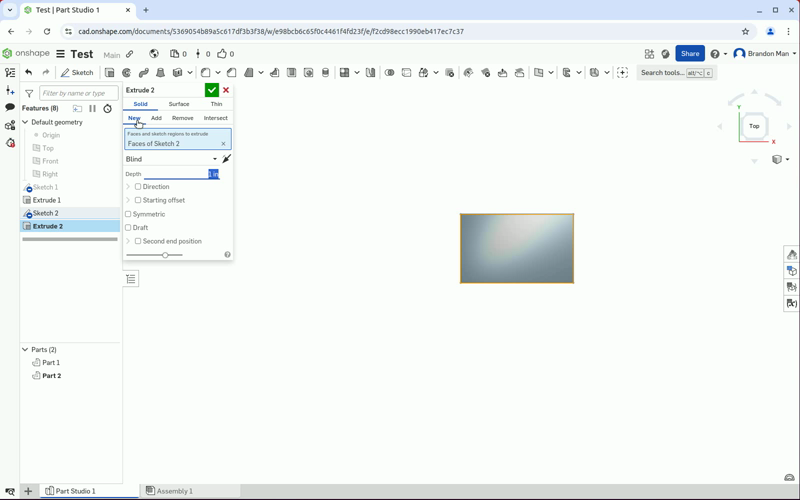
text(12.276)
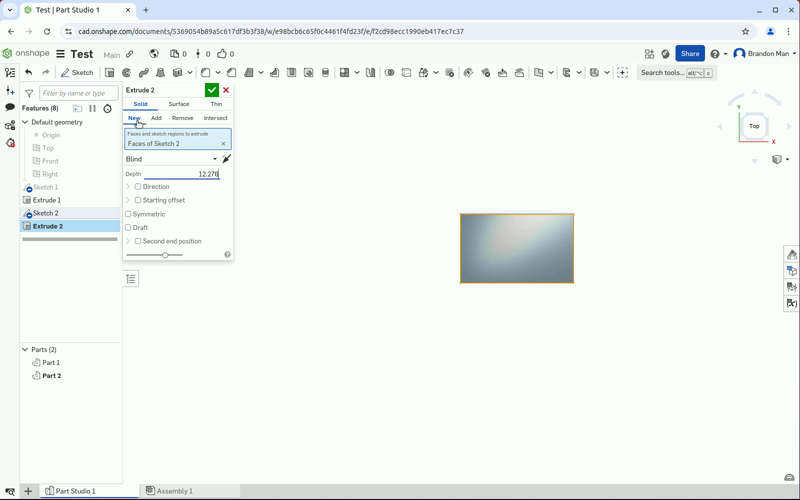
key(enter)
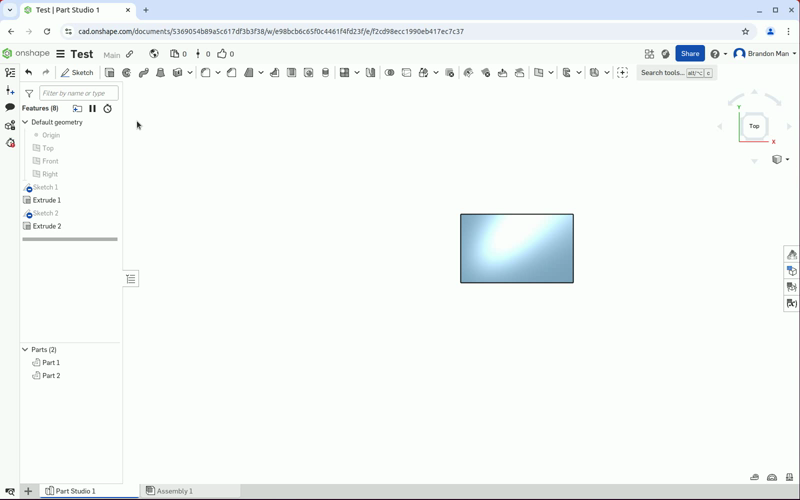
key(shift+h)
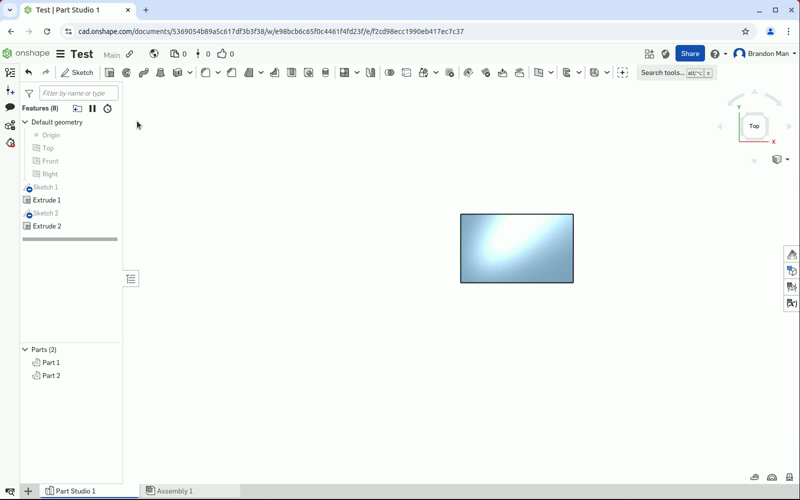
key(shift+h)
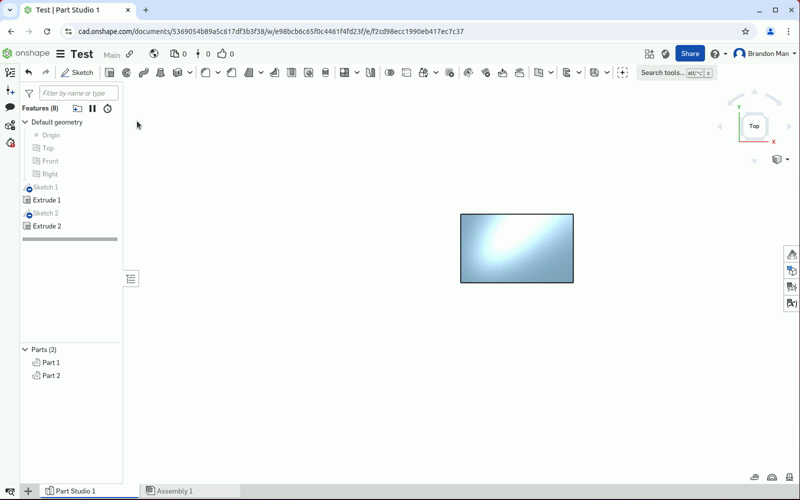
mouse_move(73, 189)
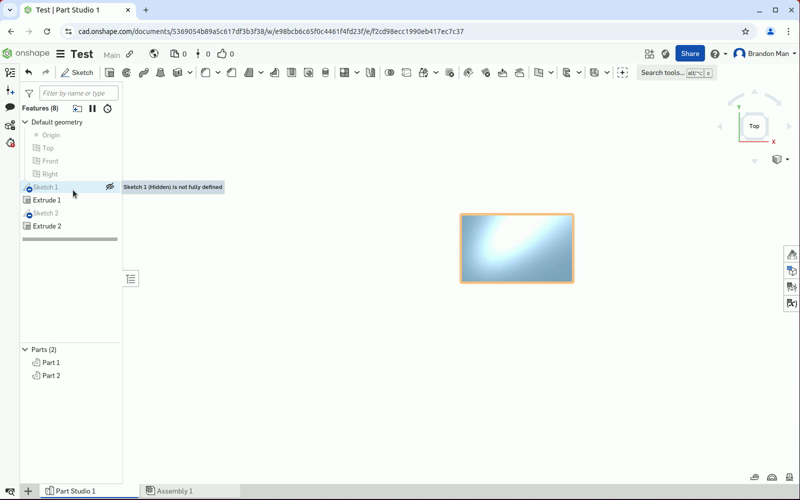
click(73, 189)
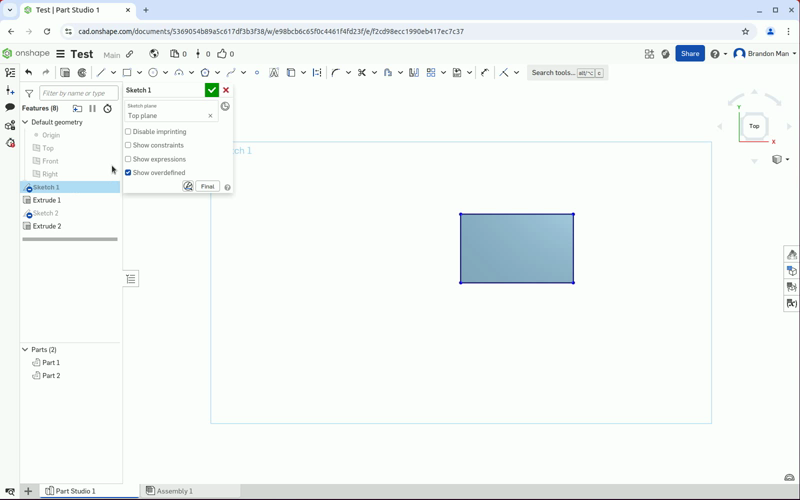
mouse_move(229, 92)
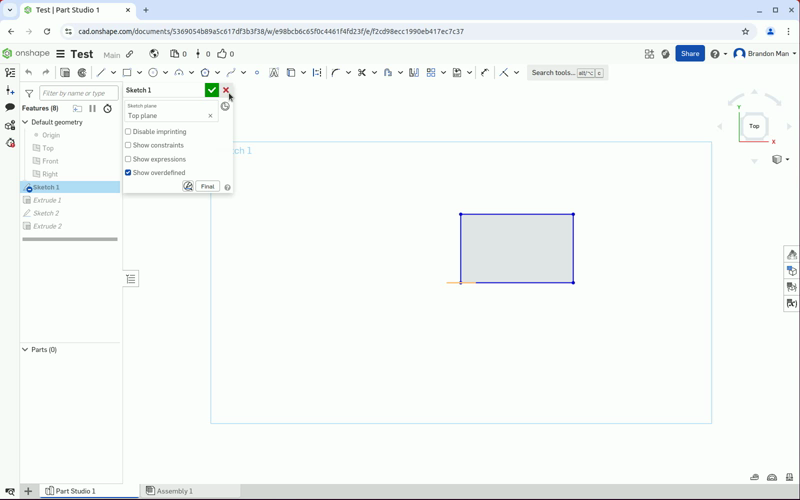
click(229, 92)
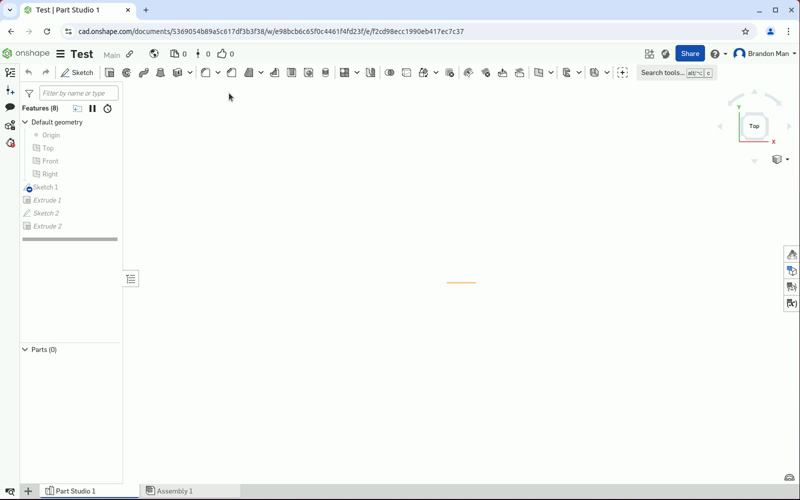
mouse_move(73, 352)
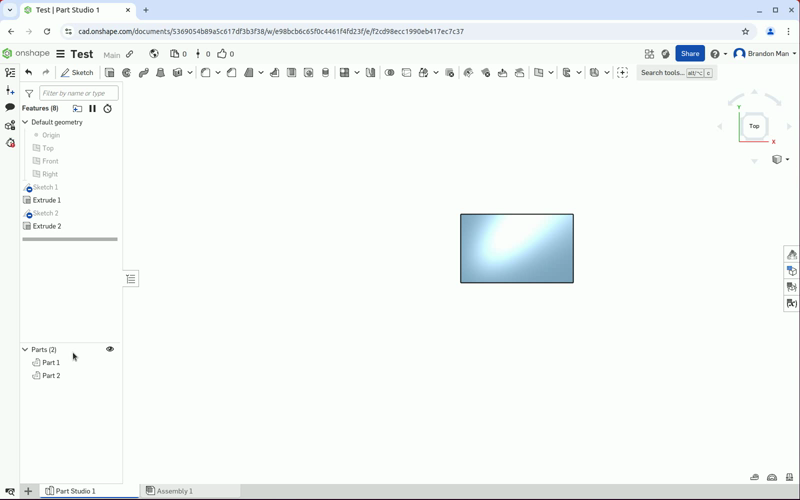
key(y)
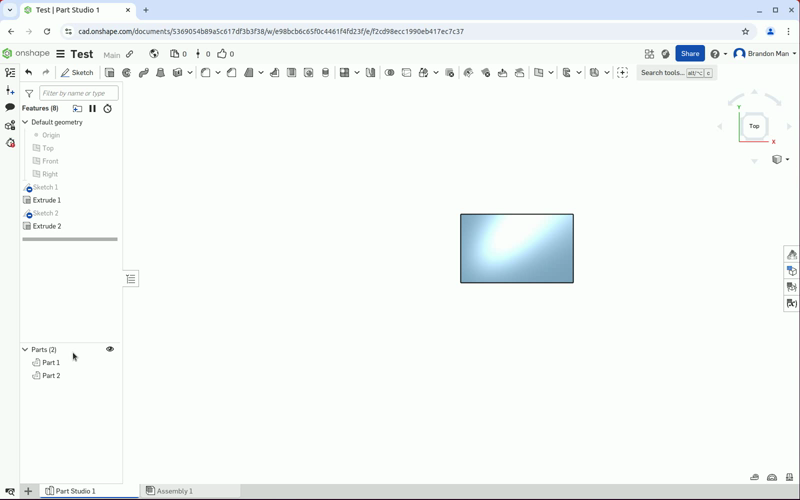
key(shift+p)
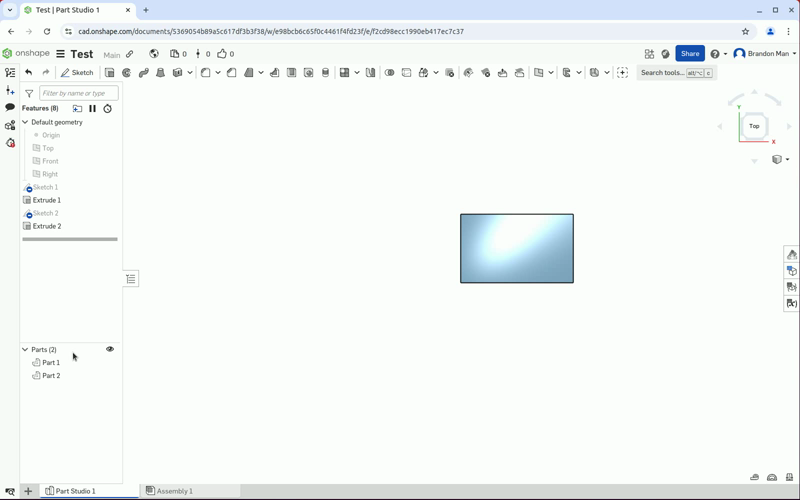
key(space)
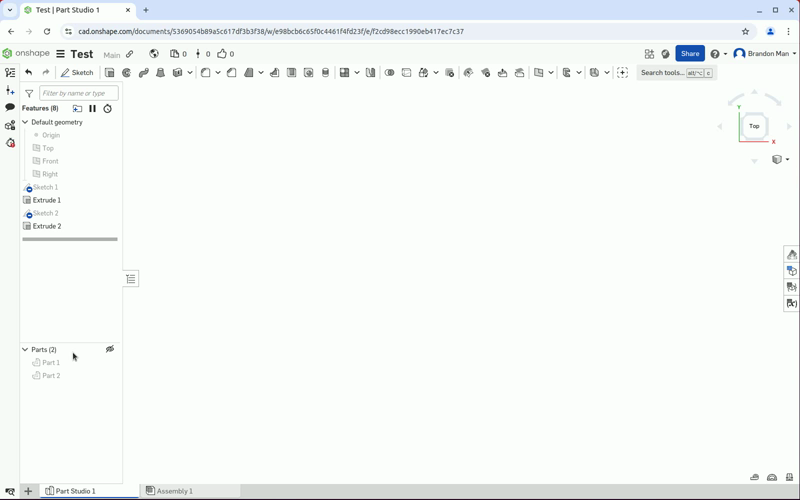
key_down(shift)
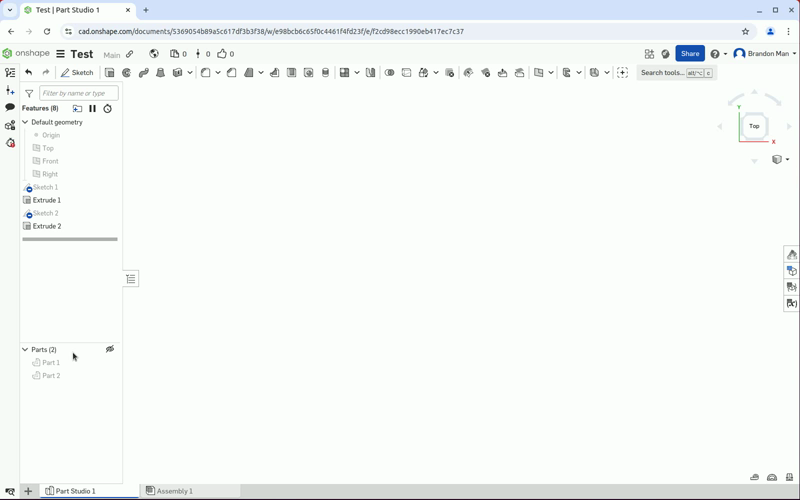
key(up)
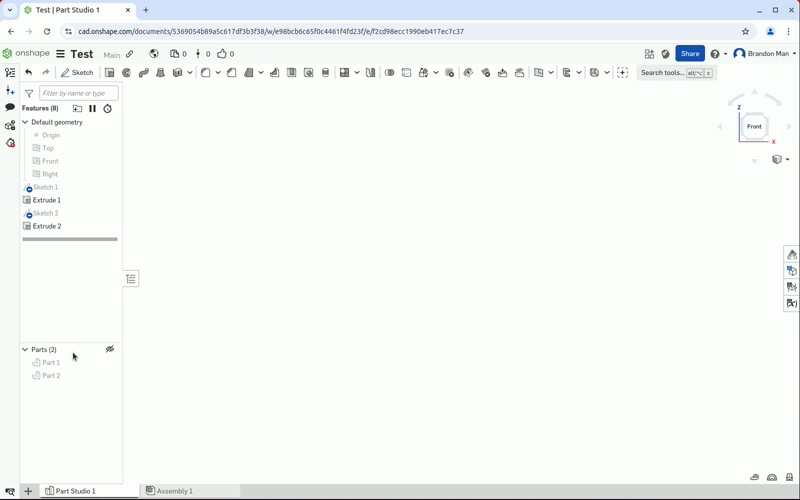
key_up(shift)
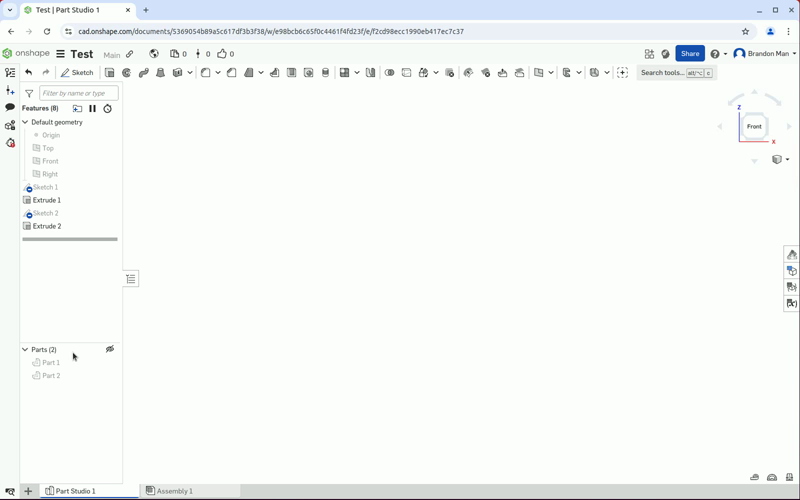
key(space)
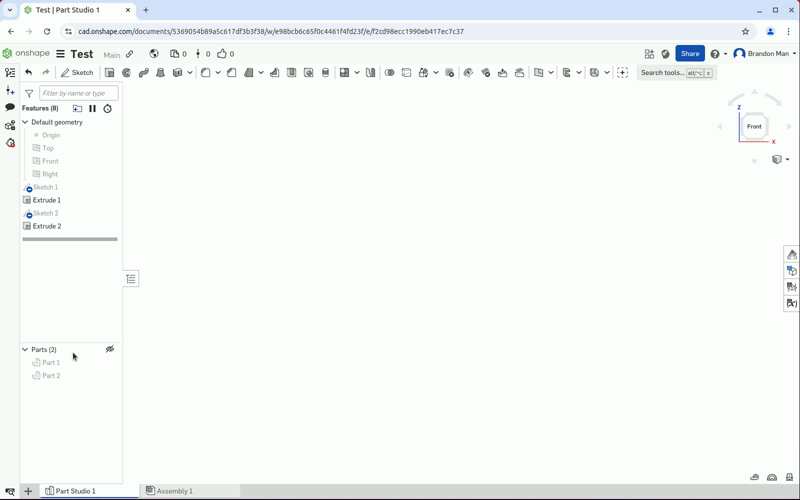
key_down(shift)
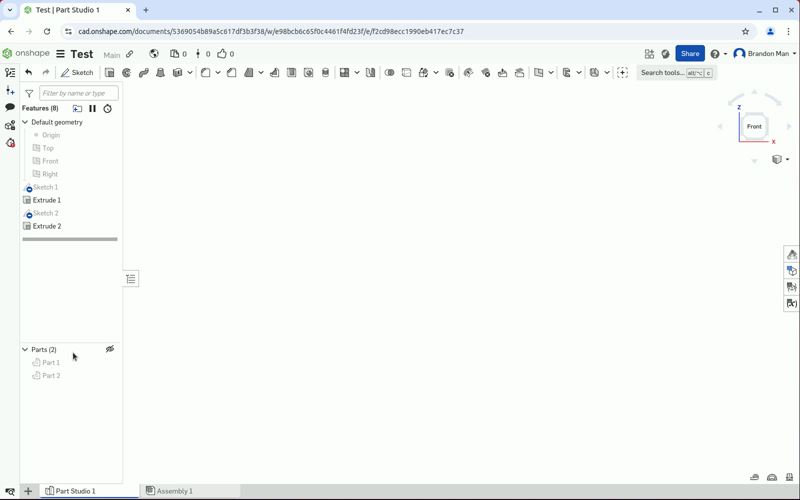
key(left)
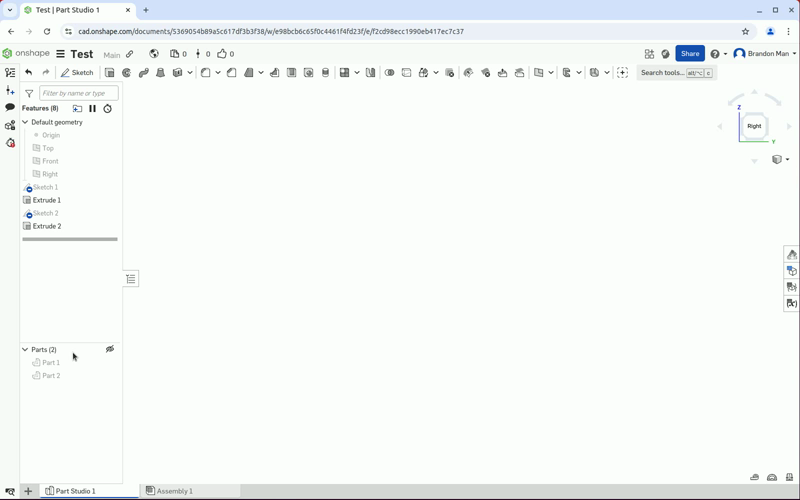
key_up(shift)
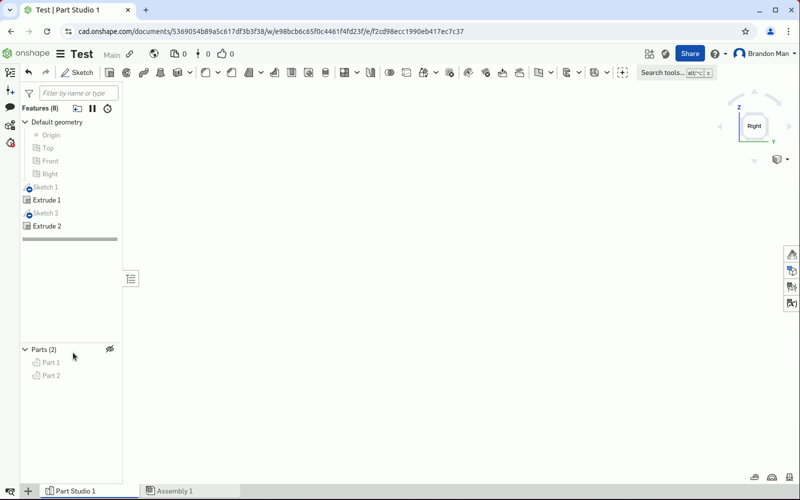
mouse_move(73, 352)
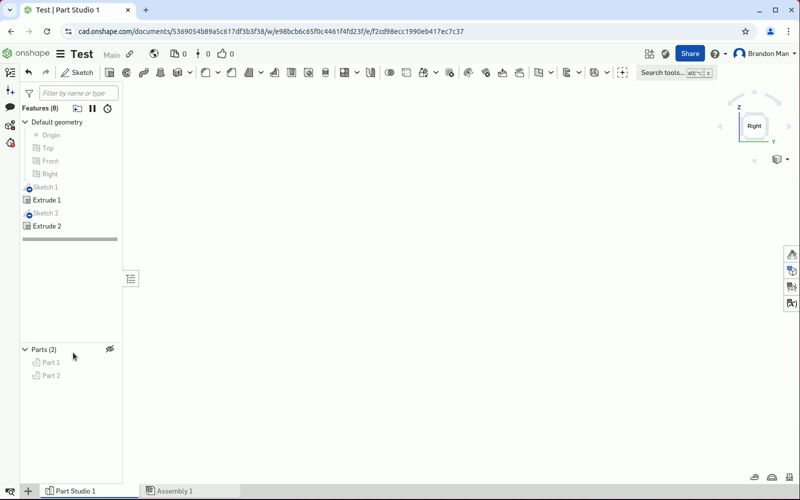
key(shift+y)
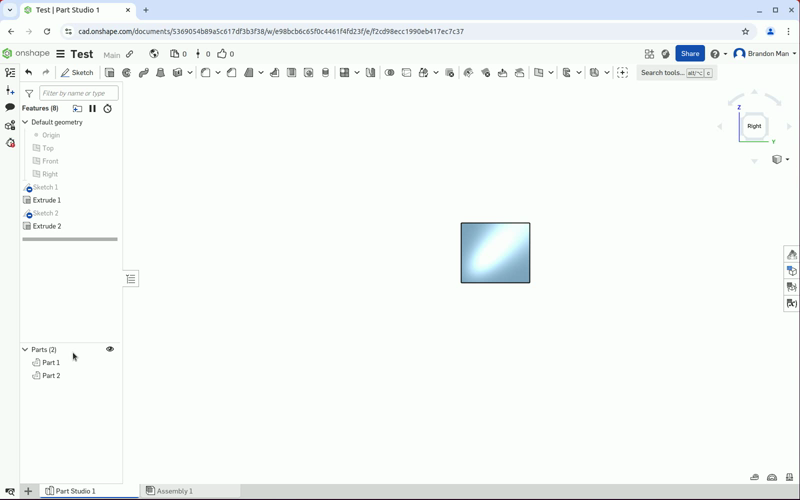
mouse_move(541, 75)
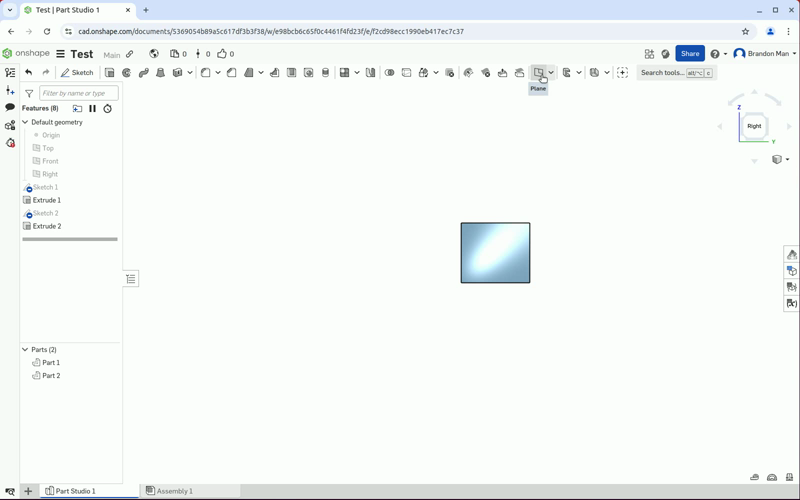
click(541, 75)
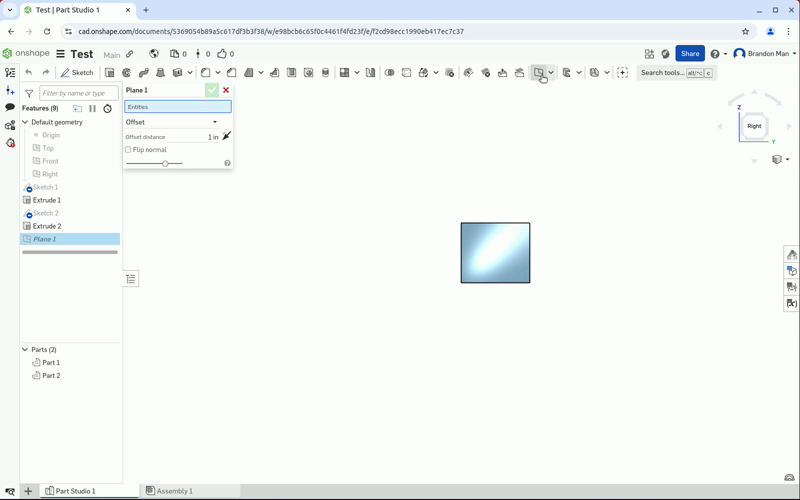
mouse_move(73, 176)
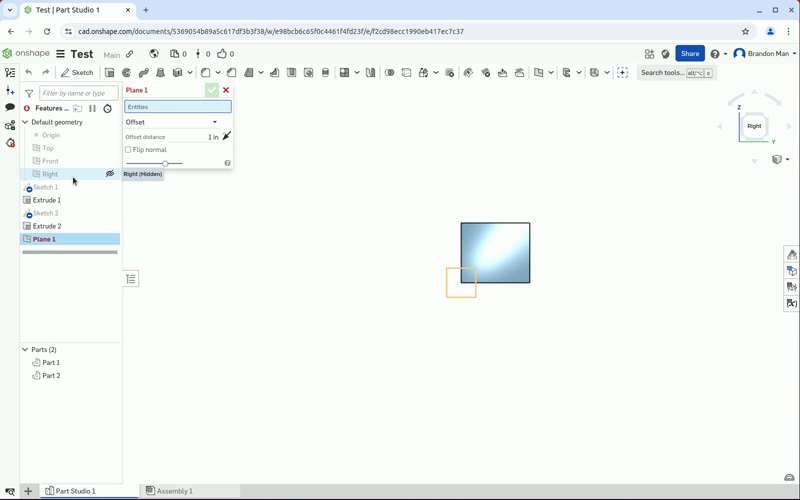
click(73, 176)
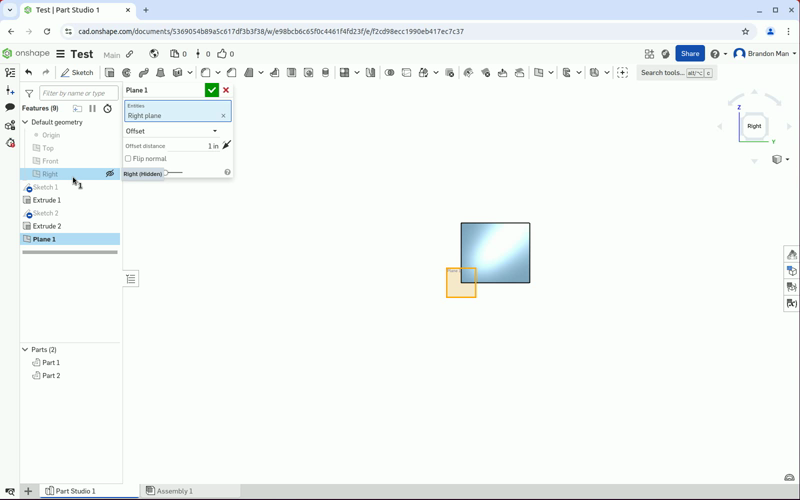
key(tab, 2)
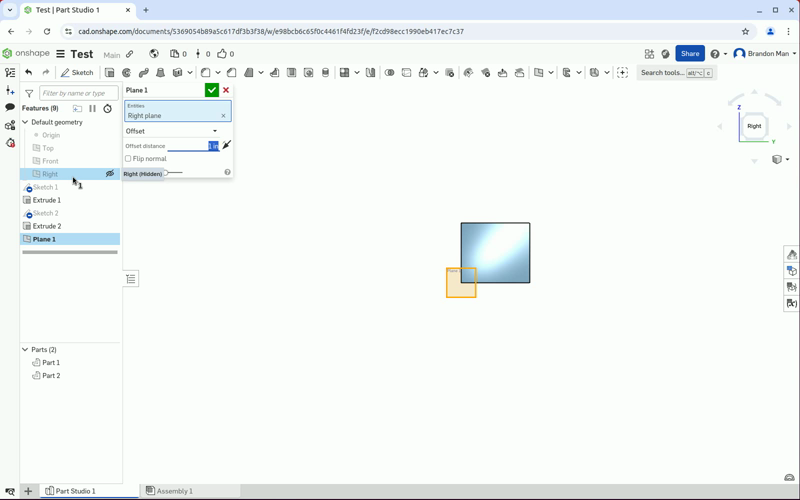
text(23.108)
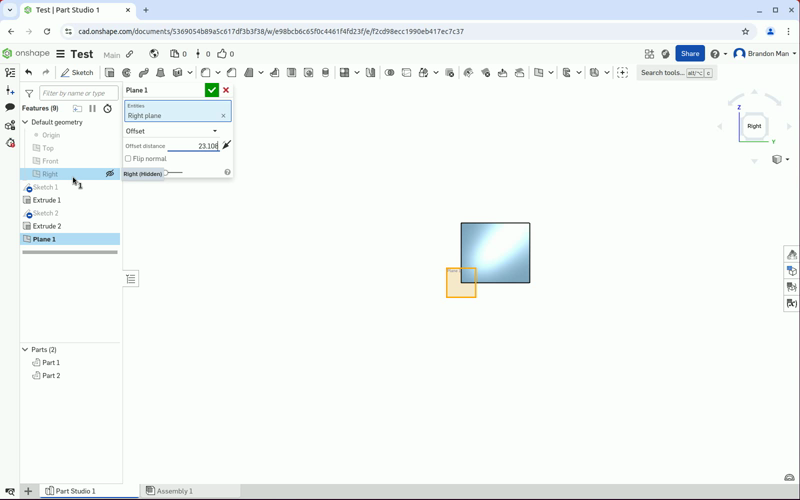
key(enter, 2)
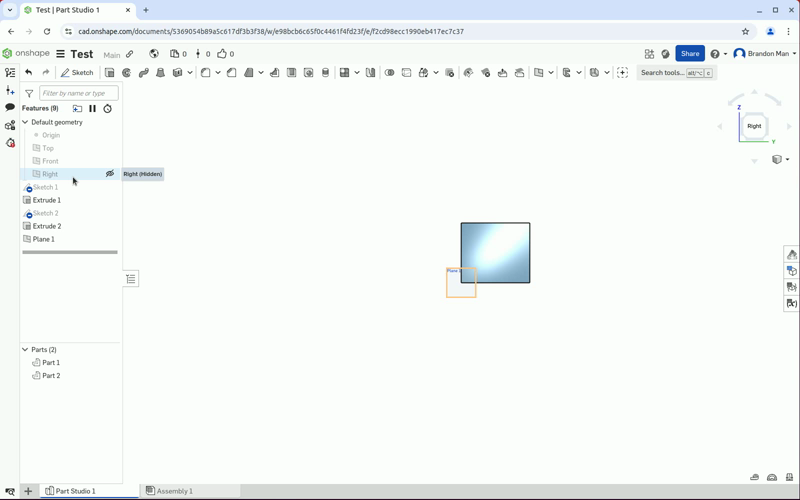
key(shift+s)
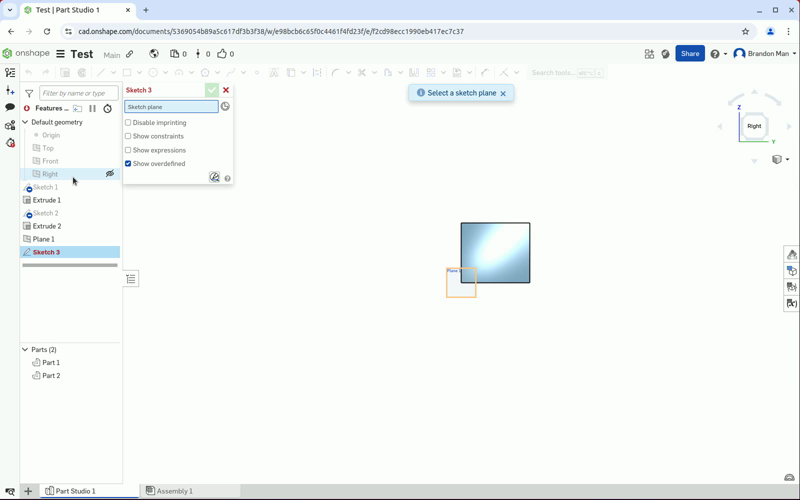
mouse_move(73, 241)
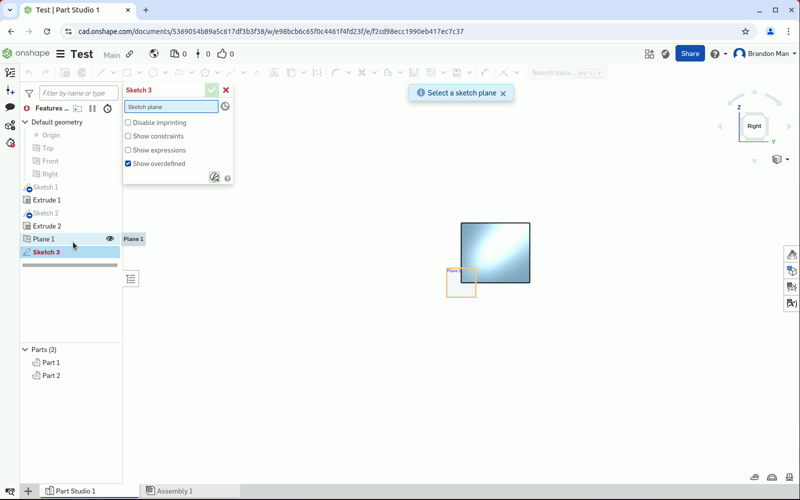
click(73, 241)
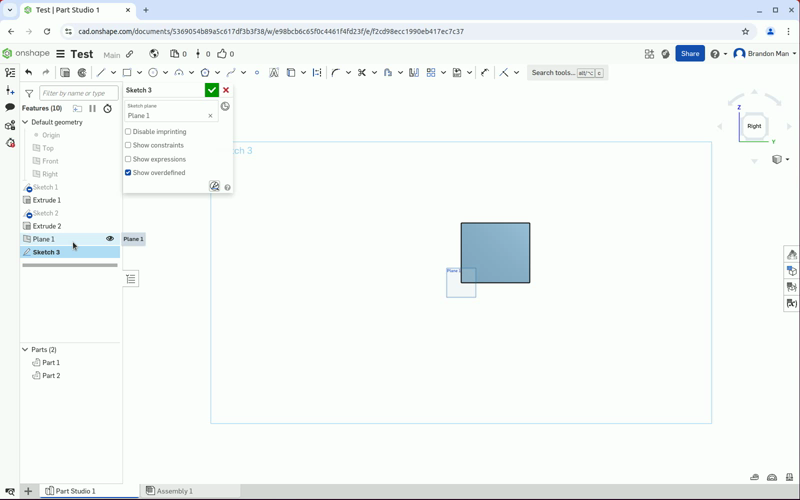
mouse_move(73, 352)
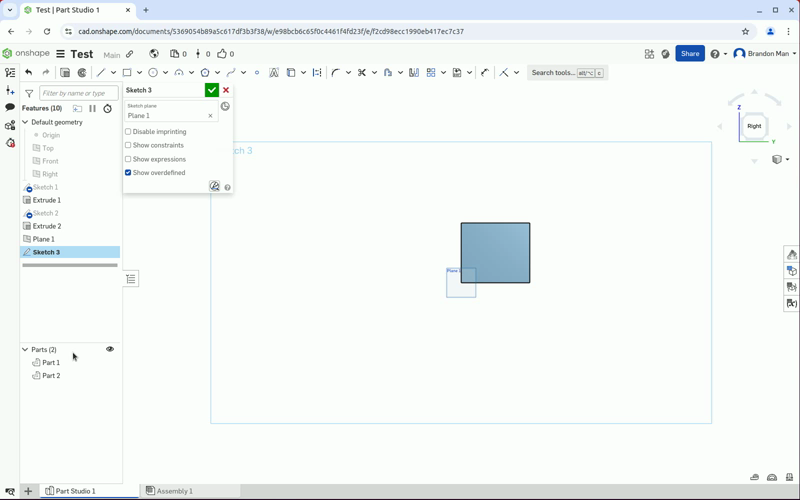
key(y)
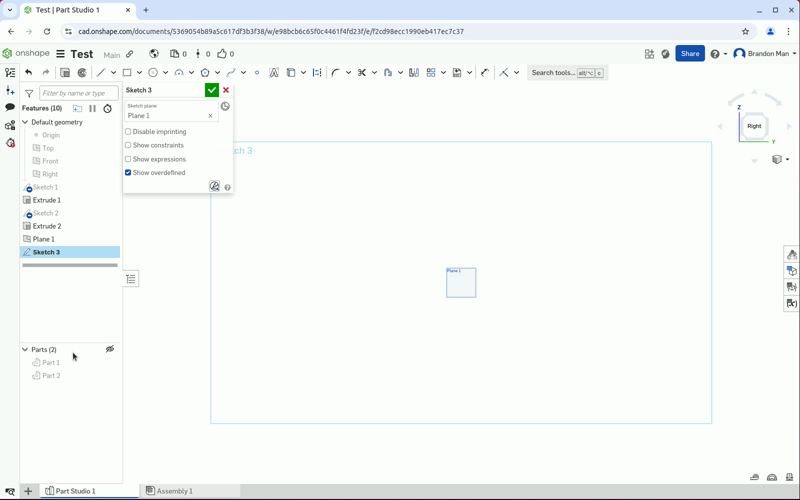
key(l)
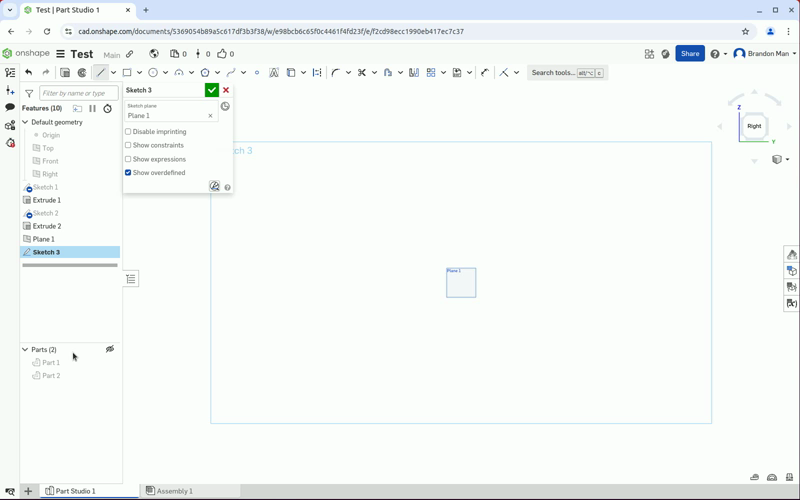
key_down(shift)
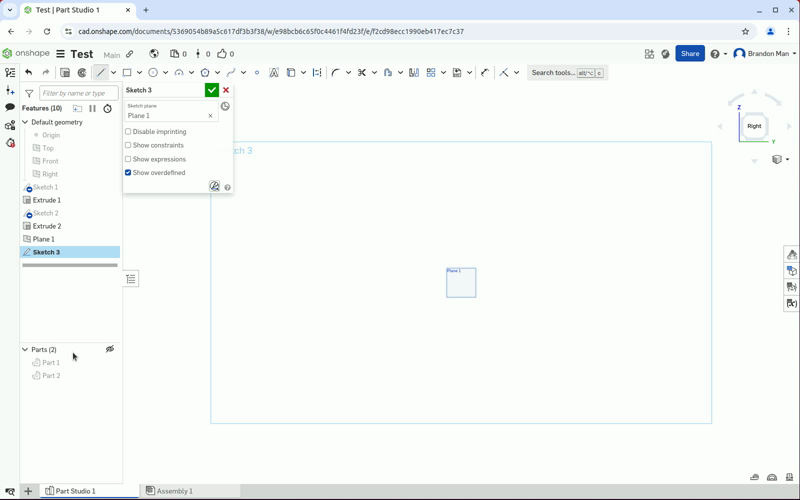
mouse_move(463, 280)
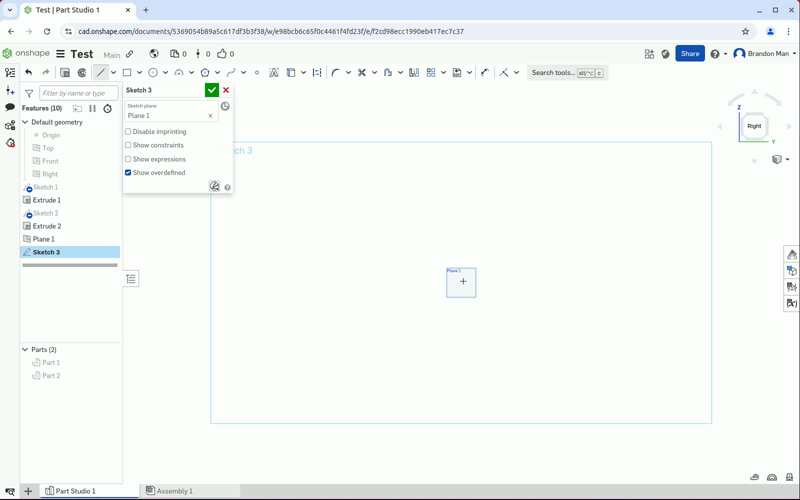
click(463, 280)
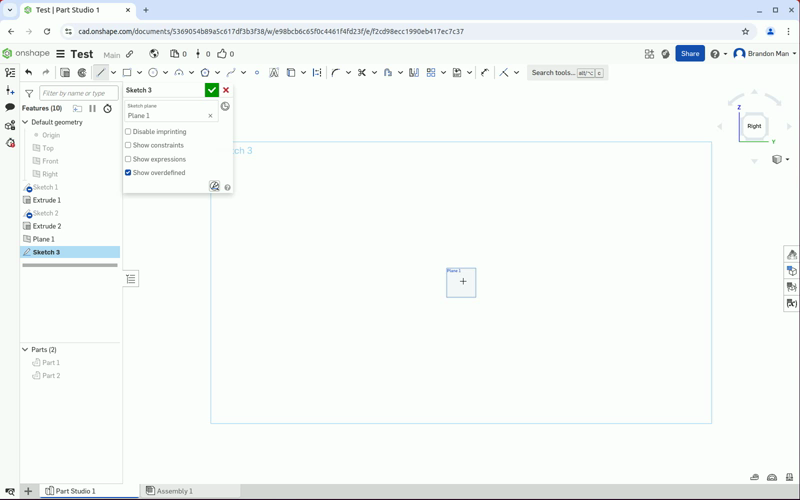
key_up(shift)
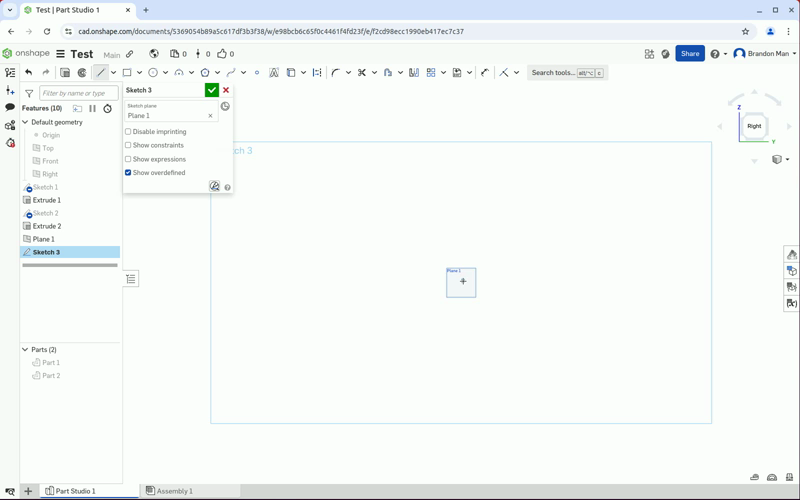
key_down(shift)
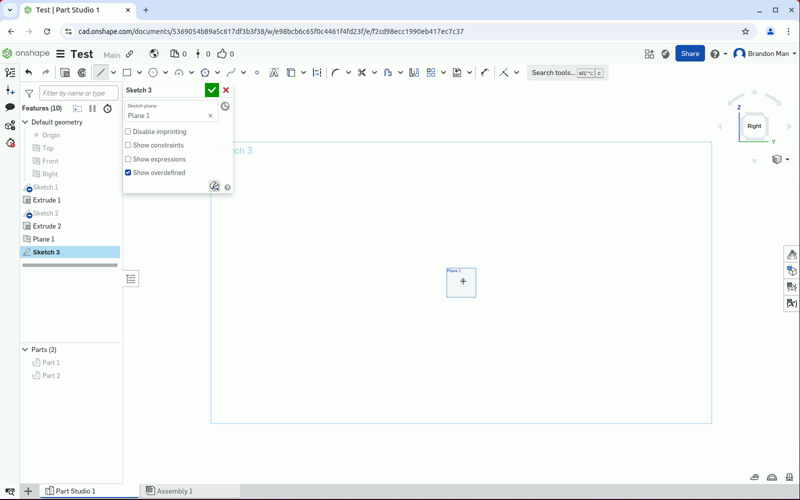
mouse_move(529, 280)
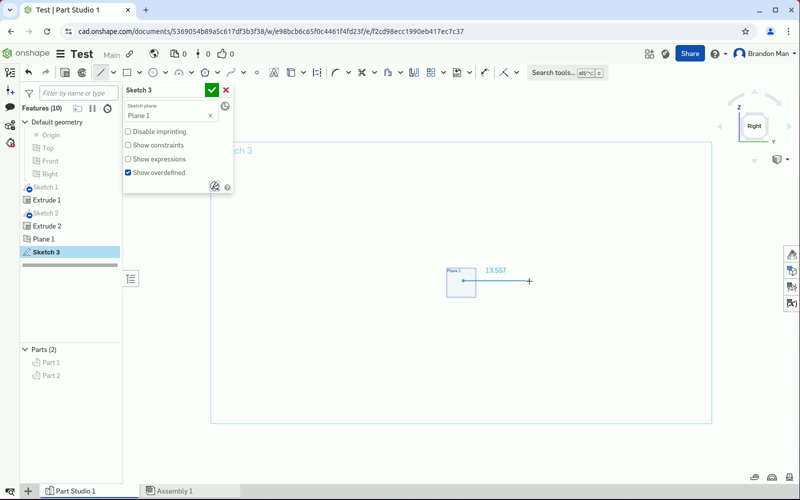
click(529, 280)
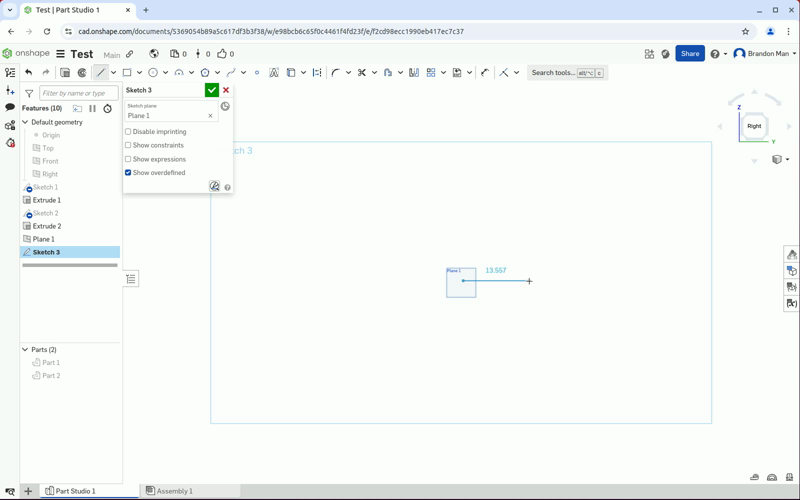
key_up(shift)
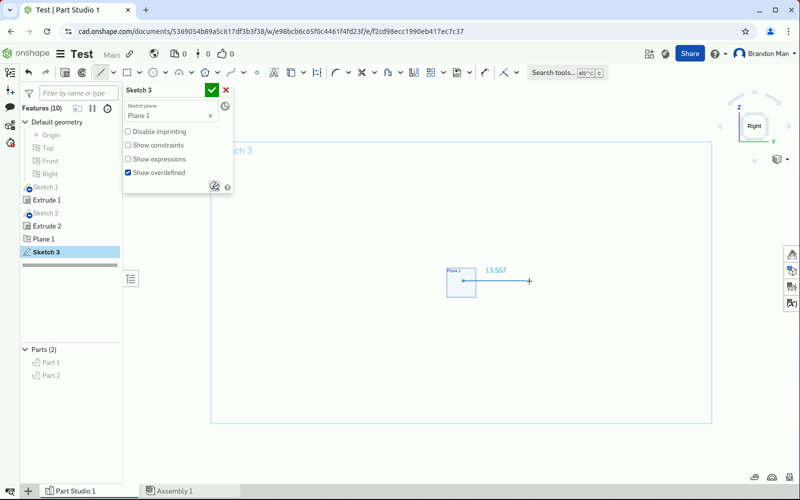
key_down(shift)
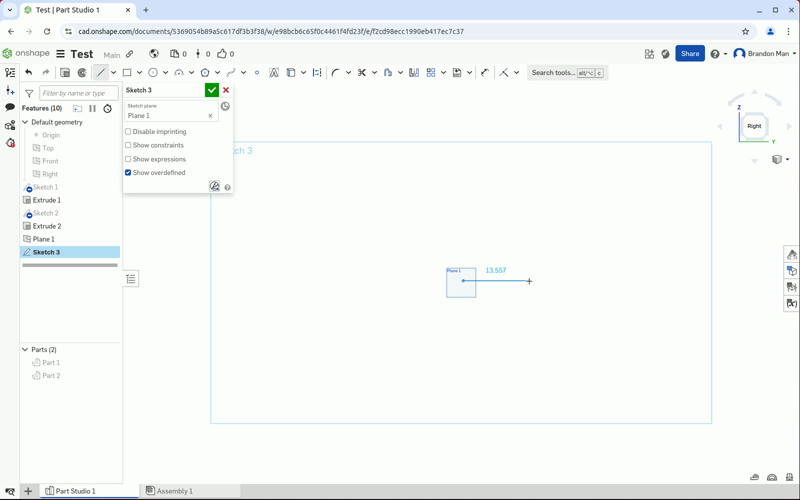
mouse_move(559, 280)
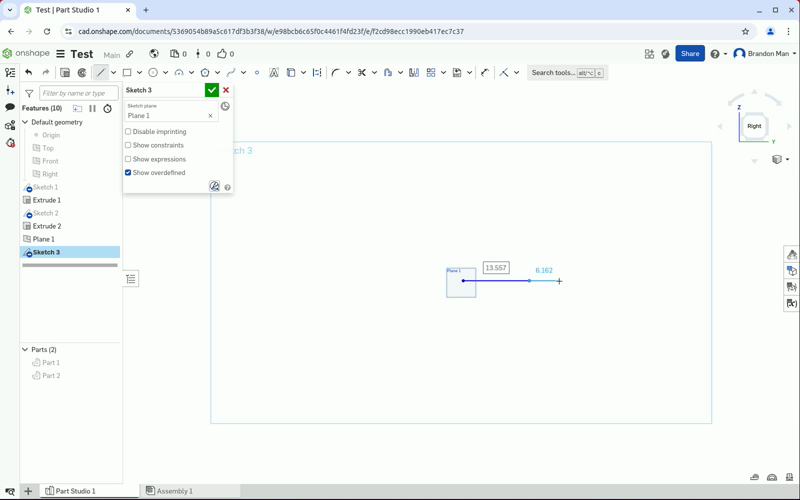
mouse_move(529, 223)
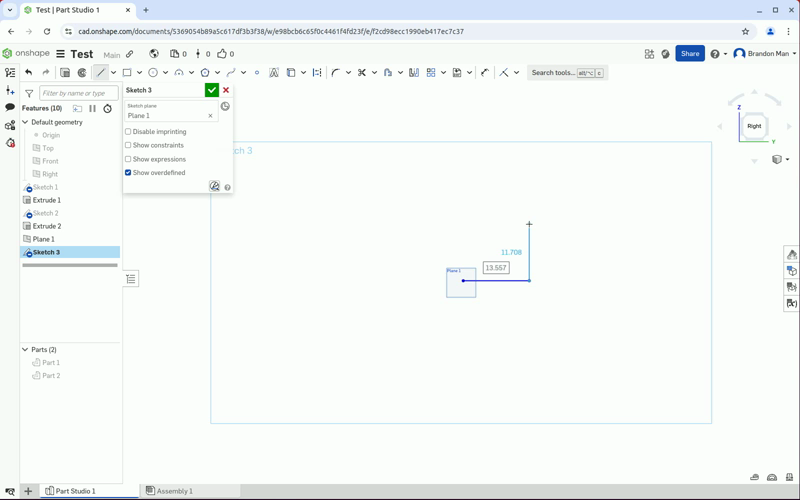
click(529, 223)
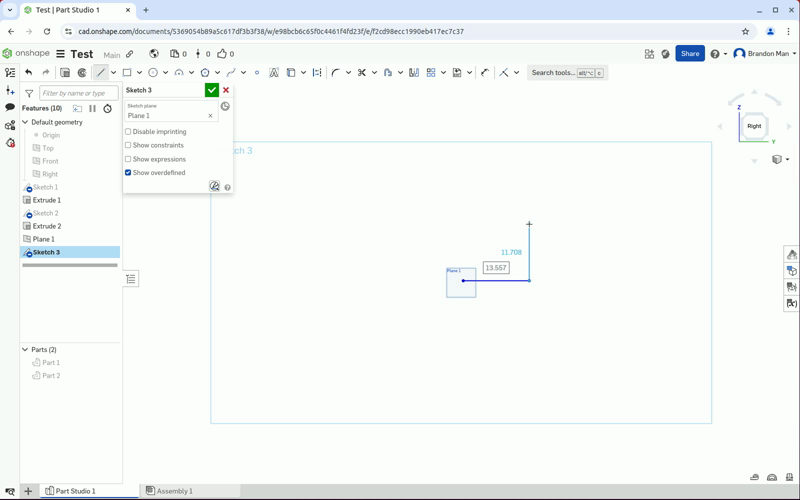
key_up(shift)
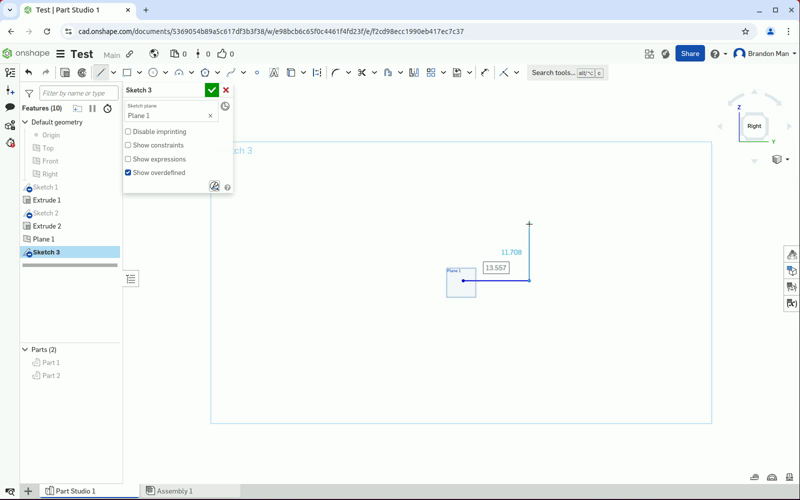
key_down(shift)
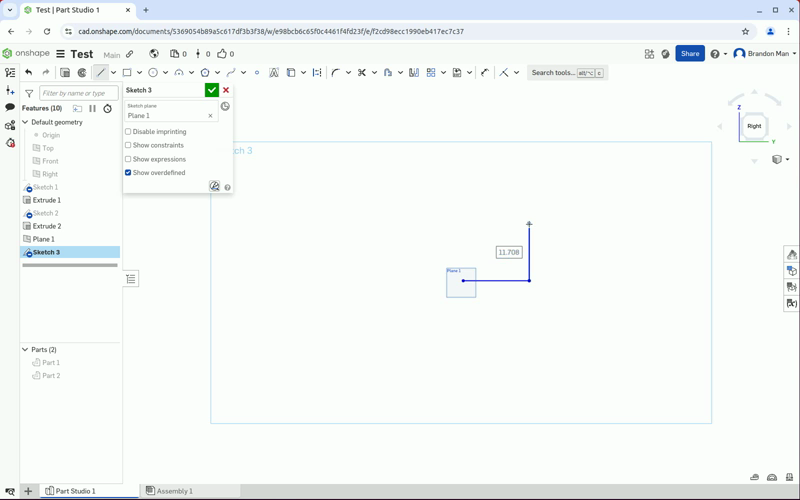
mouse_move(463, 223)
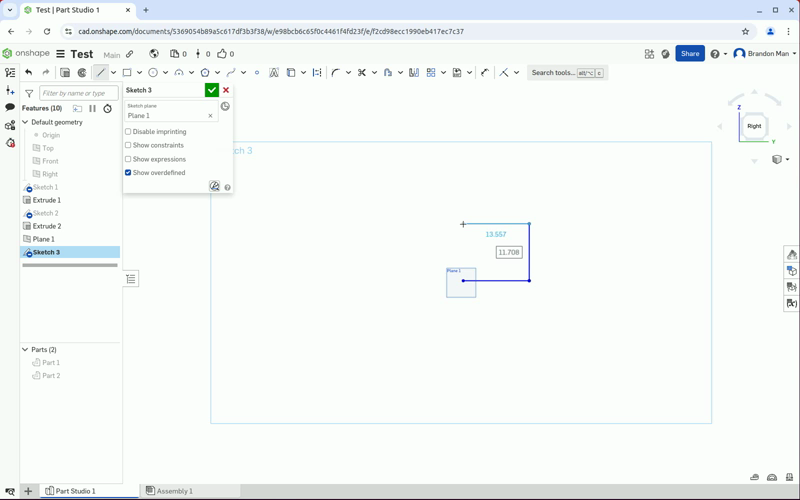
click(463, 223)
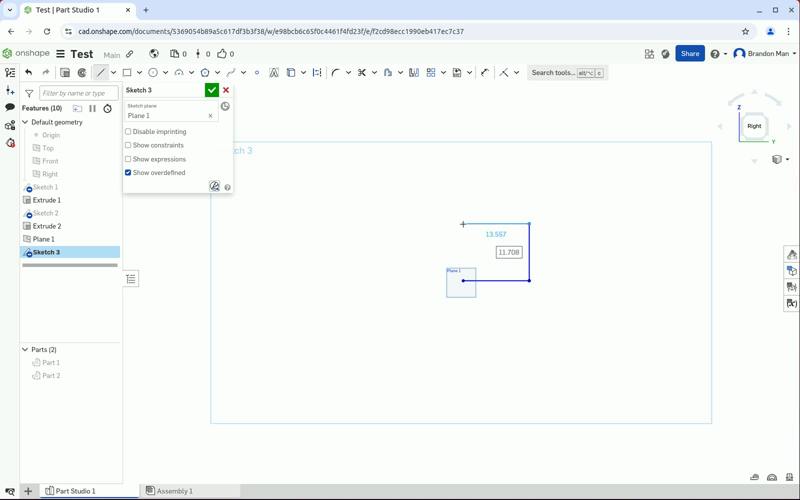
key_up(shift)
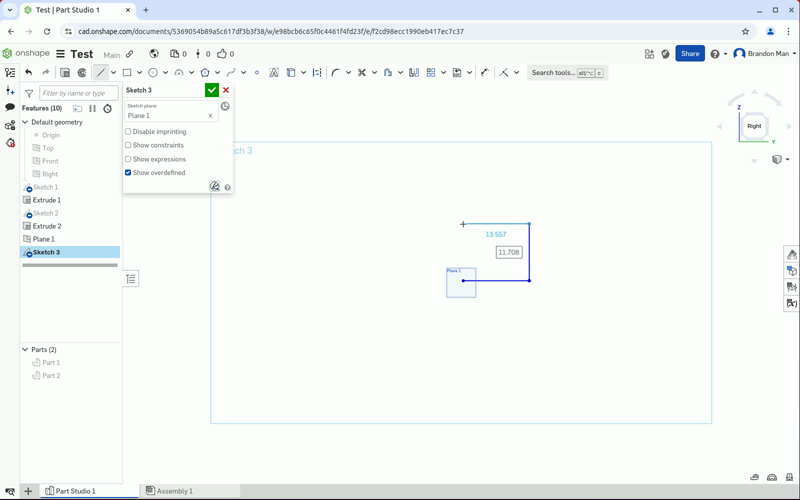
mouse_move(493, 223)
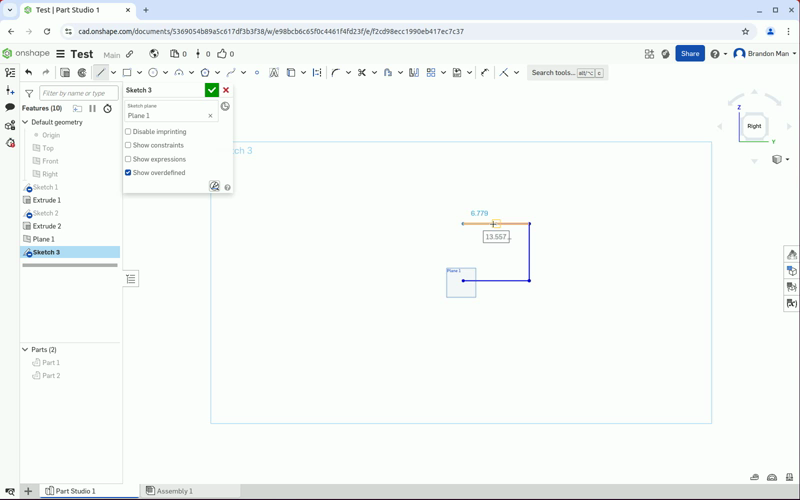
key_down(shift)
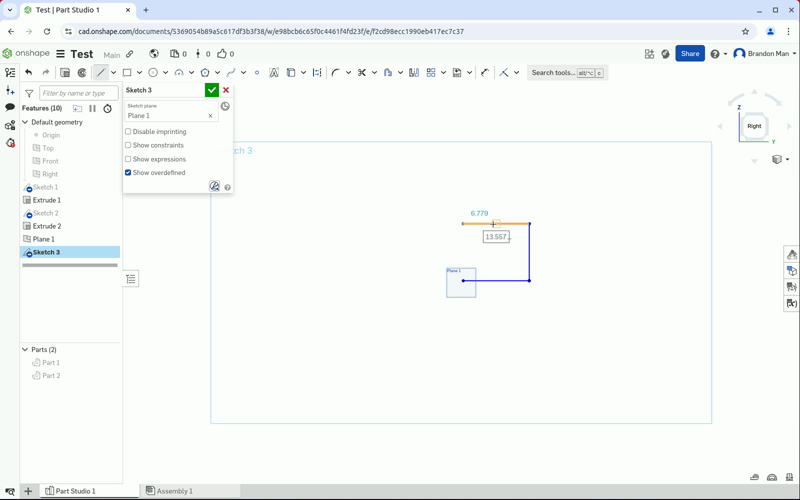
mouse_move(463, 280)
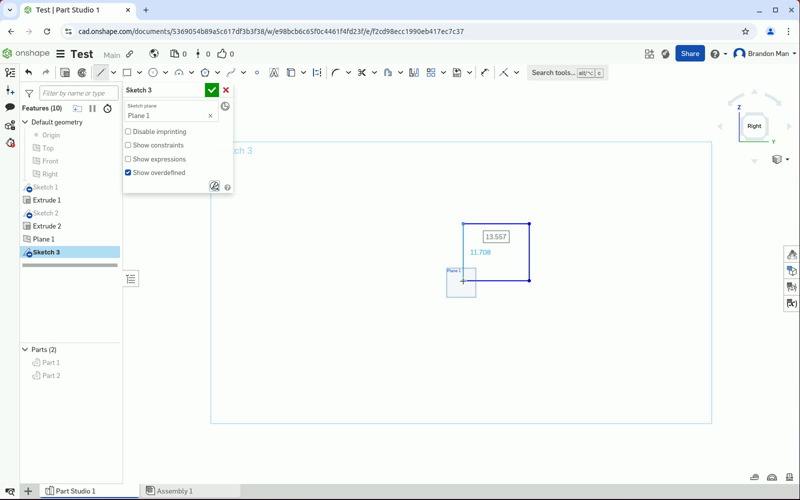
key_up(shift)
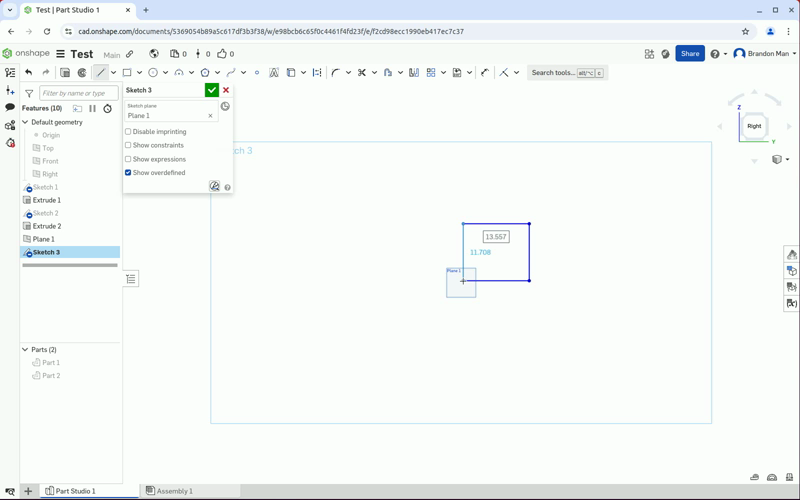
click(463, 280)
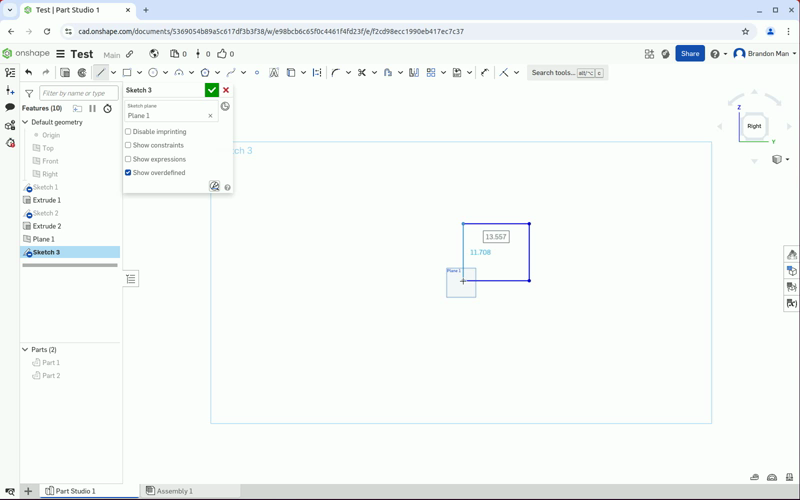
key(esc)
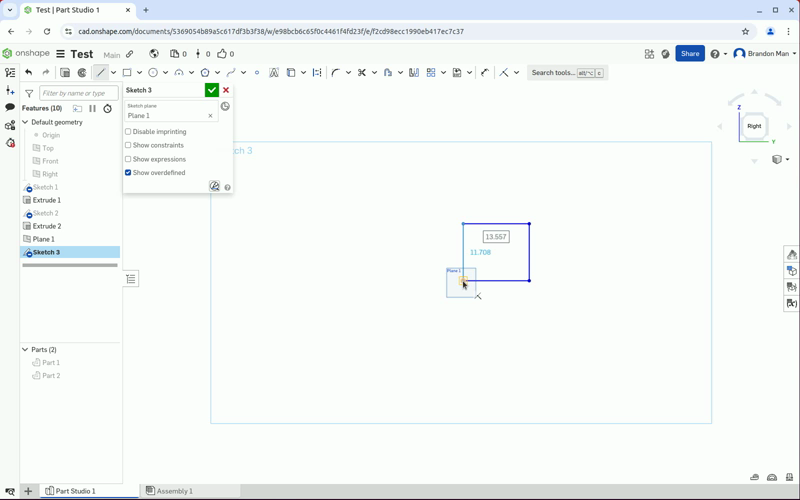
mouse_move(525, 234)
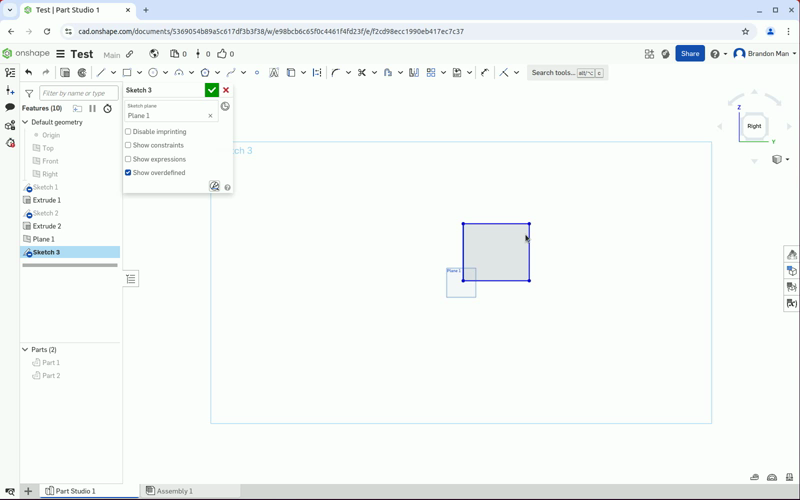
click(525, 234)
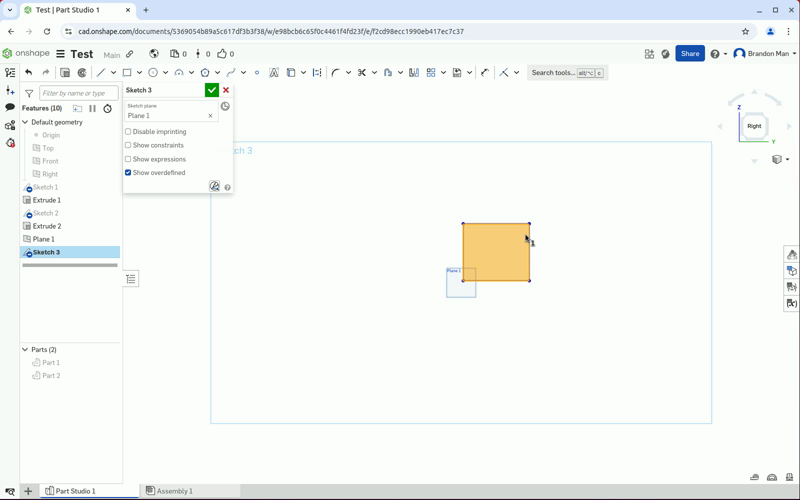
mouse_move(73, 352)
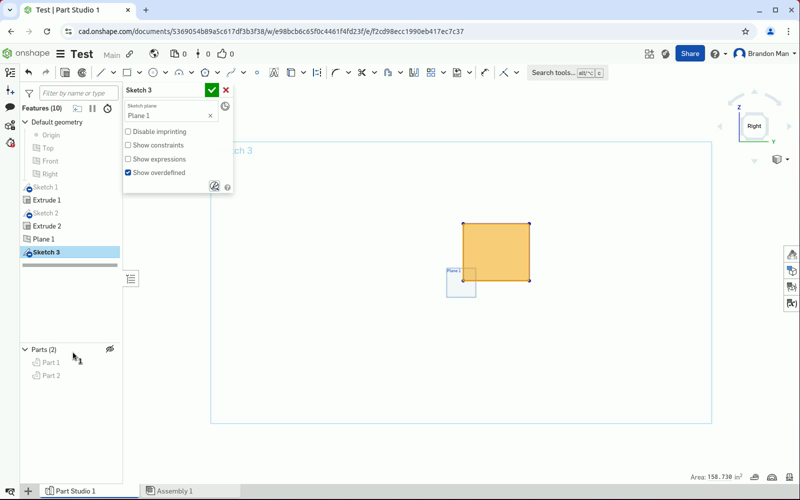
key(shift+y)
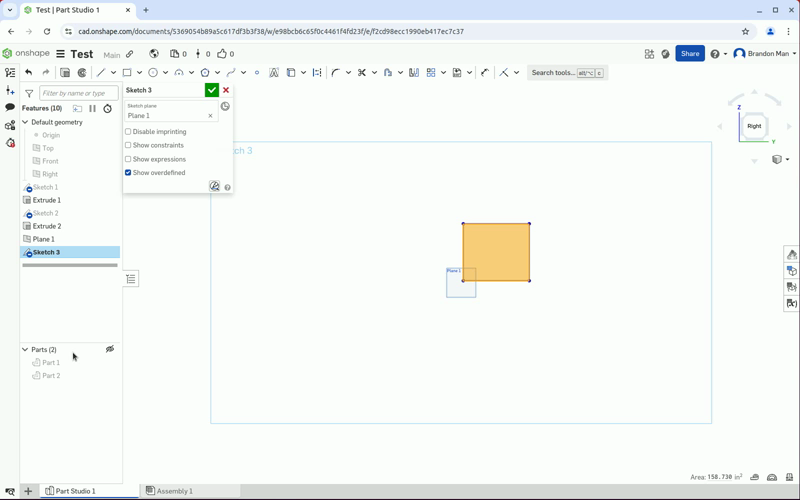
key(shift+e)
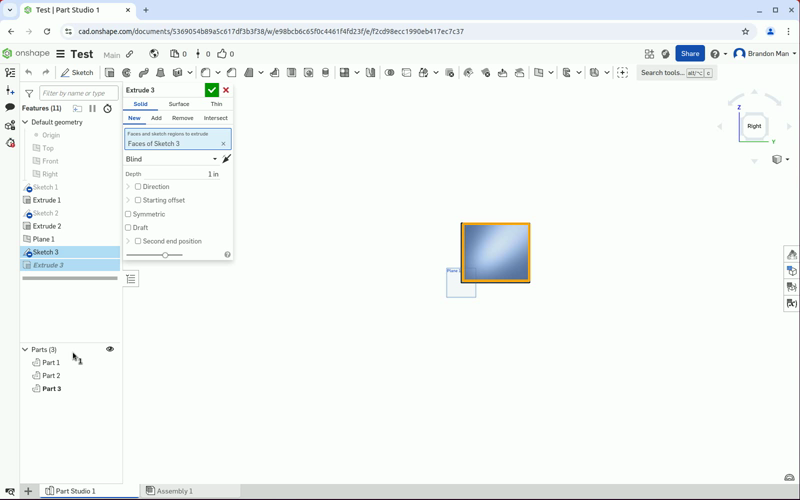
mouse_move(143, 106)
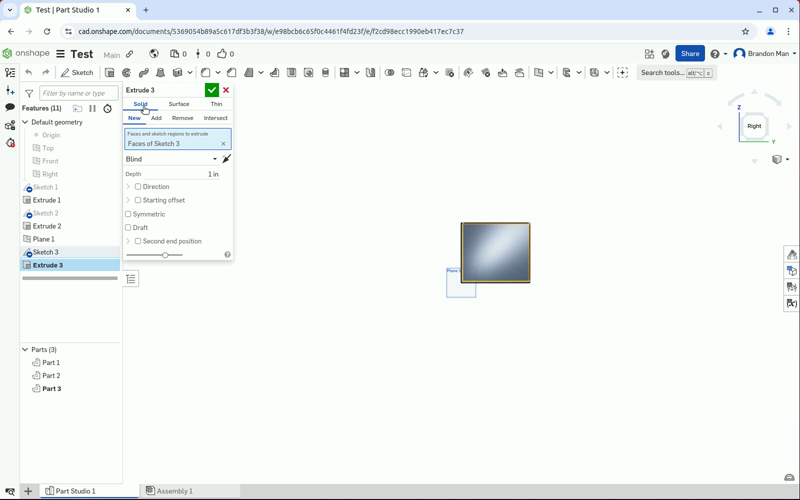
click(143, 106)
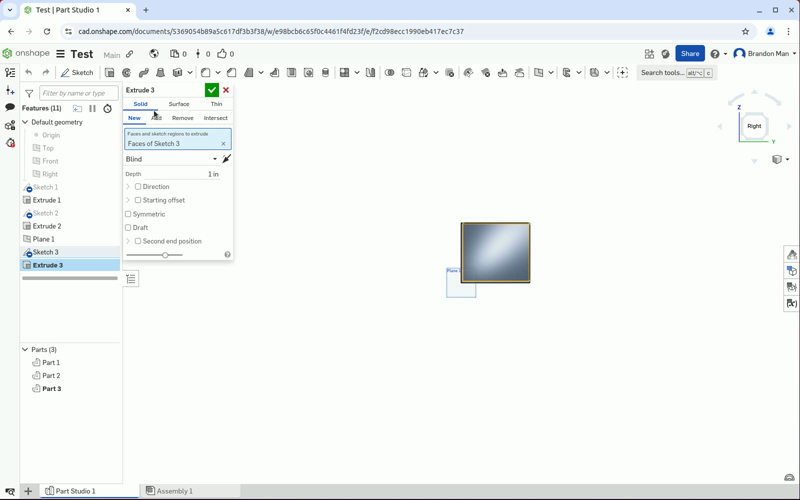
mouse_move(186, 120)
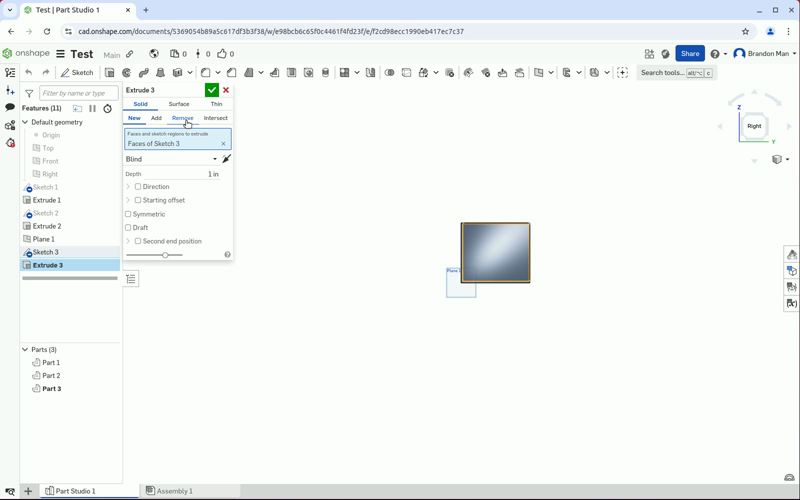
click(186, 120)
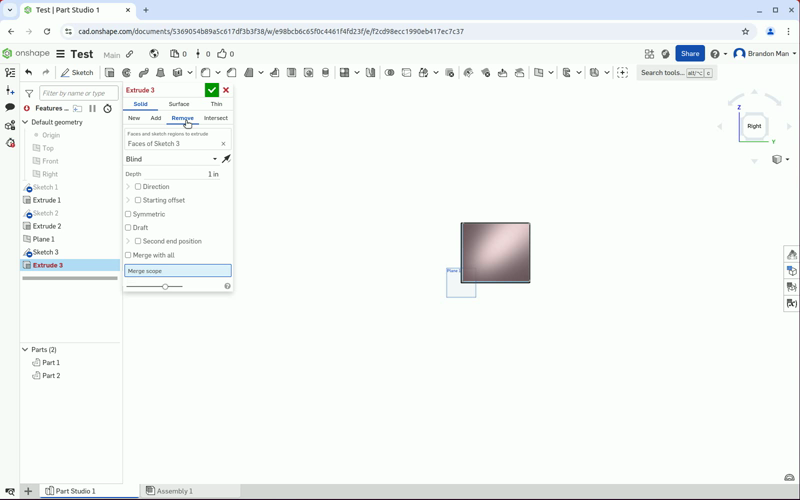
key(tab, 4)
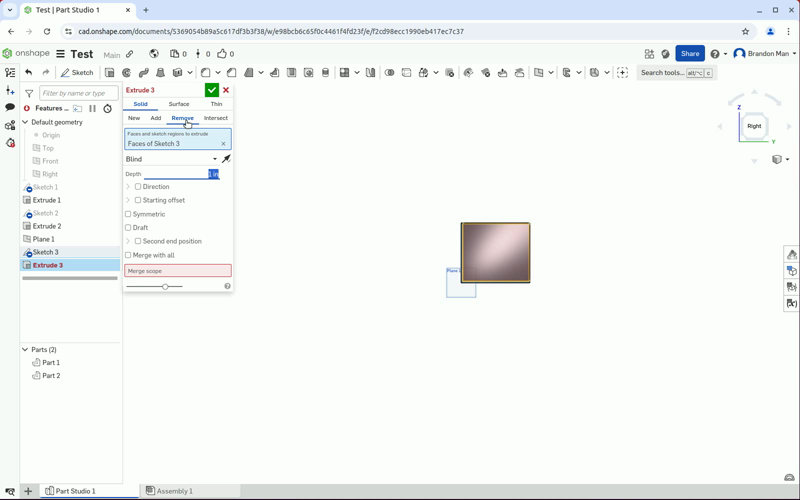
text(22.627)
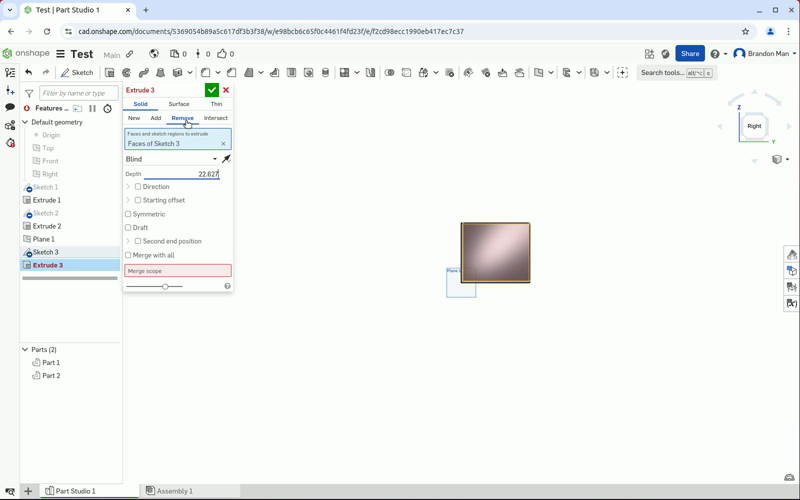
key(tab, 6)
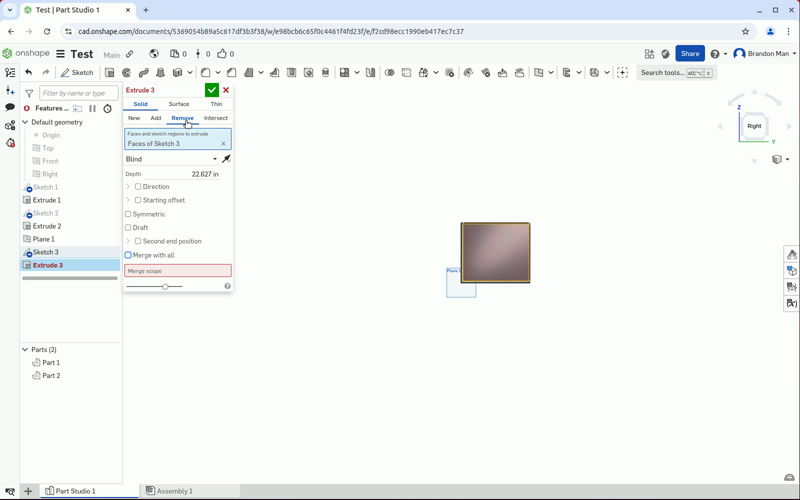
key(space)
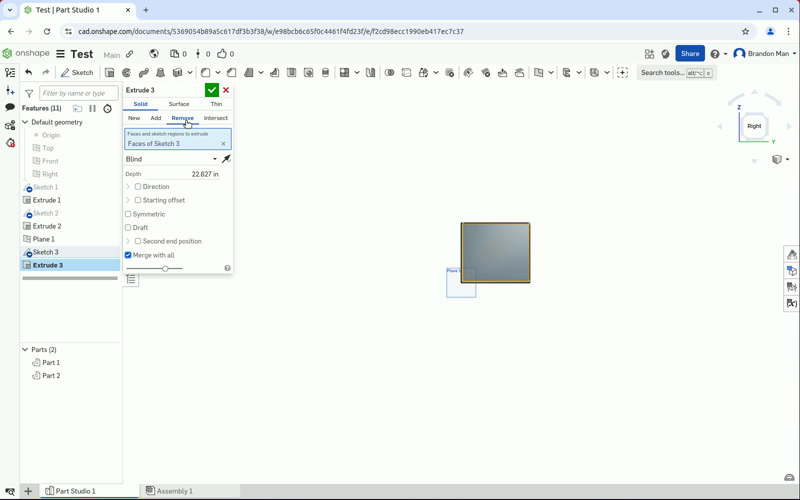
key(enter)
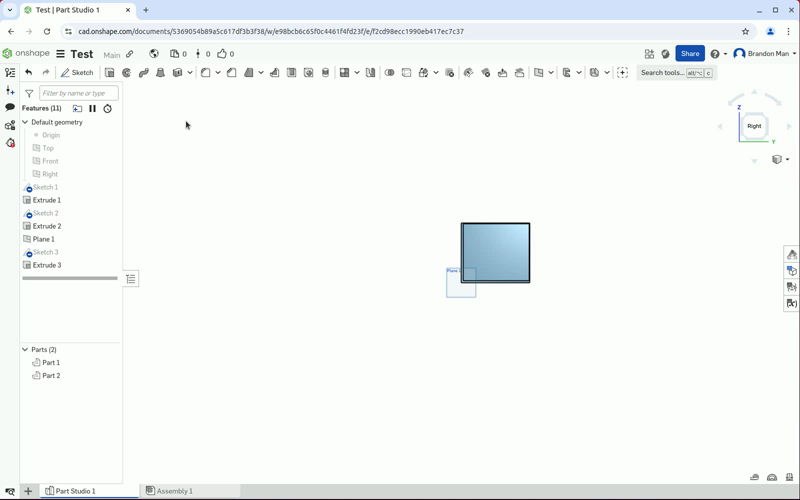
key(shift+h)
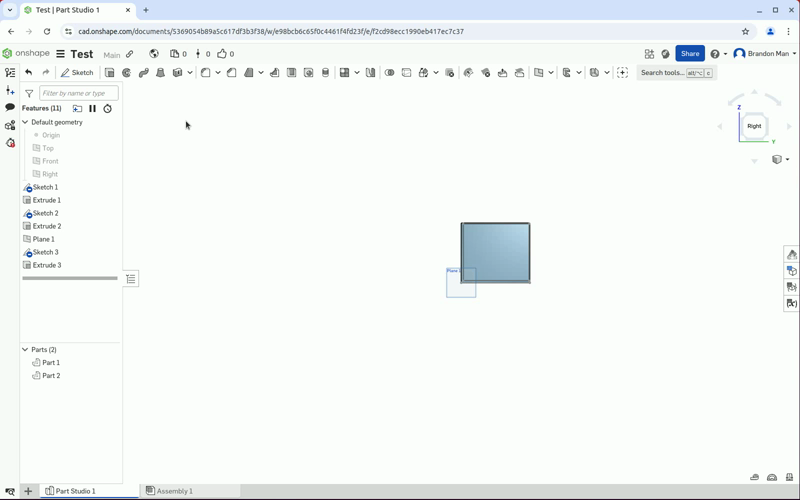
key(shift+h)
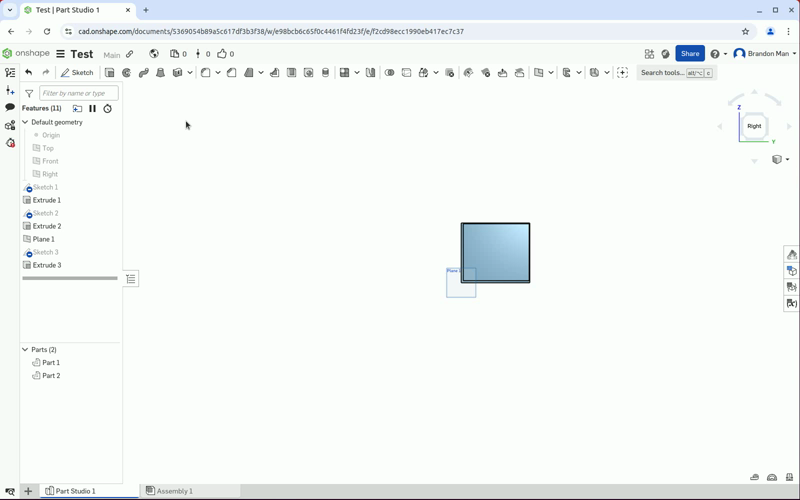
mouse_move(73, 189)
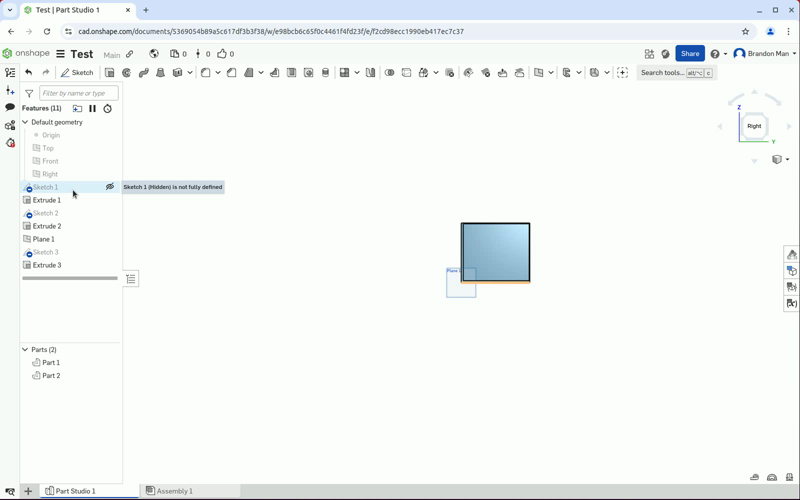
click(73, 189)
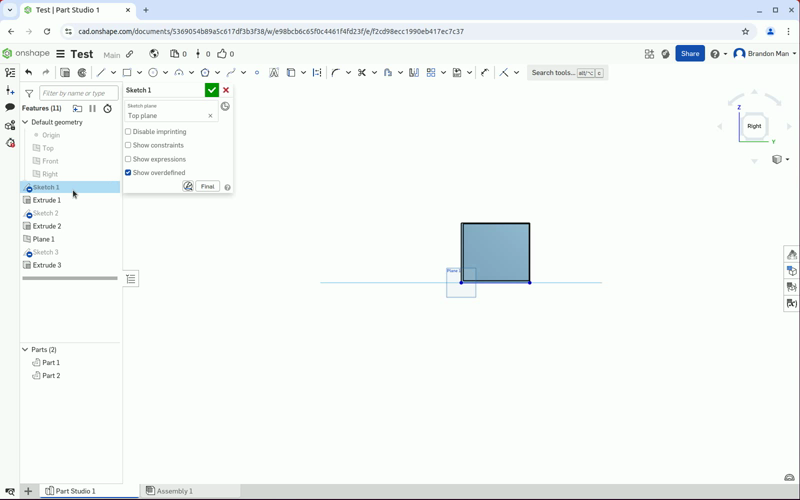
mouse_move(229, 92)
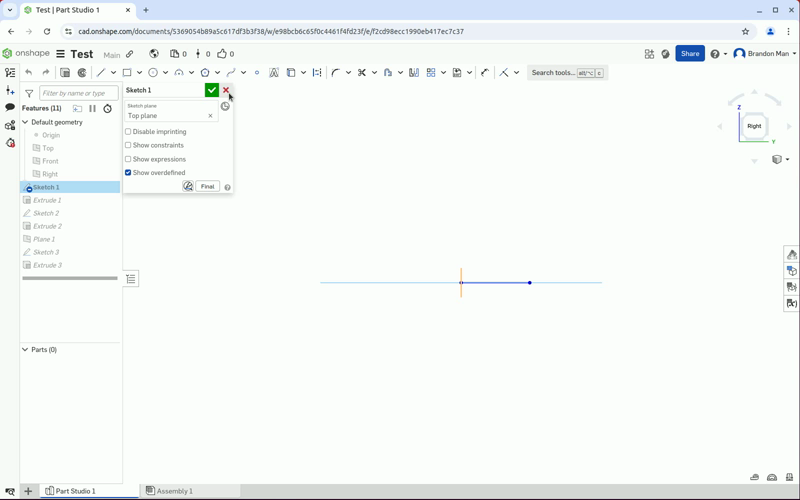
click(229, 92)
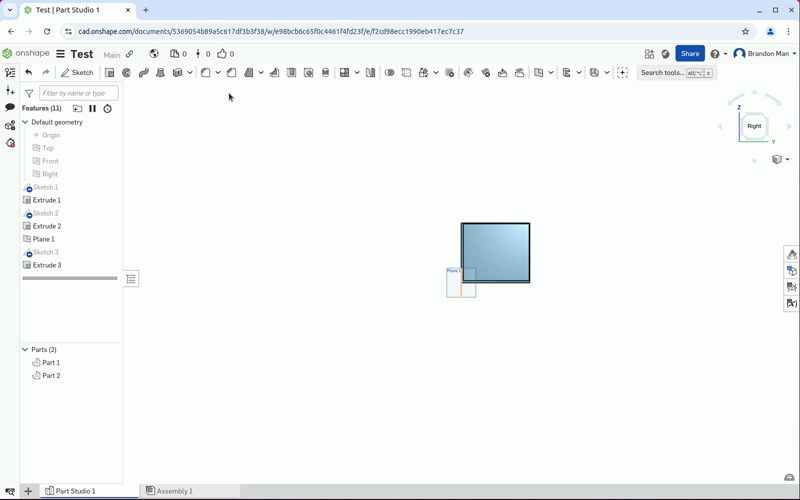
mouse_move(73, 352)
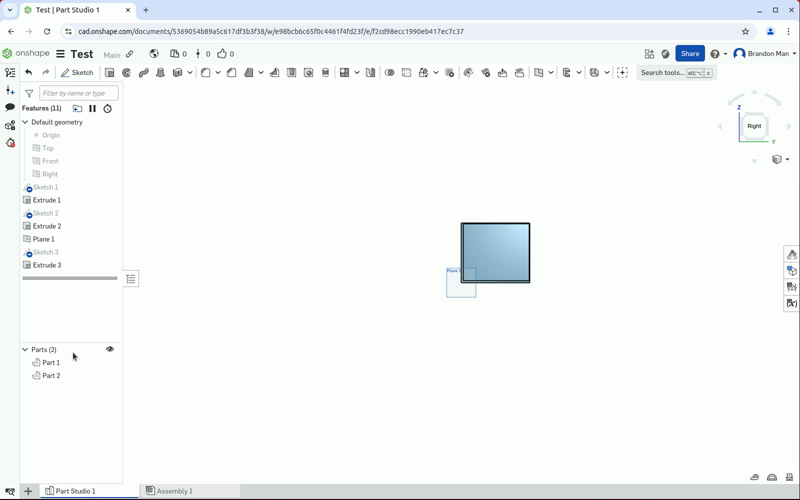
key(y)
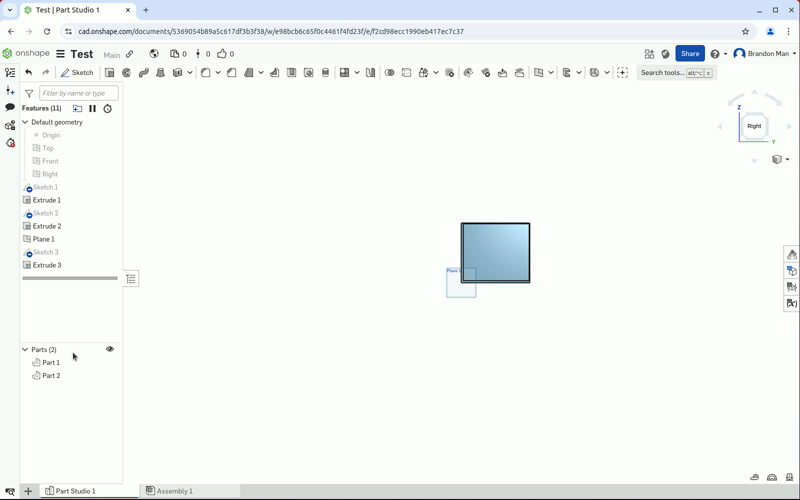
key(shift+p)
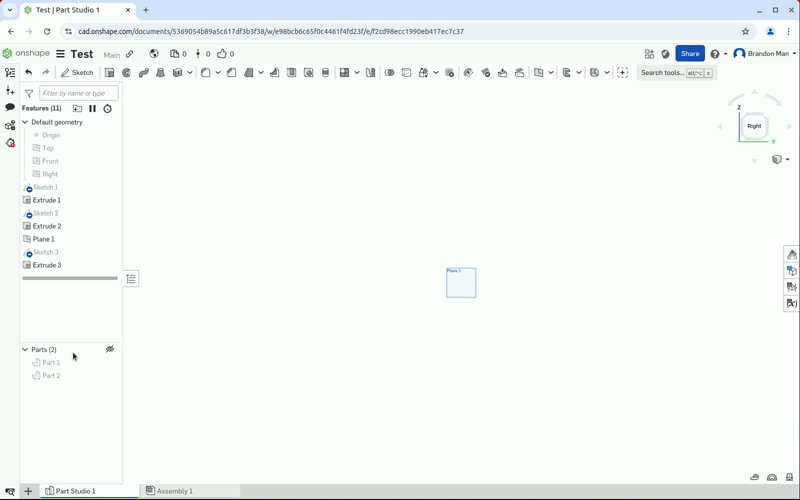
key(space)
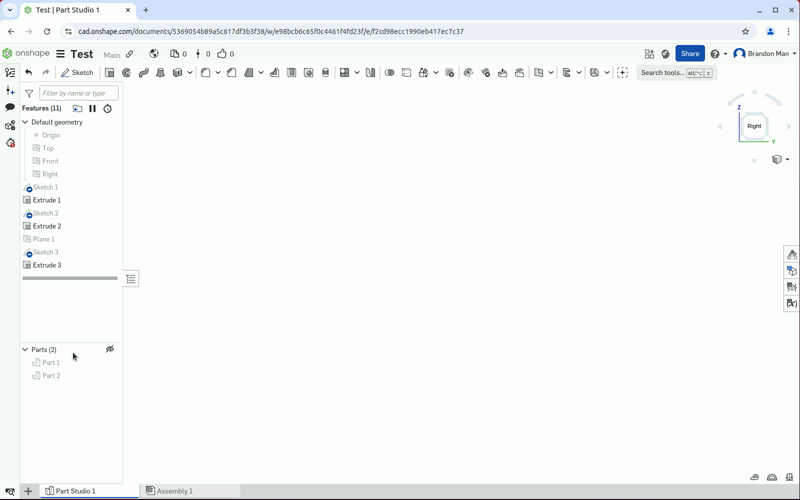
key_down(shift)
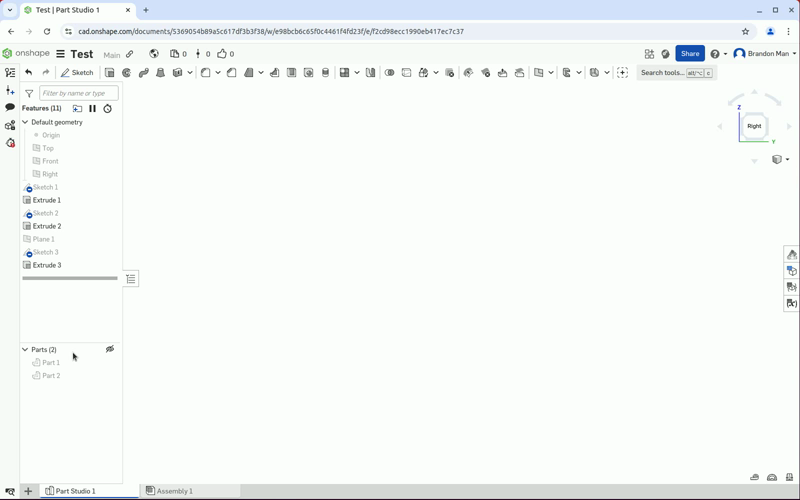
key(right)
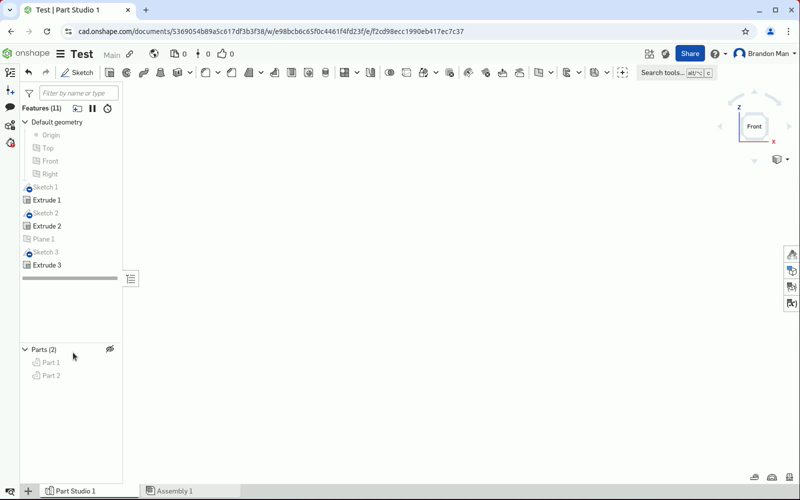
key_up(shift)
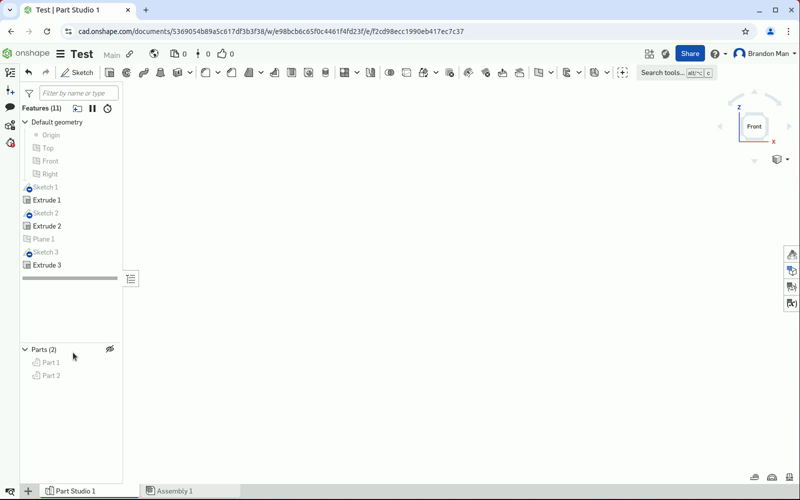
mouse_move(73, 352)
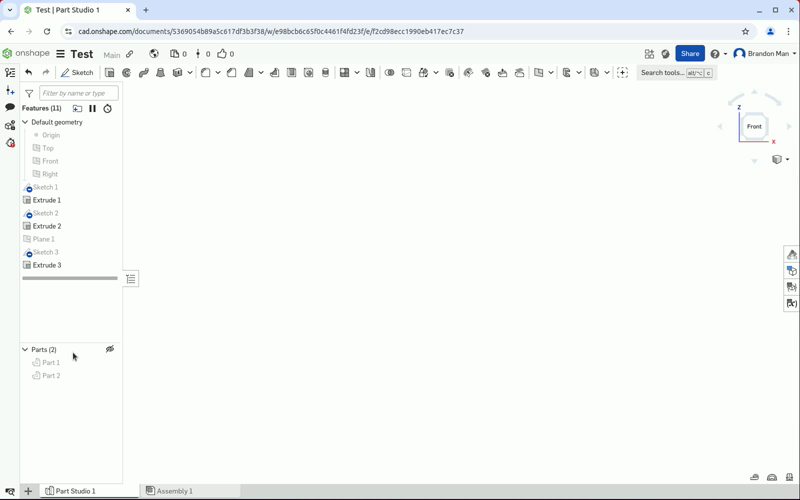
key(shift+y)
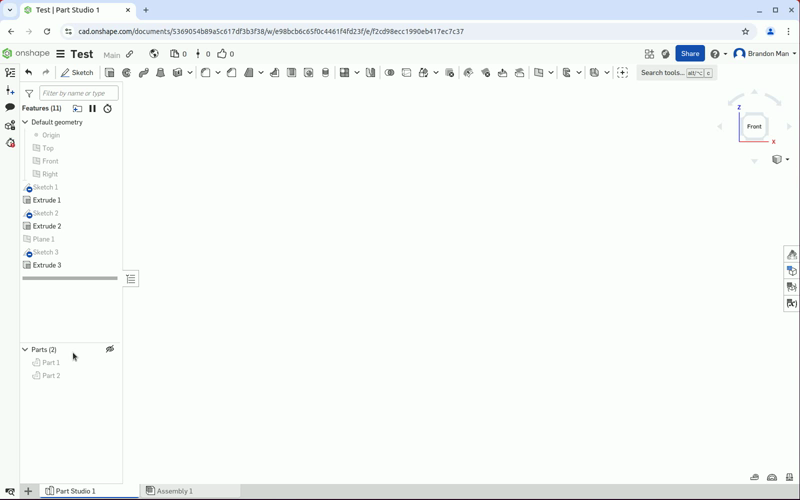
key(shift+s)
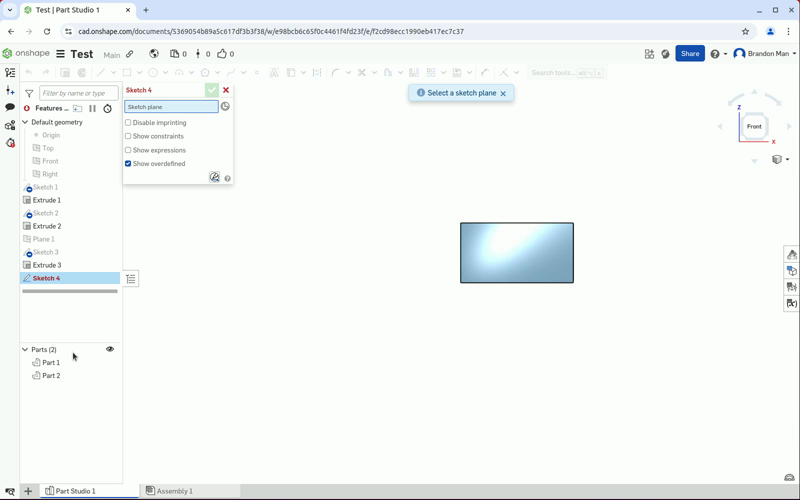
mouse_move(73, 163)
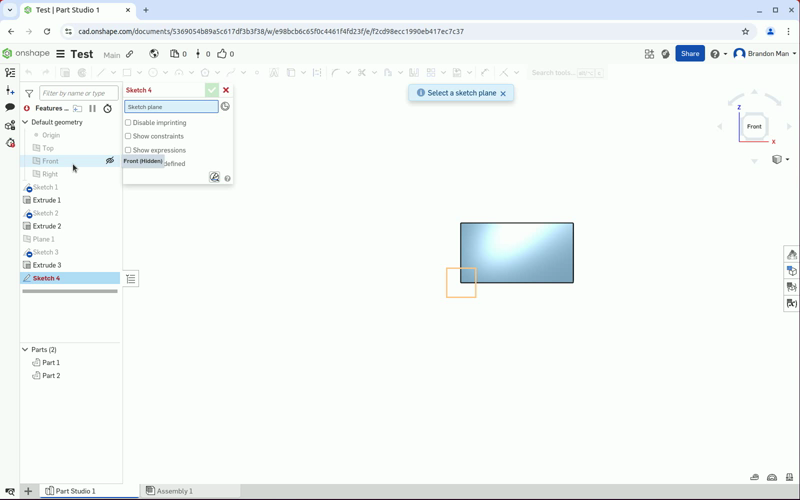
click(73, 163)
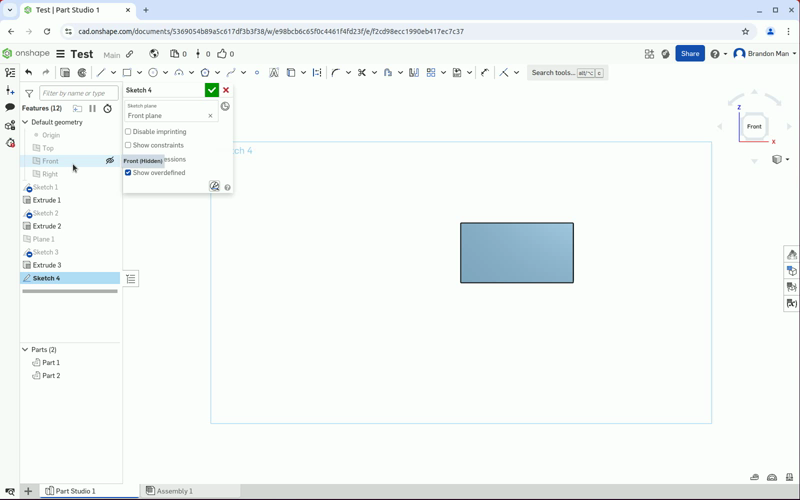
mouse_move(73, 352)
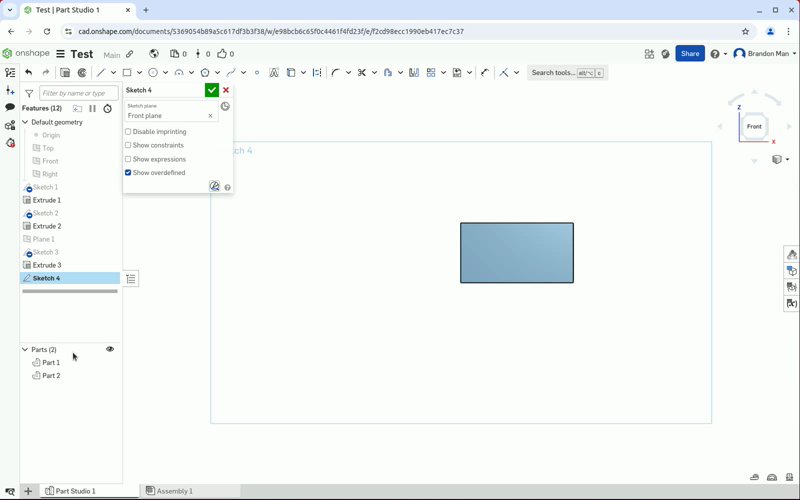
key(y)
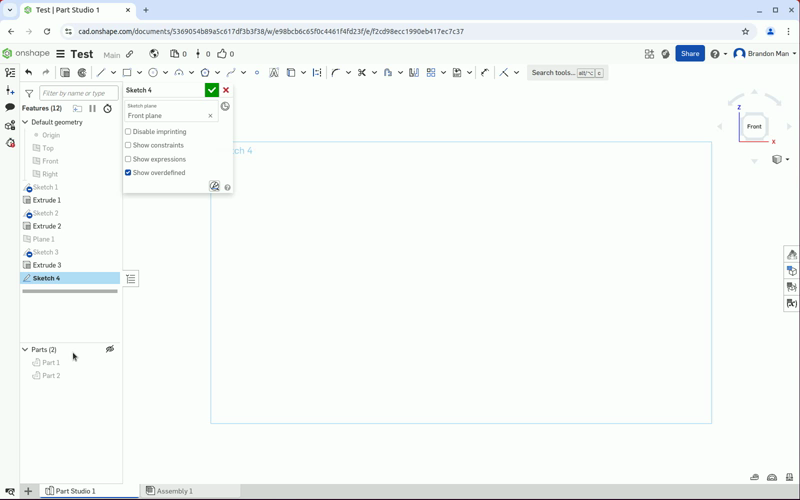
key(l)
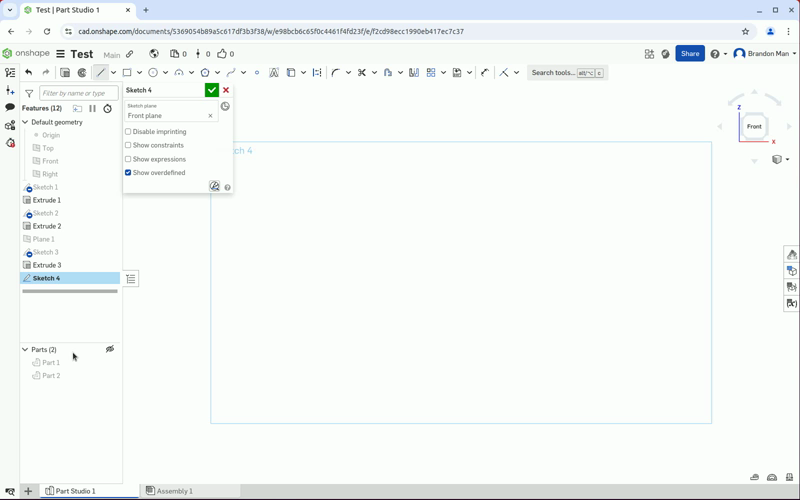
key_down(shift)
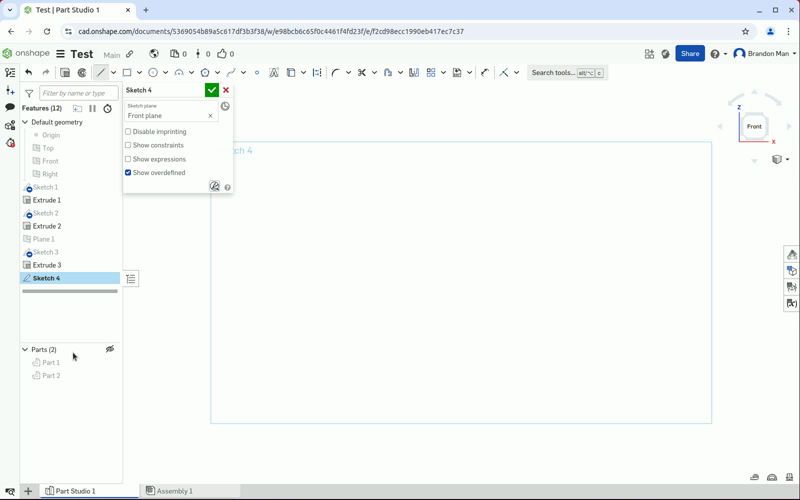
mouse_move(566, 262)
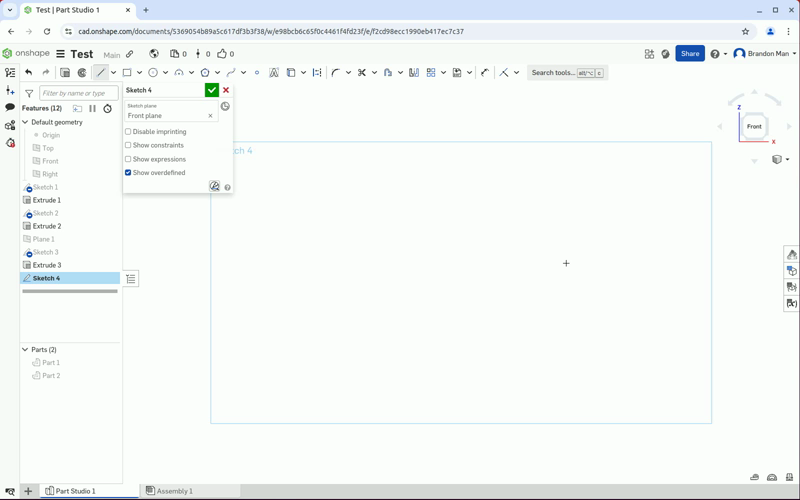
click(566, 262)
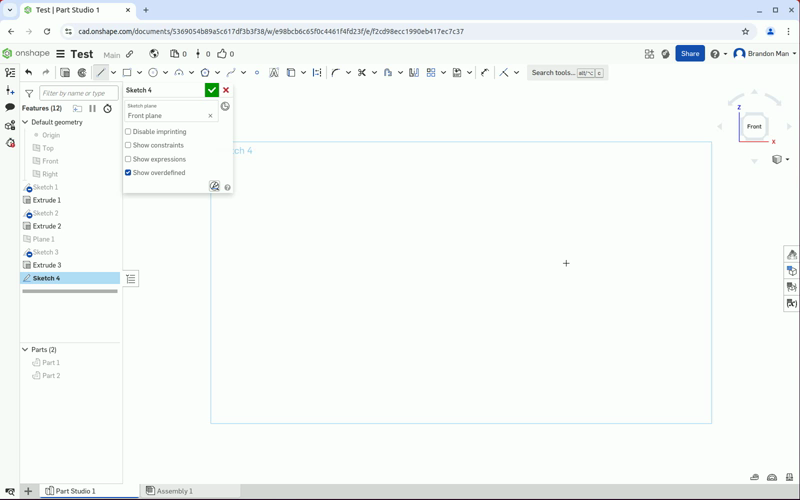
key_up(shift)
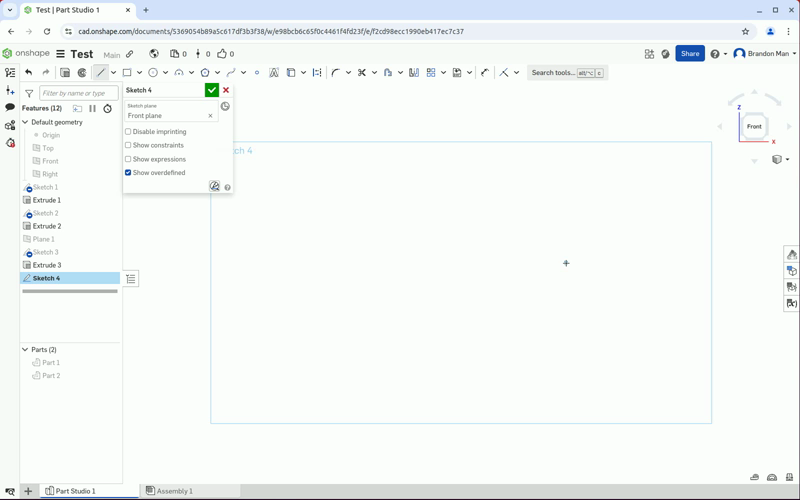
key_down(shift)
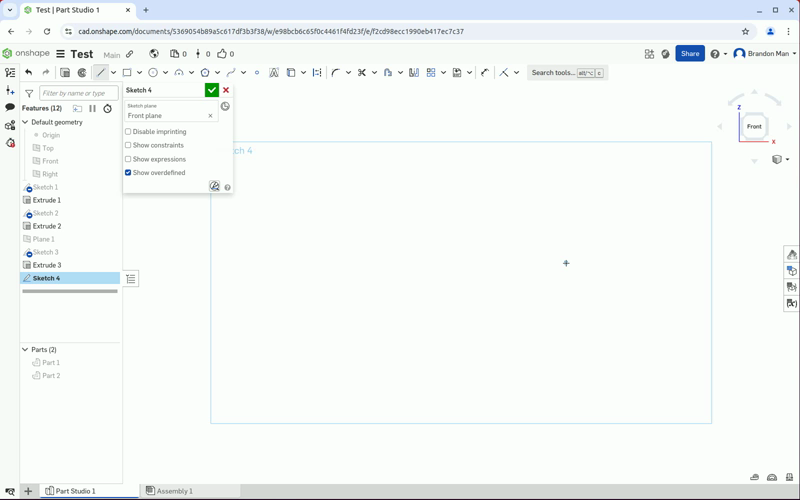
mouse_move(589, 262)
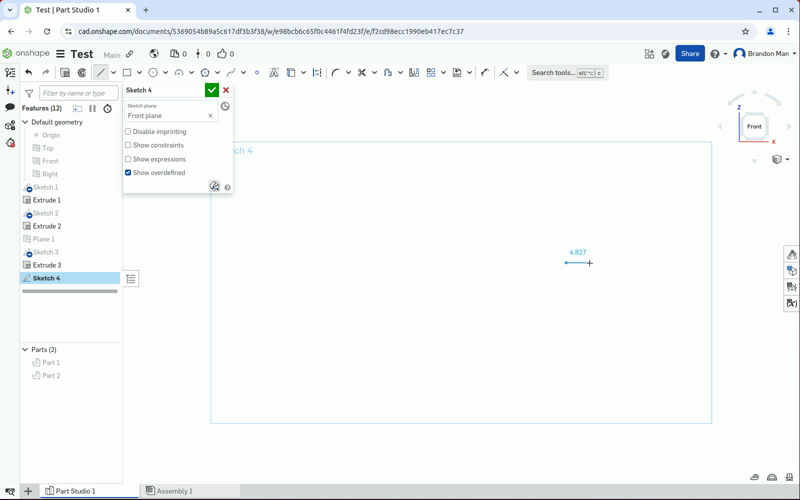
mouse_move(573, 262)
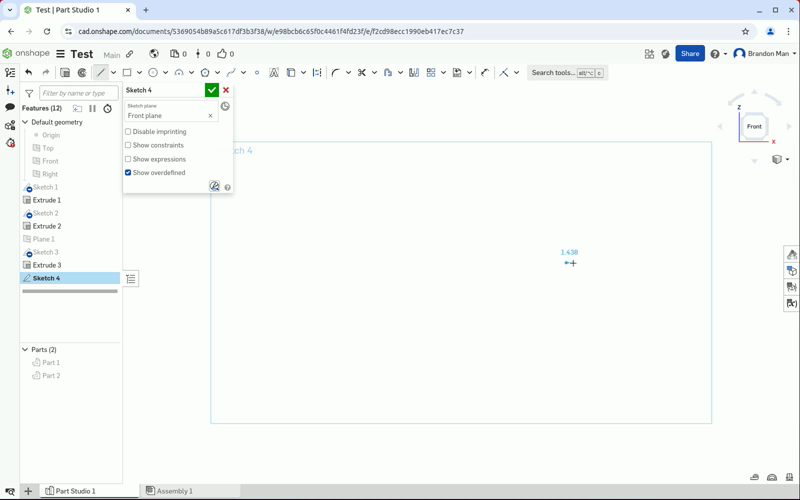
scroll(6)
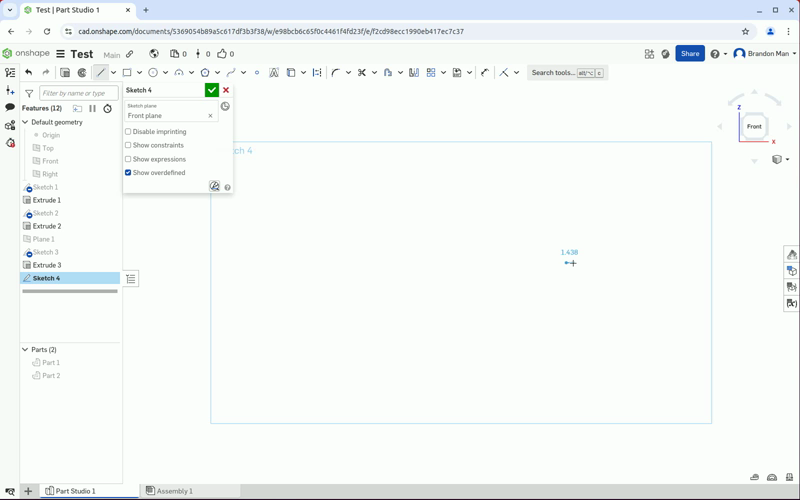
scroll(6)
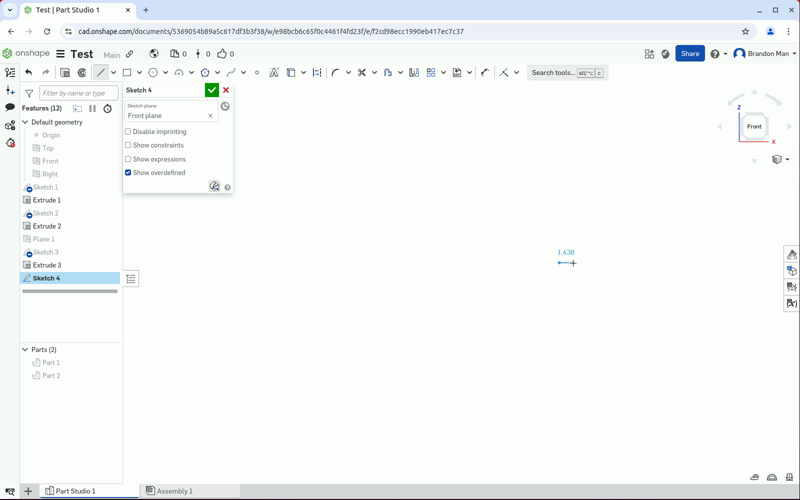
scroll(6)
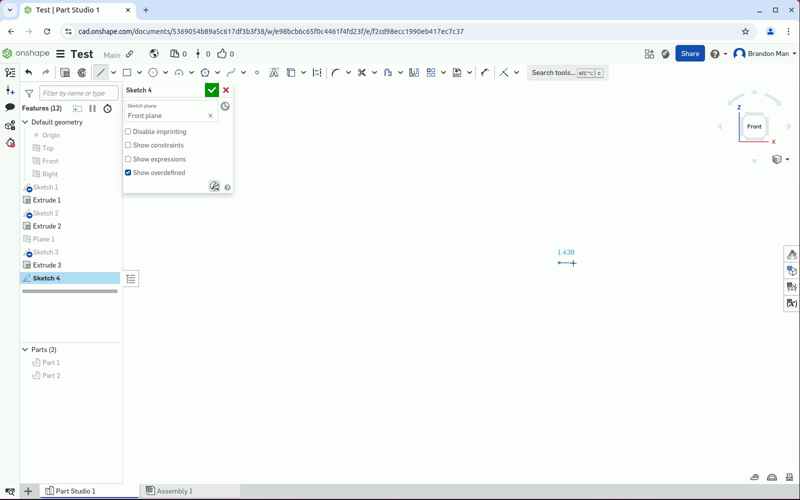
scroll(6)
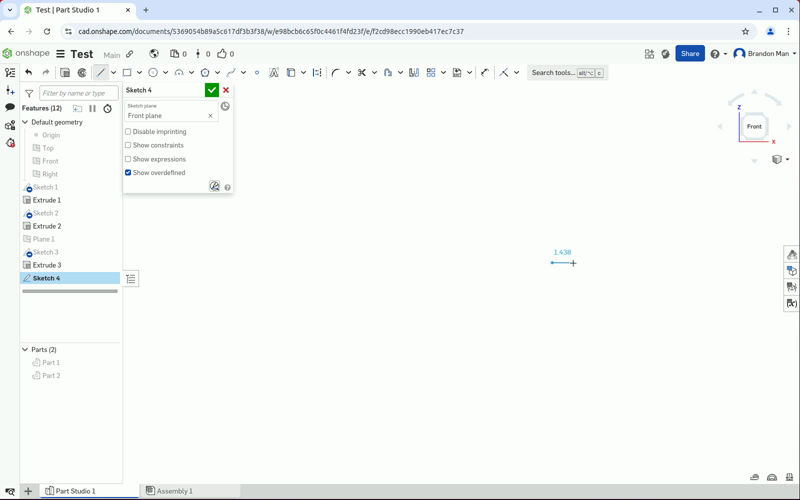
scroll(6)
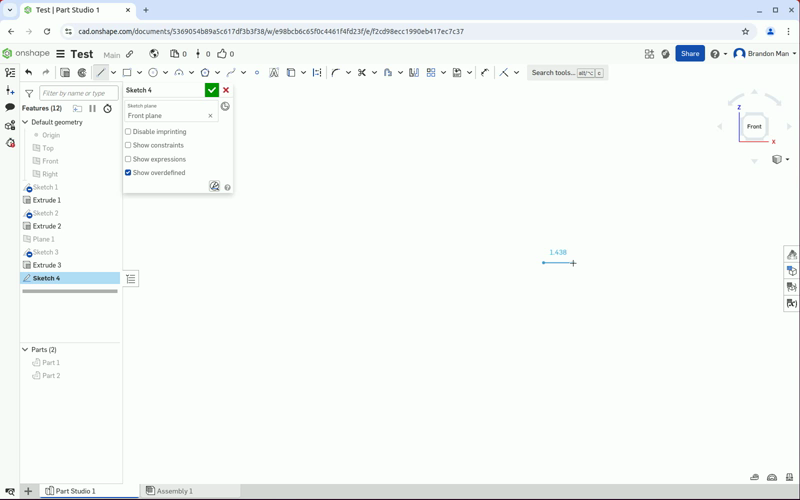
scroll(6)
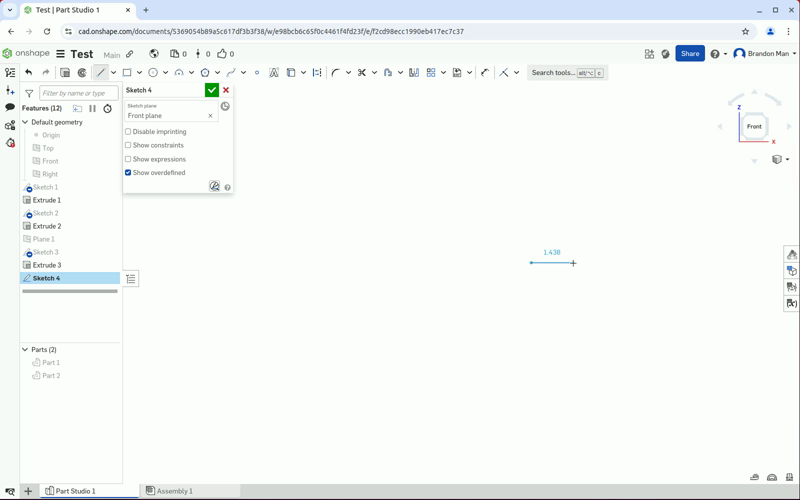
scroll(6)
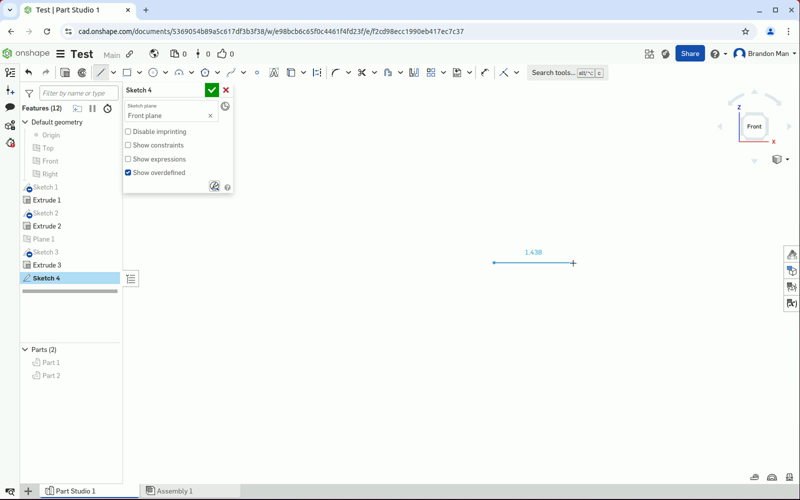
click(573, 262)
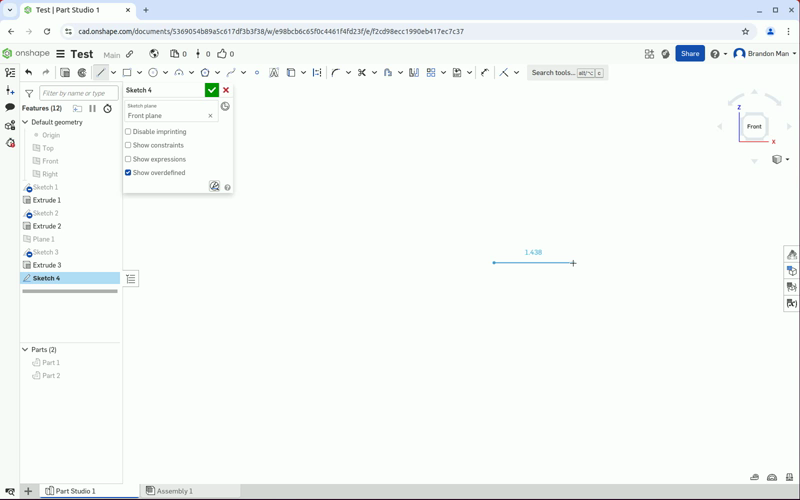
scroll(-6)
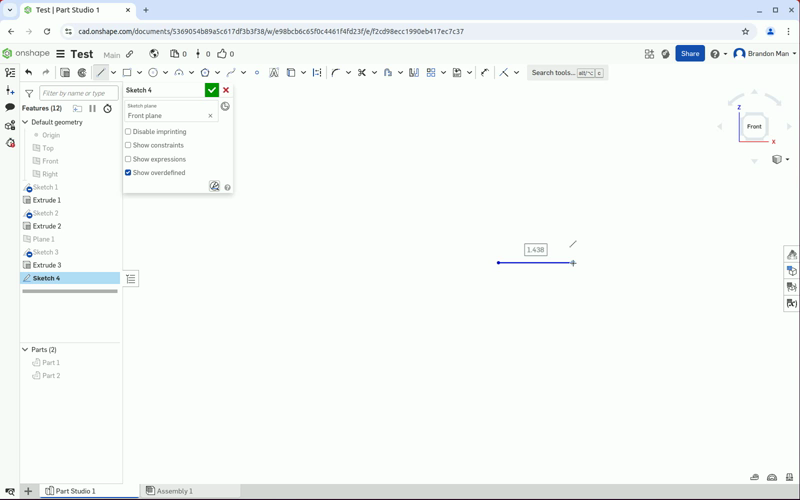
scroll(-6)
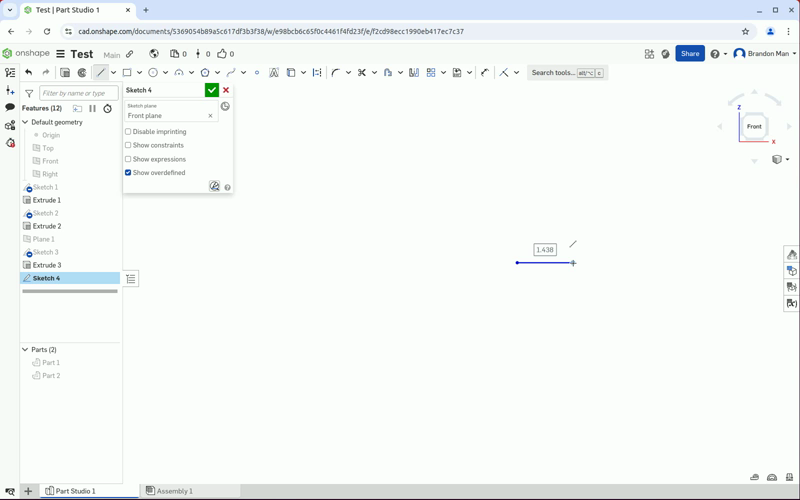
scroll(-6)
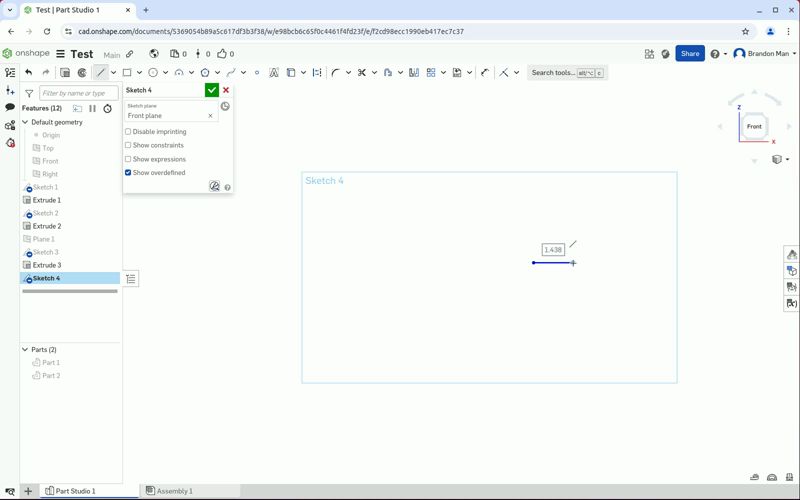
scroll(-6)
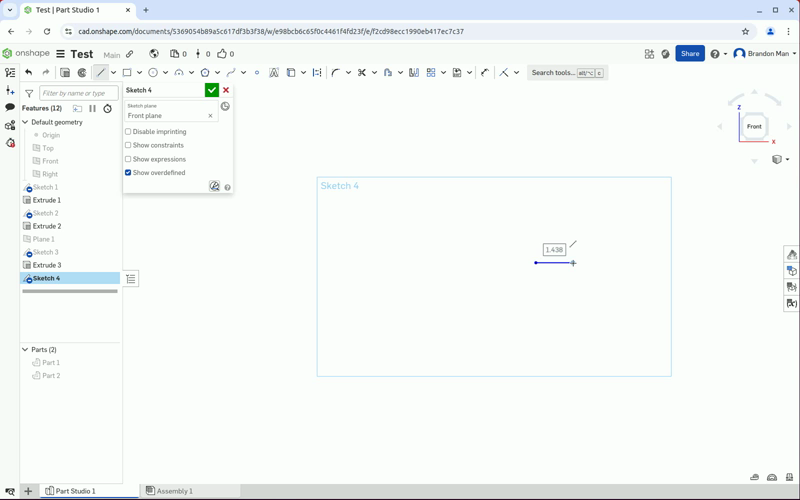
scroll(-6)
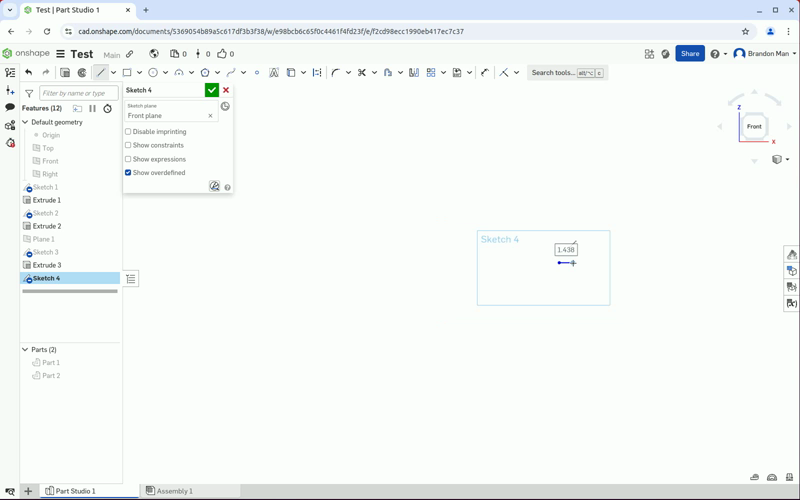
scroll(-6)
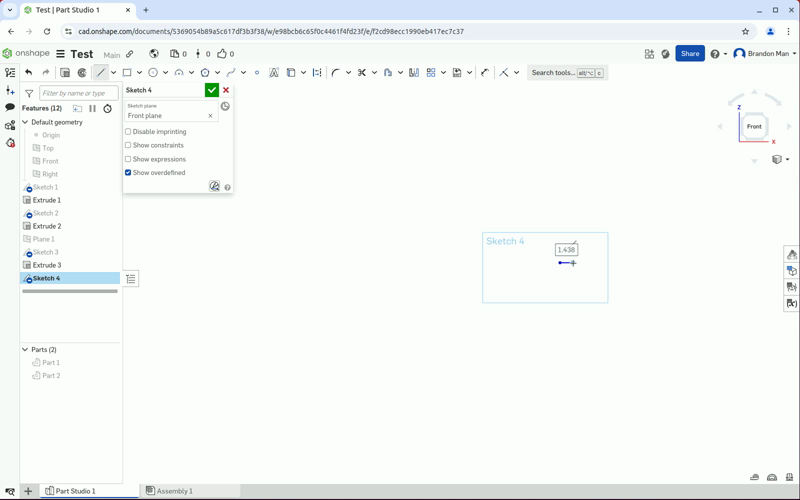
scroll(-6)
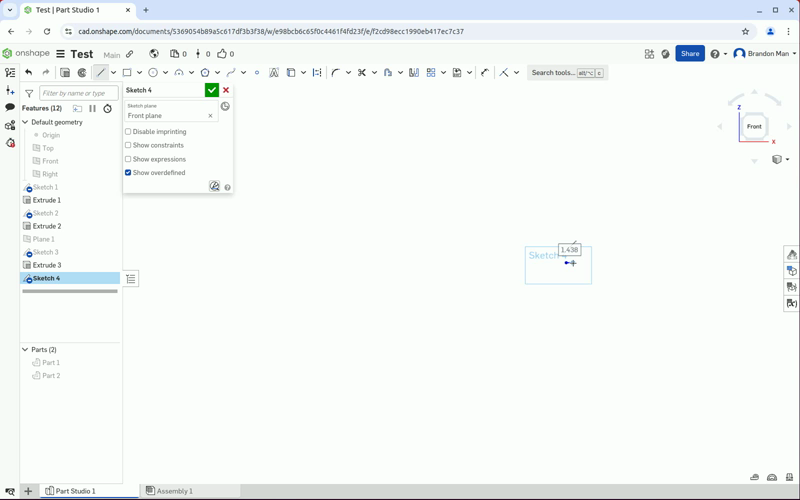
key_up(shift)
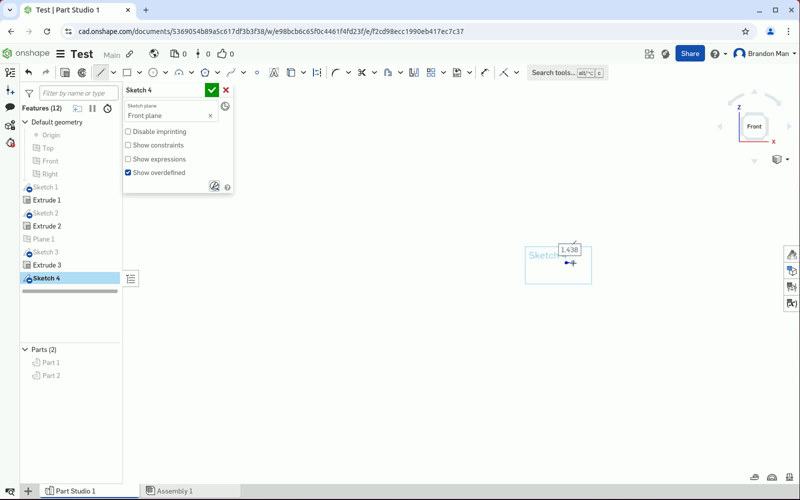
key_down(shift)
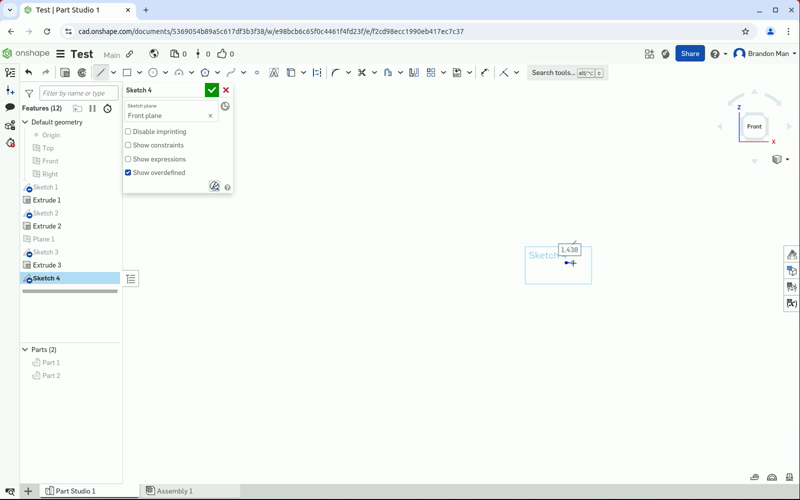
mouse_move(589, 262)
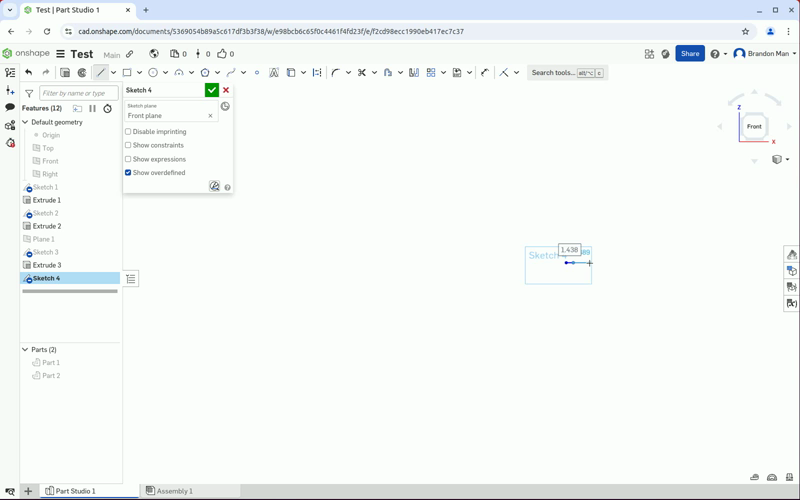
mouse_move(573, 240)
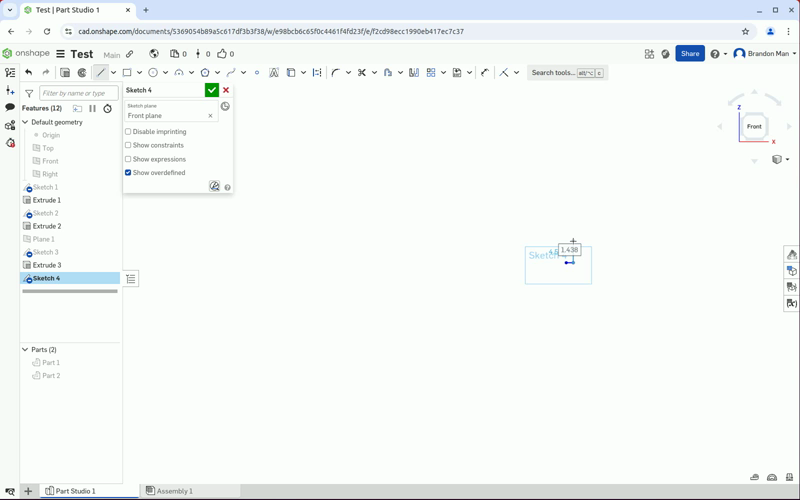
click(573, 240)
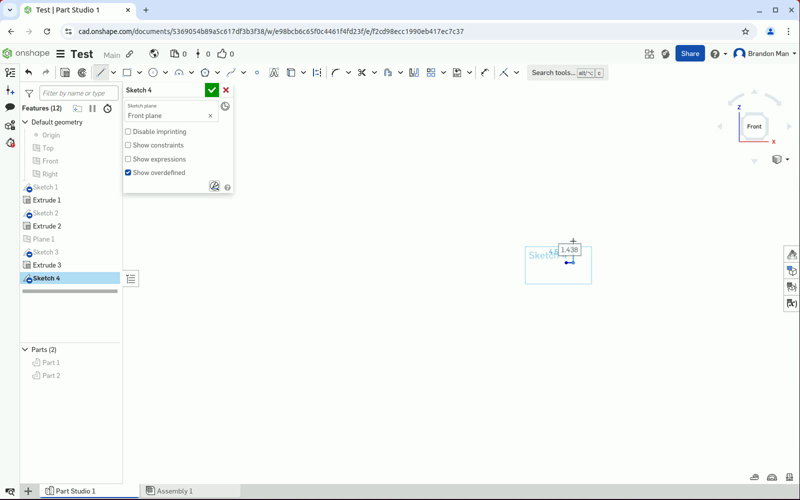
key_up(shift)
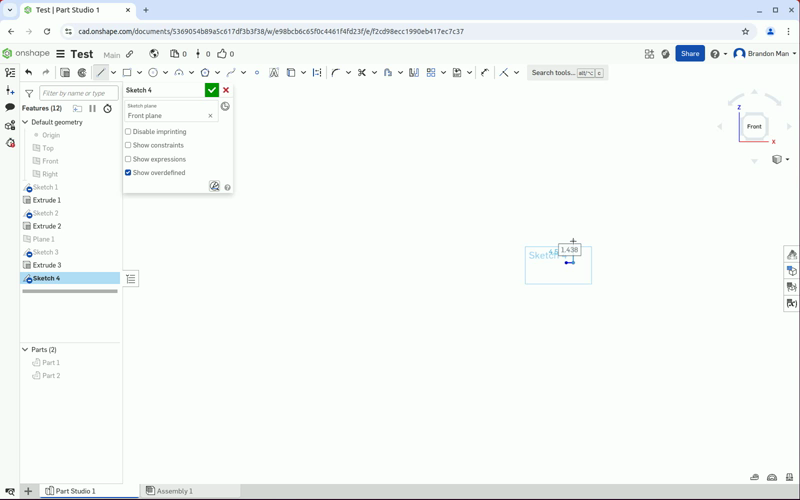
key_down(shift)
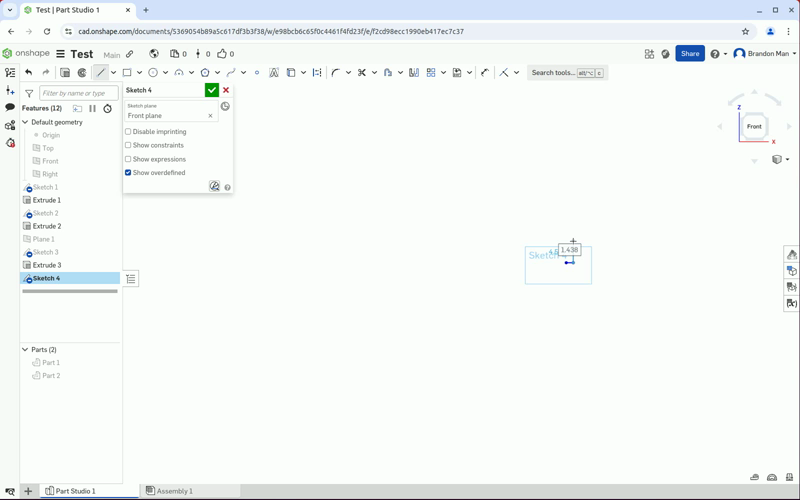
mouse_move(589, 240)
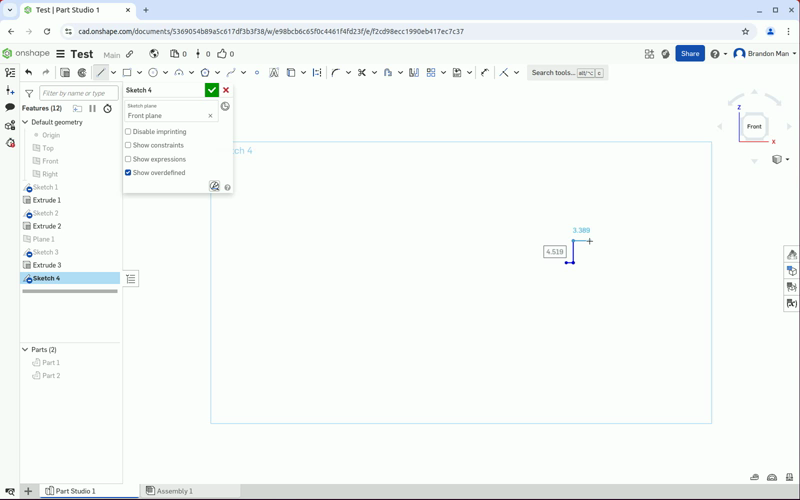
mouse_move(566, 240)
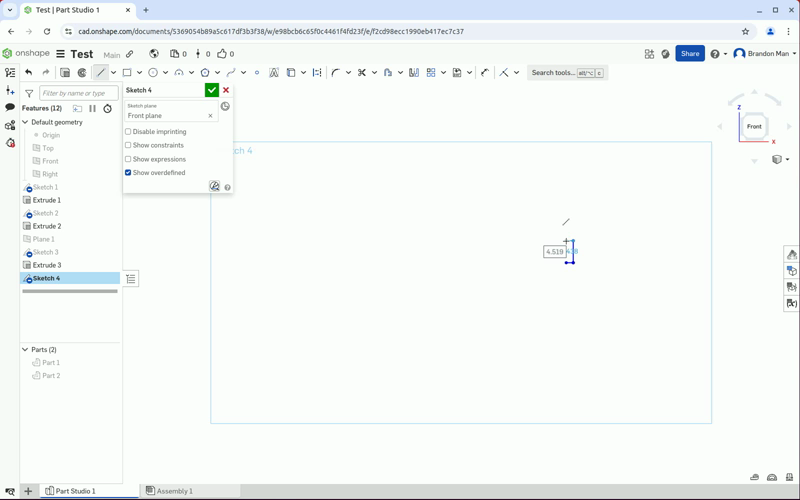
scroll(6)
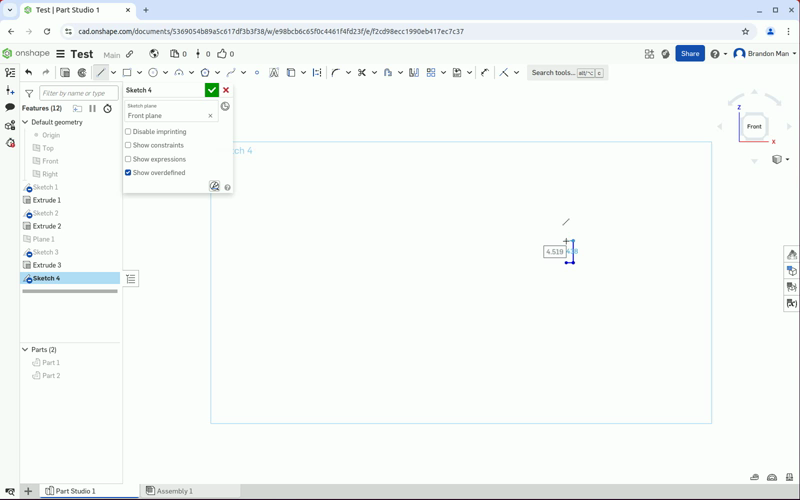
scroll(6)
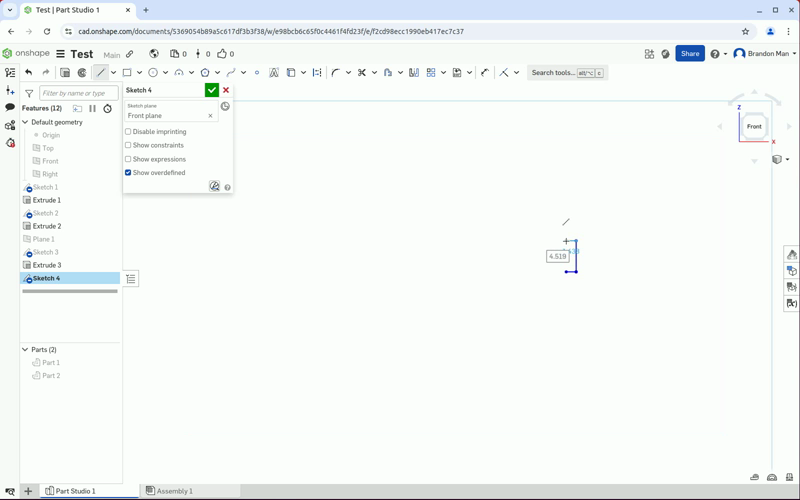
scroll(6)
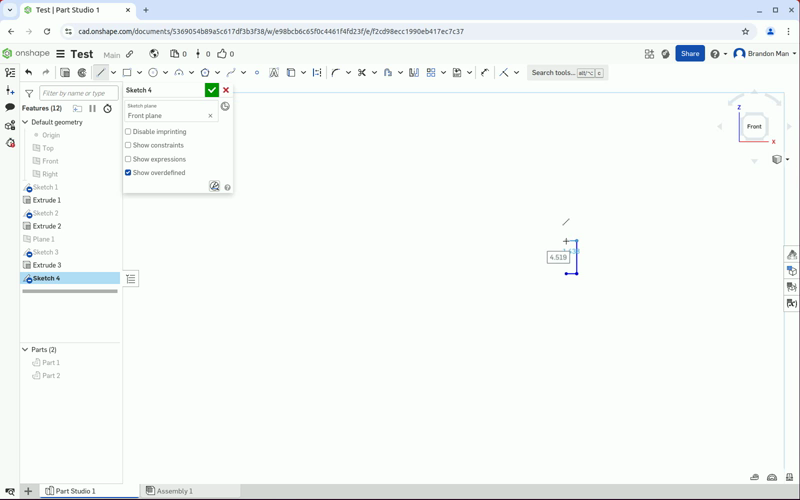
scroll(6)
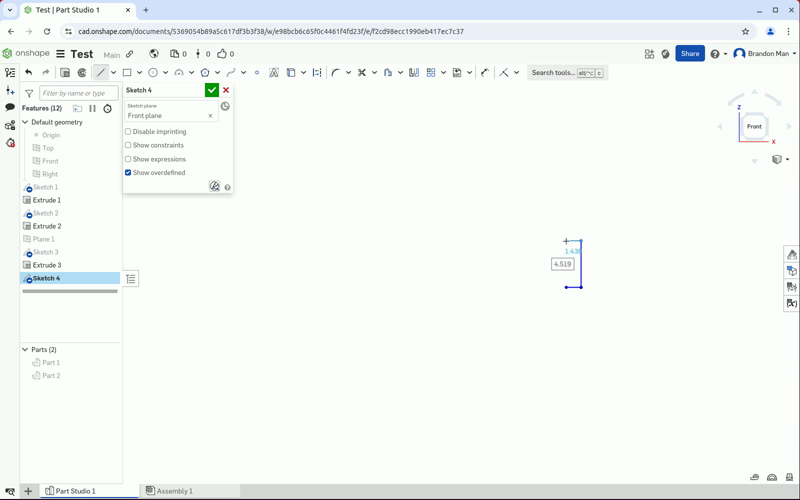
scroll(6)
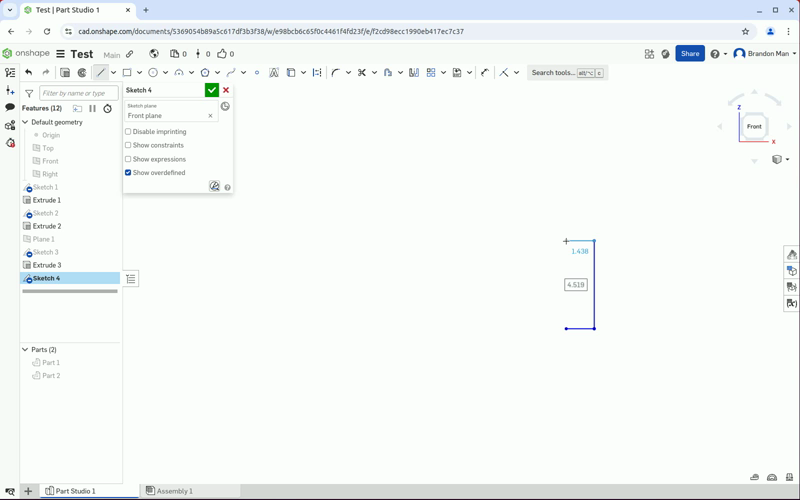
scroll(6)
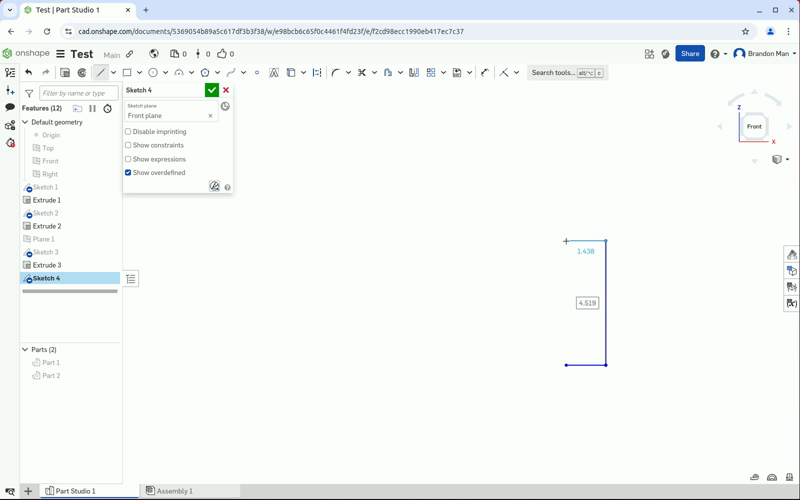
scroll(6)
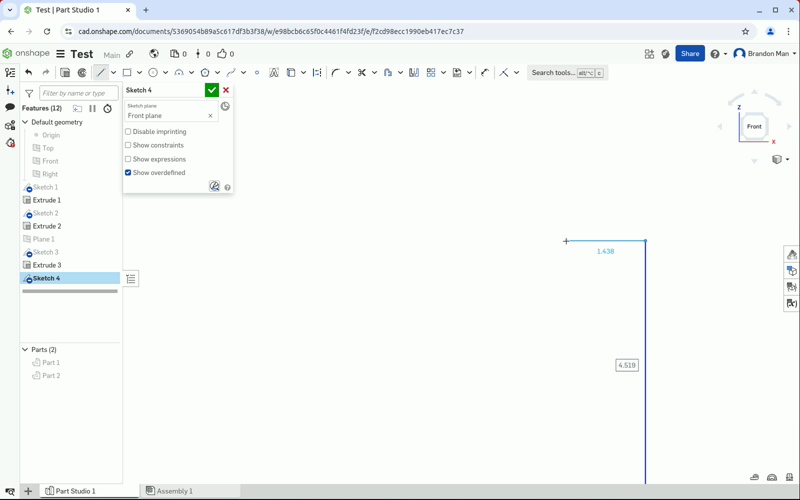
click(566, 240)
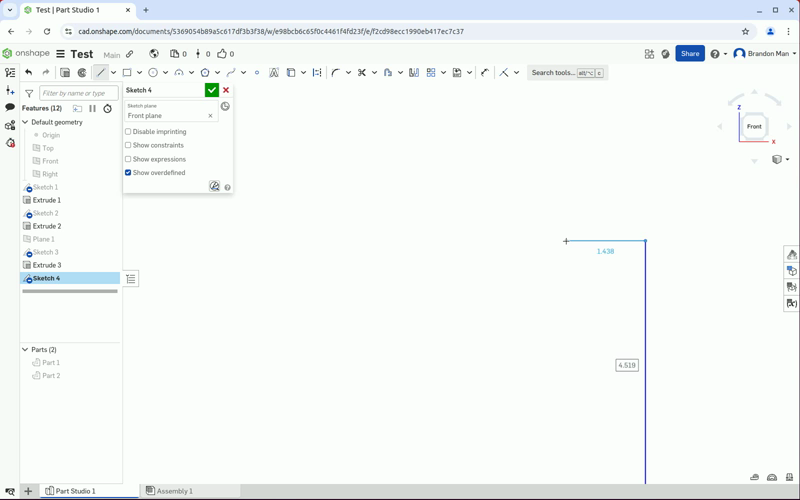
scroll(-6)
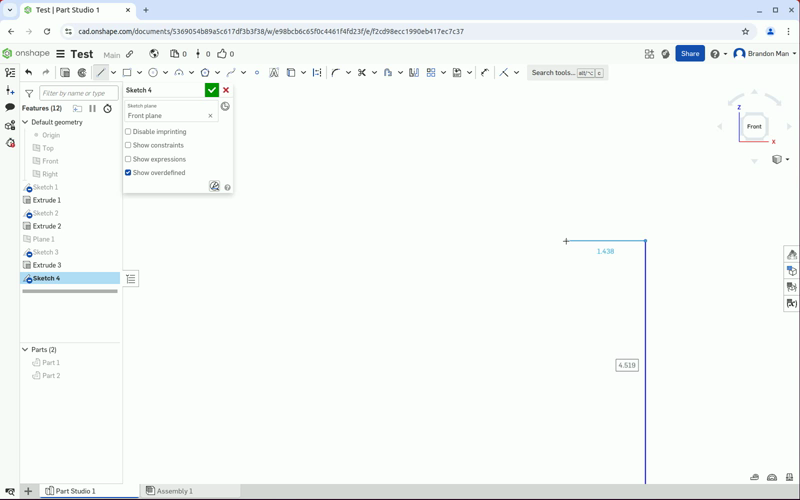
scroll(-6)
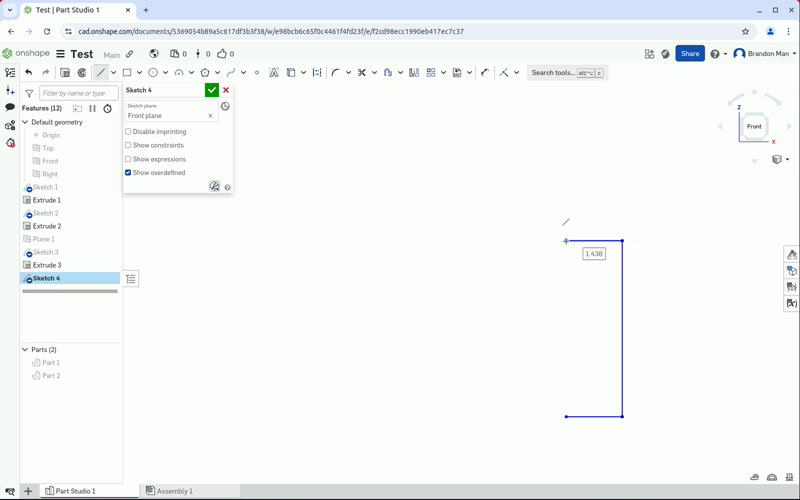
scroll(-6)
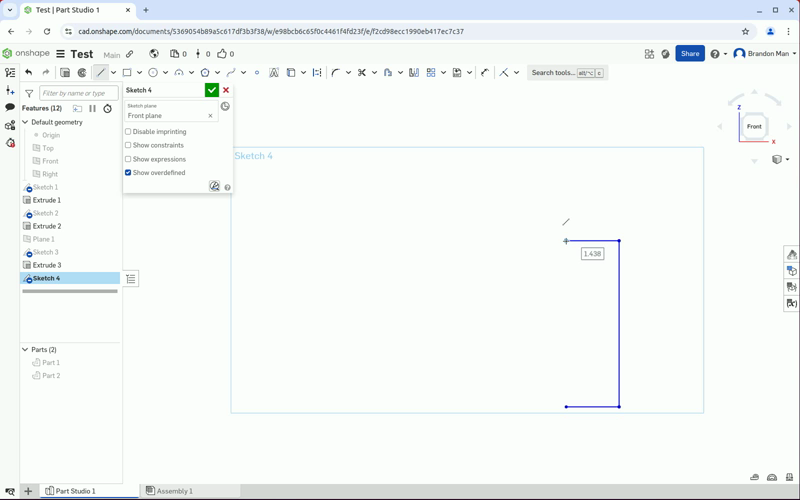
scroll(-6)
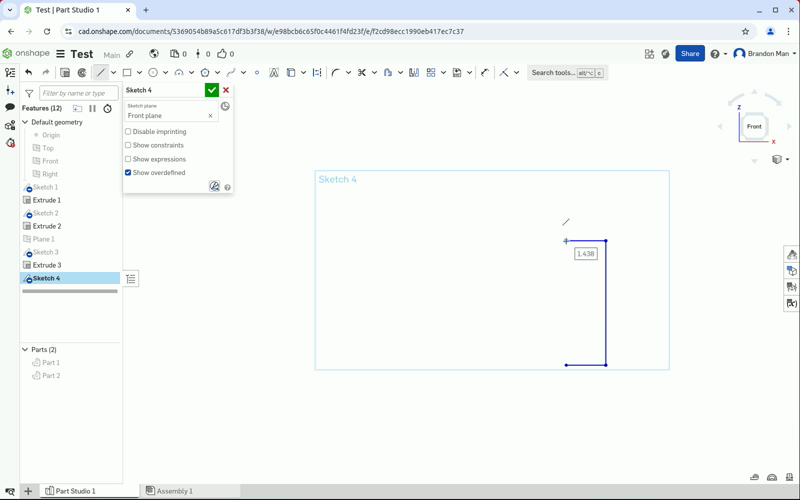
scroll(-6)
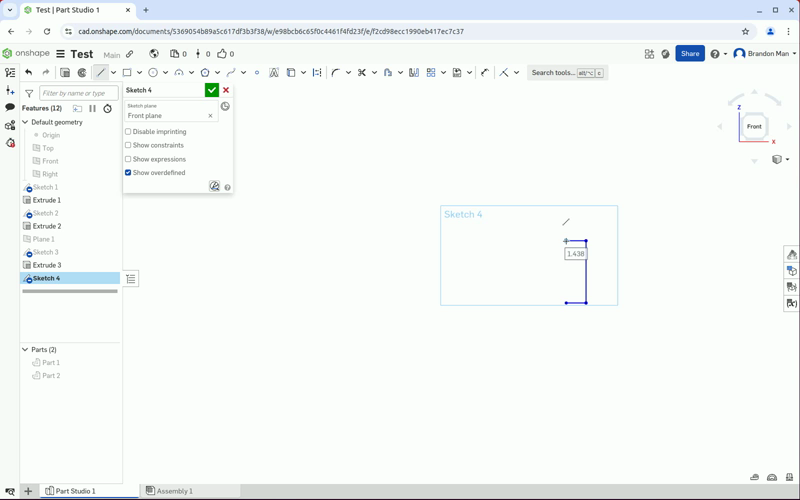
scroll(-6)
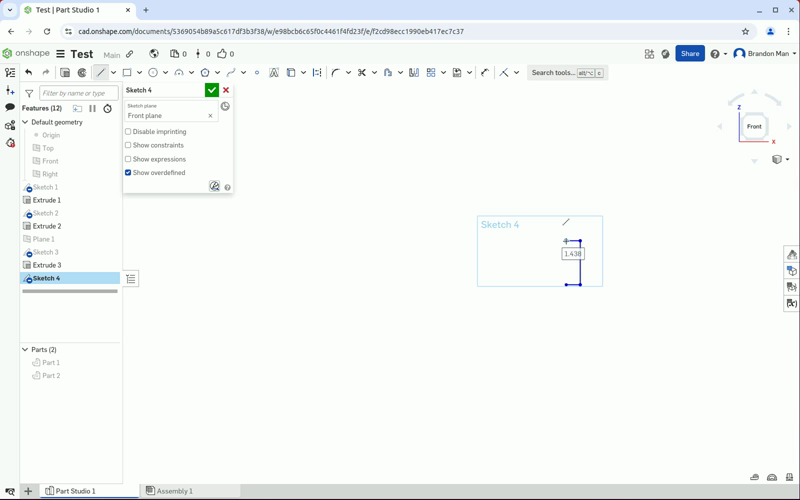
scroll(-6)
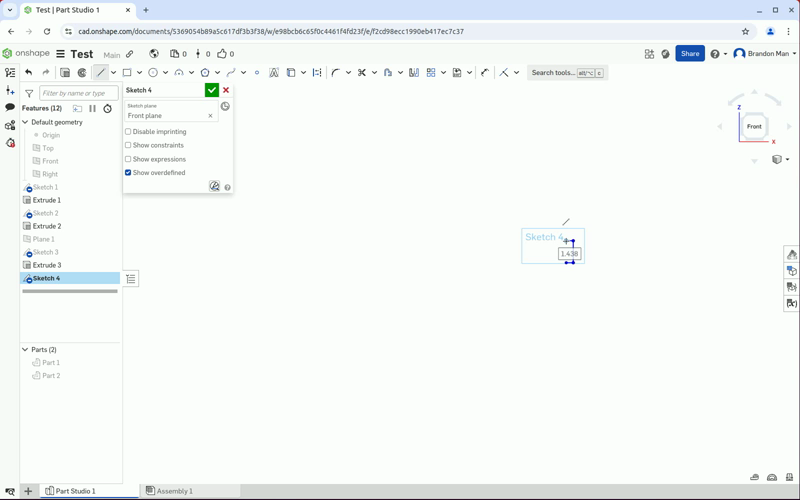
key_up(shift)
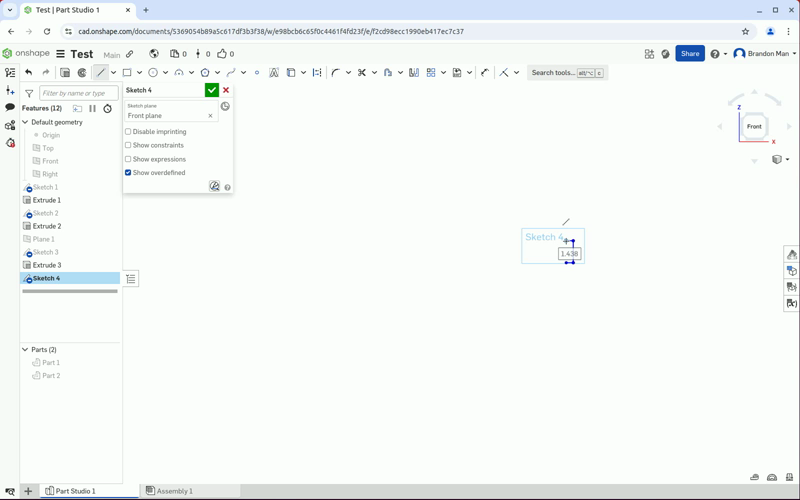
mouse_move(589, 240)
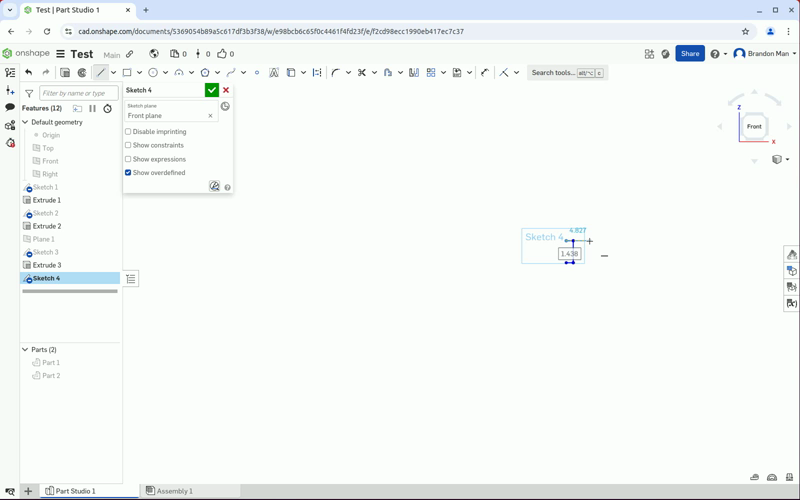
key_down(shift)
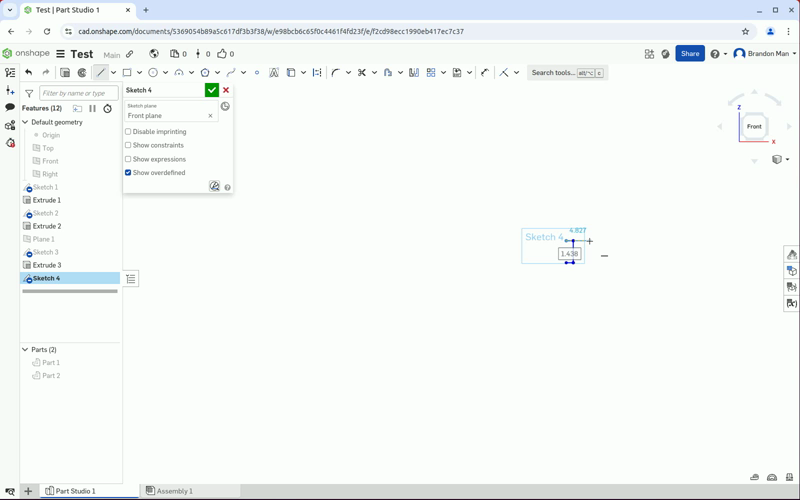
mouse_move(566, 262)
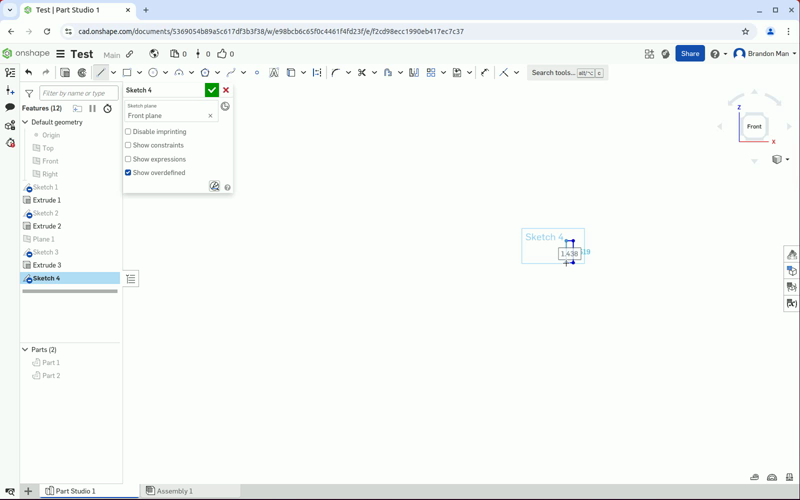
key_up(shift)
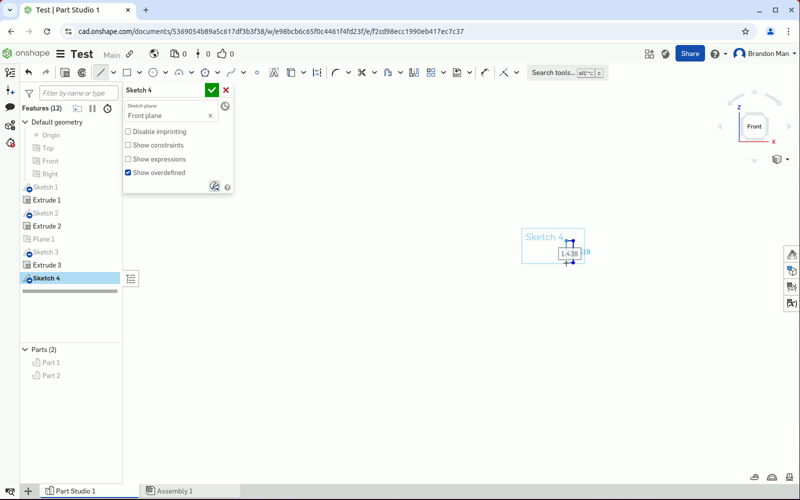
click(566, 262)
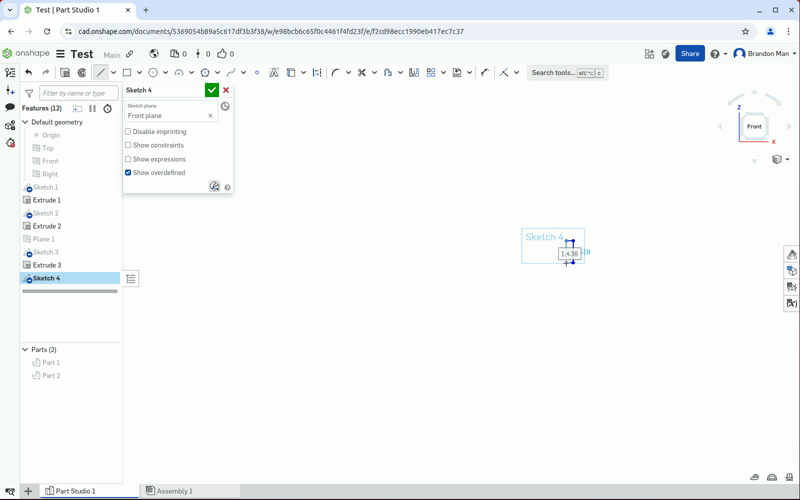
key(esc)
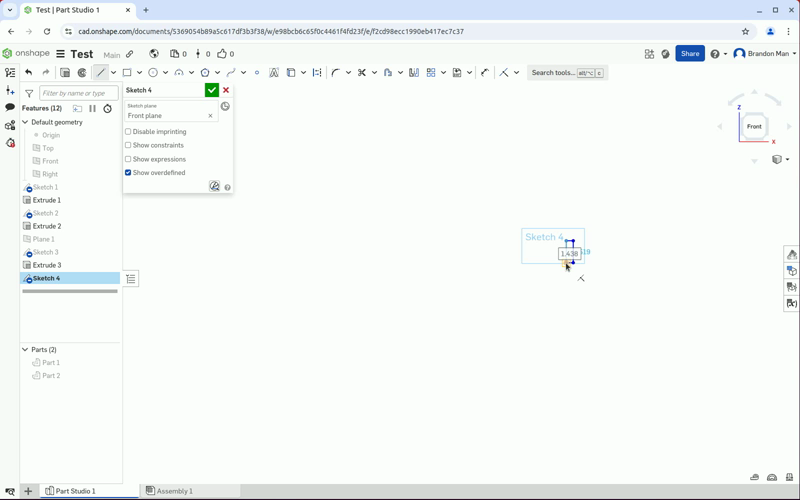
mouse_move(566, 246)
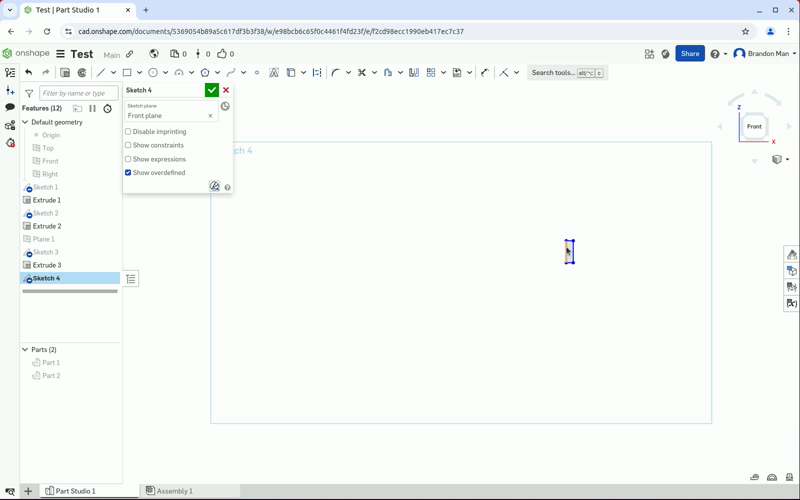
scroll(6)
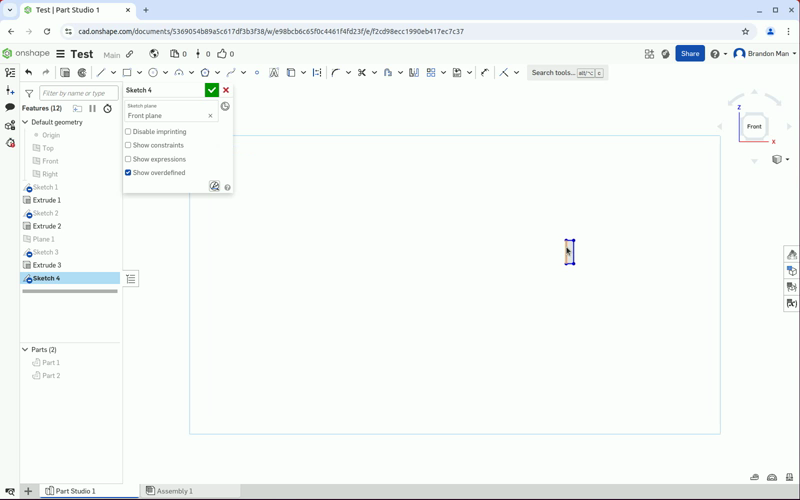
scroll(6)
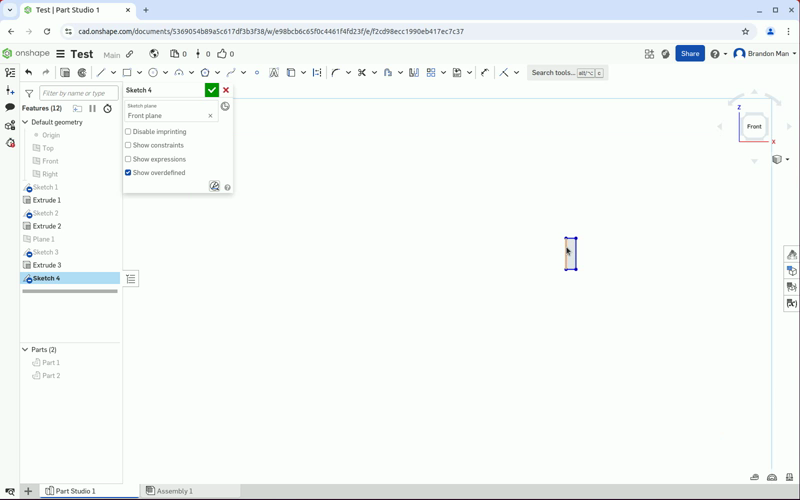
scroll(6)
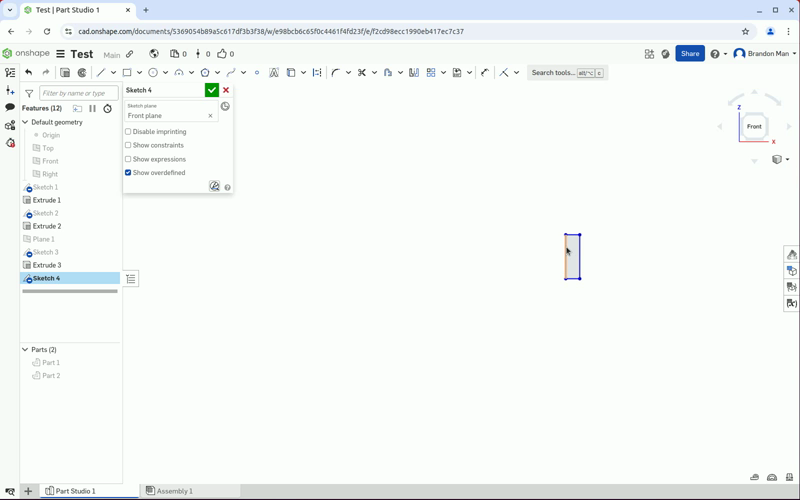
scroll(6)
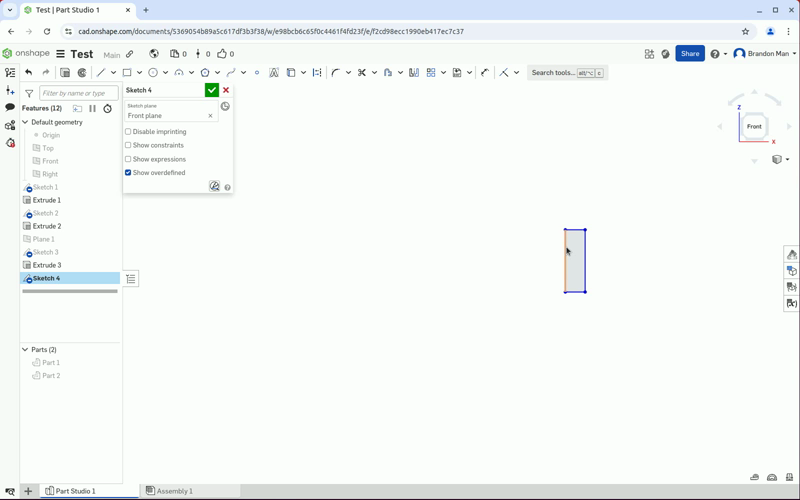
scroll(6)
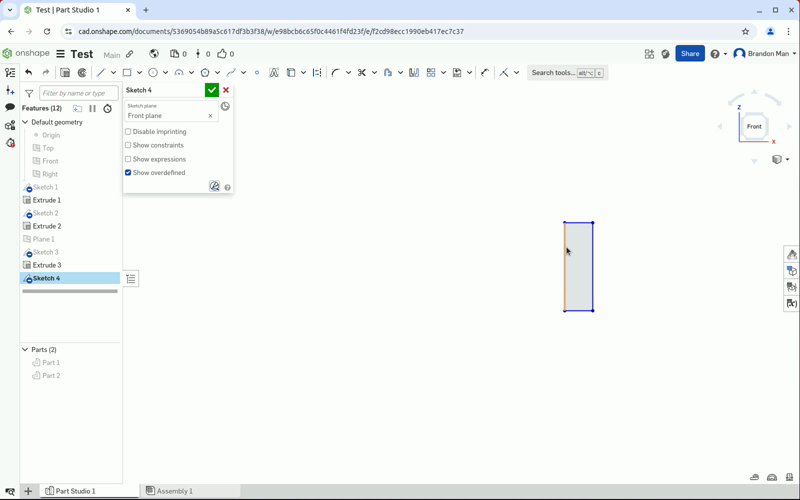
scroll(6)
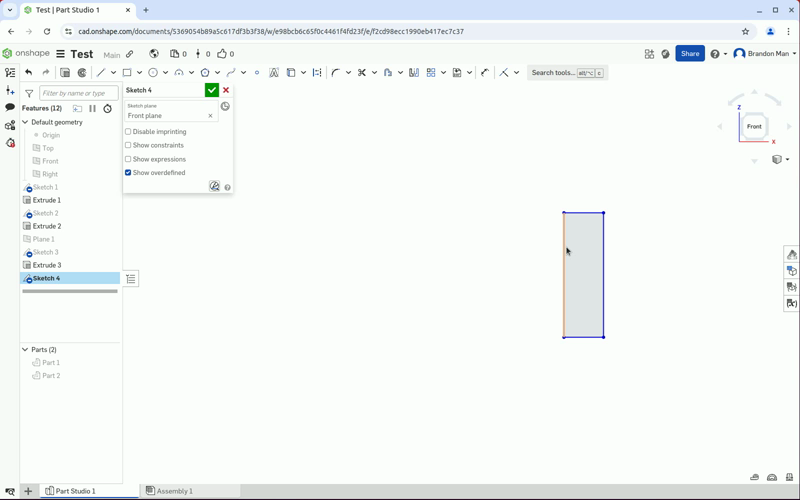
scroll(6)
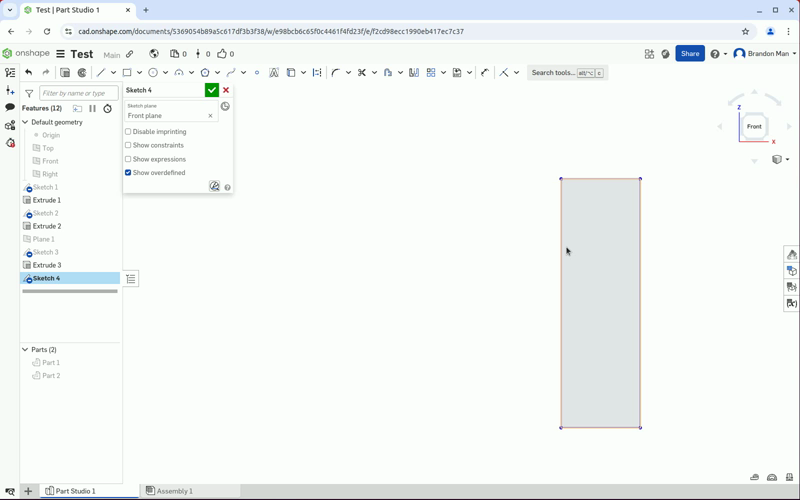
click(566, 246)
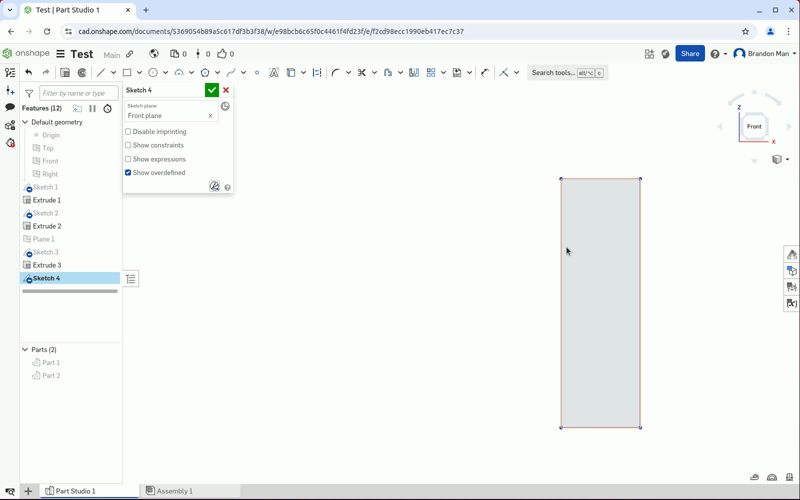
scroll(-6)
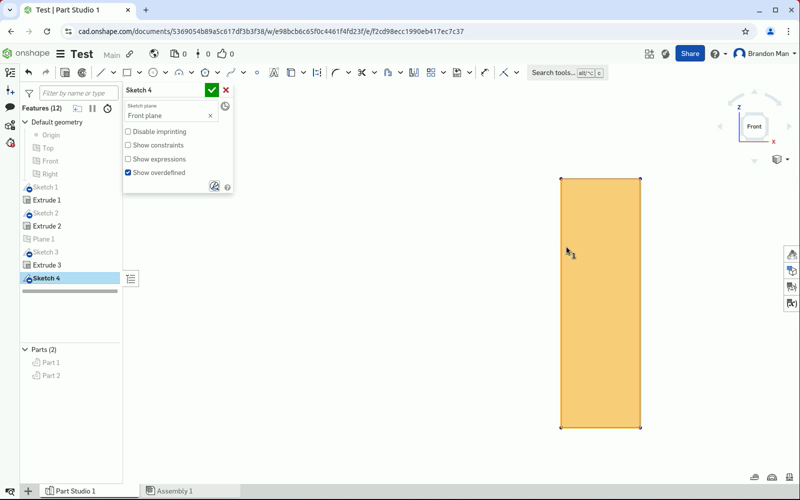
scroll(-6)
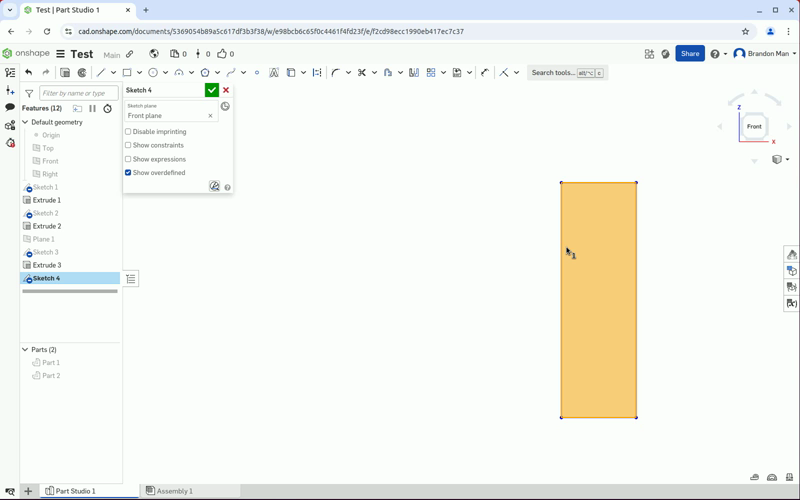
scroll(-6)
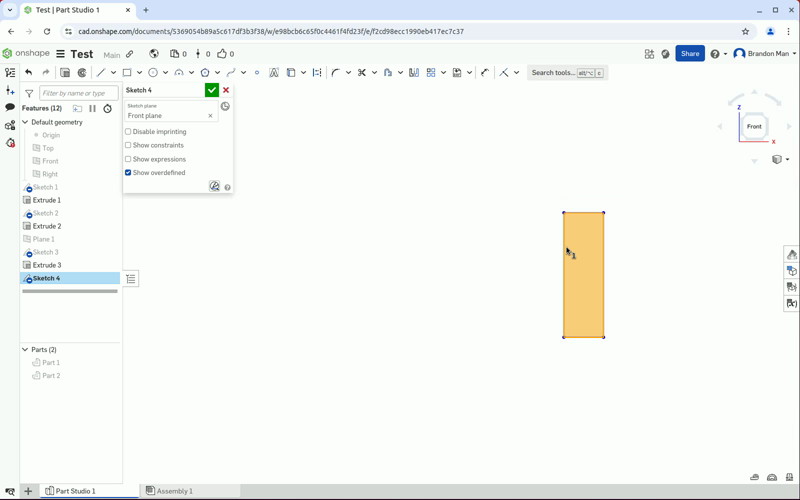
scroll(-6)
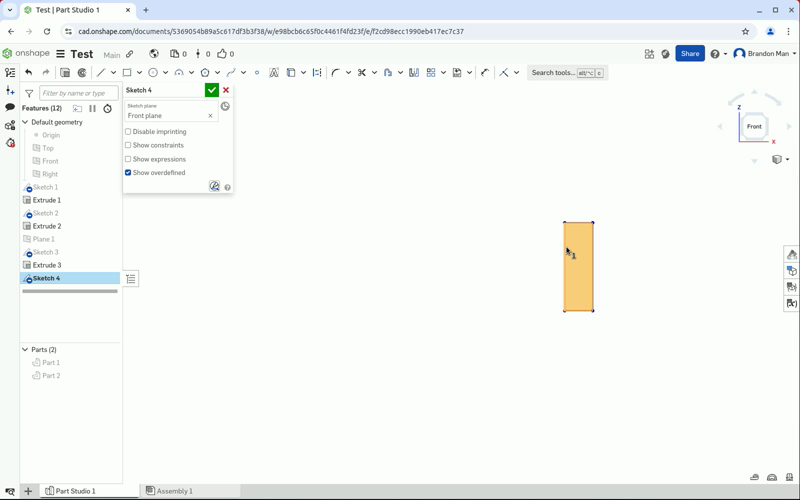
scroll(-6)
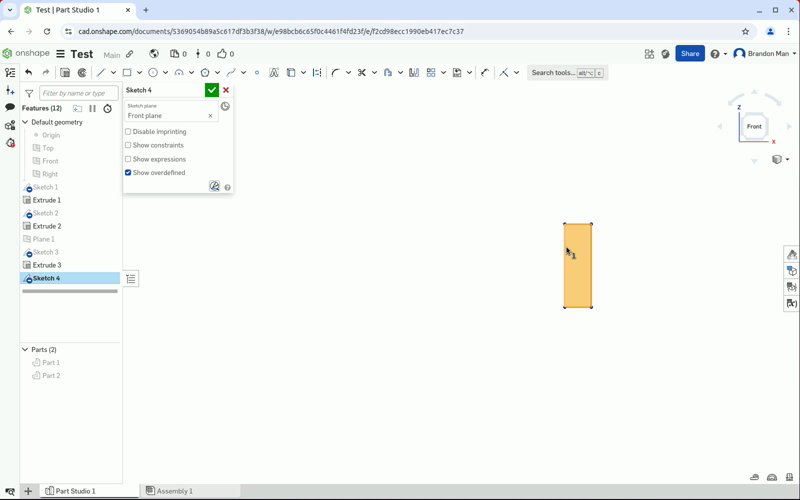
scroll(-6)
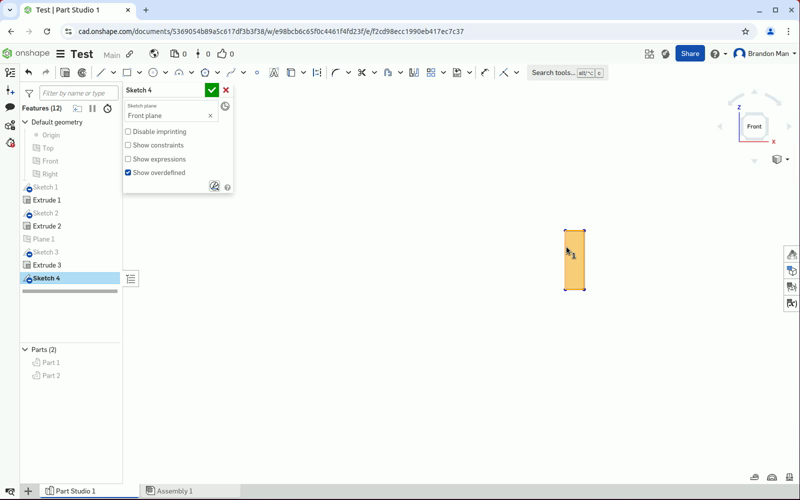
scroll(-6)
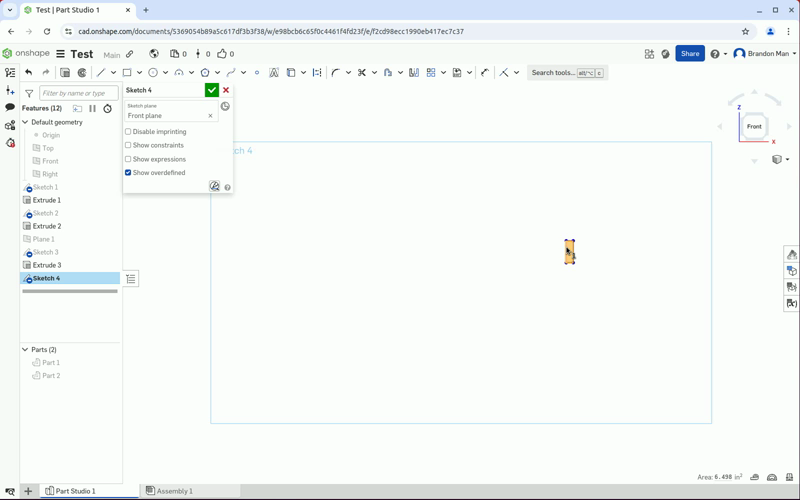
mouse_move(73, 352)
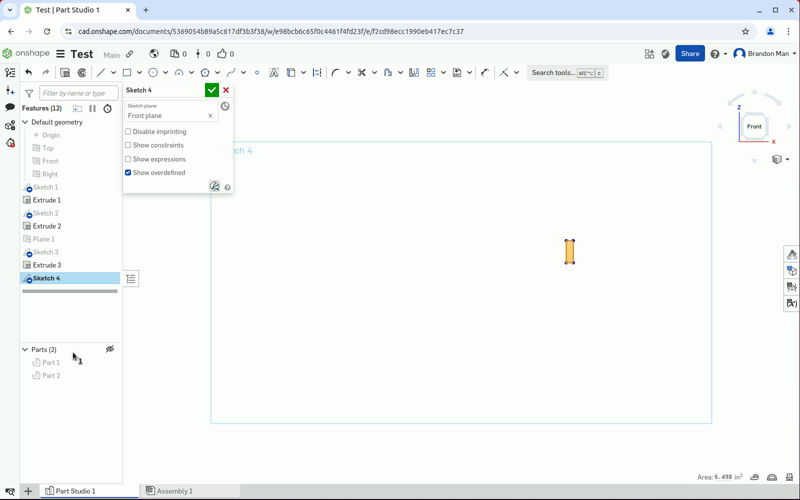
key(shift+y)
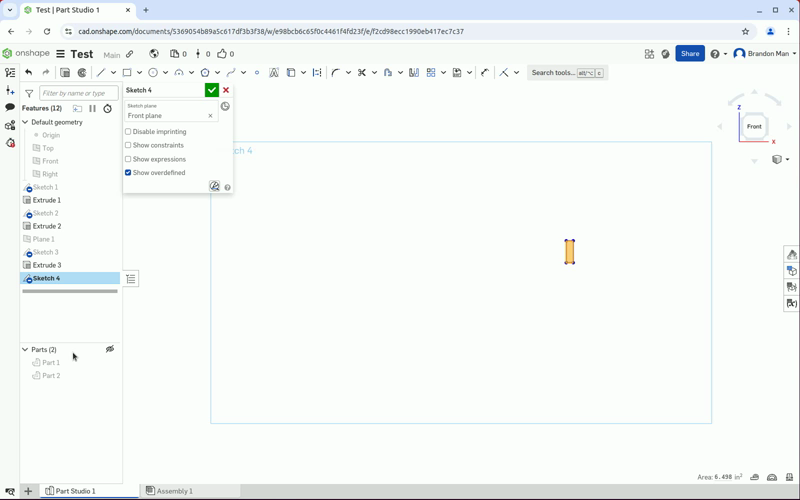
key(shift+e)
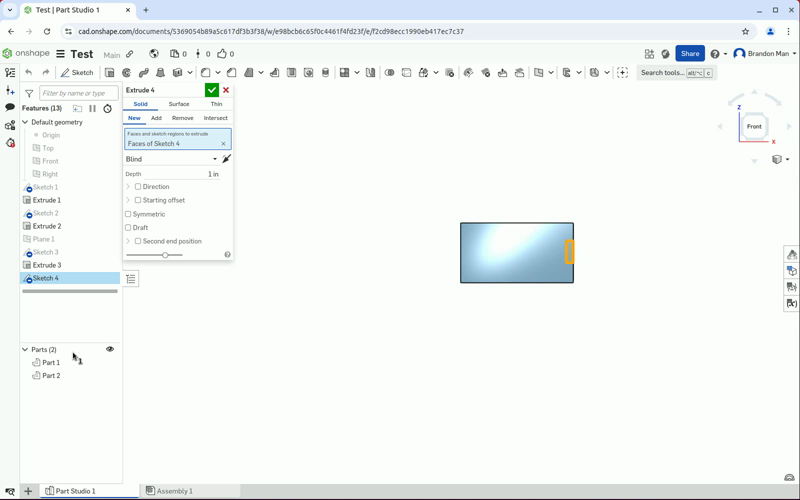
mouse_move(143, 106)
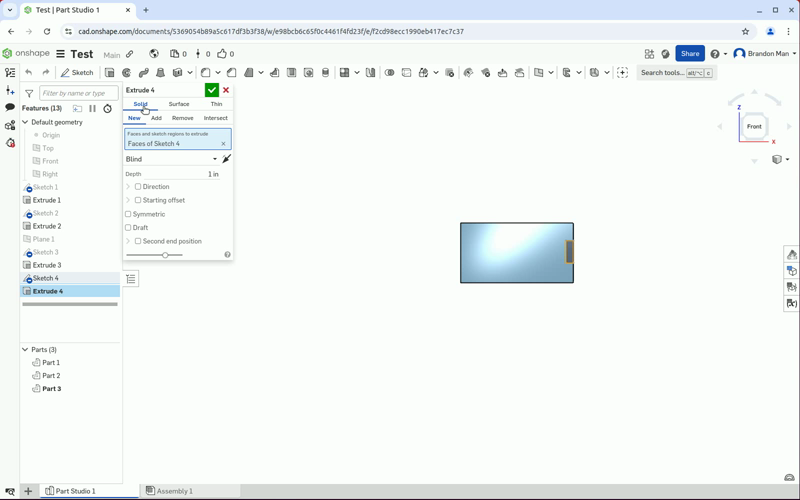
click(143, 106)
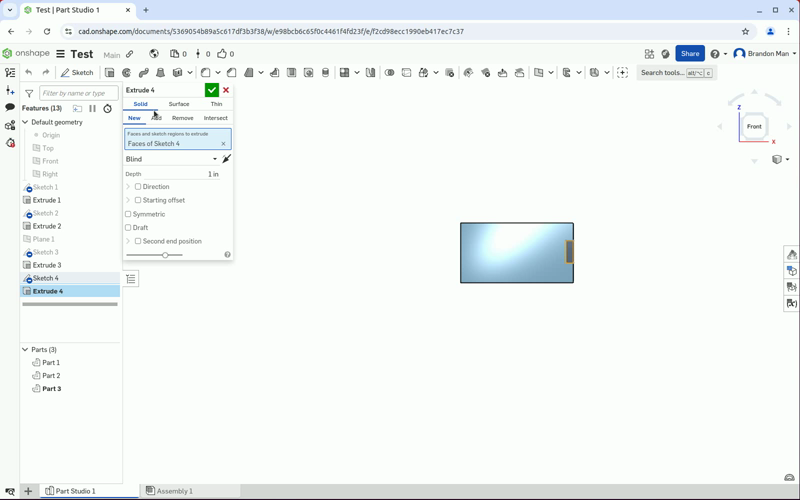
mouse_move(186, 120)
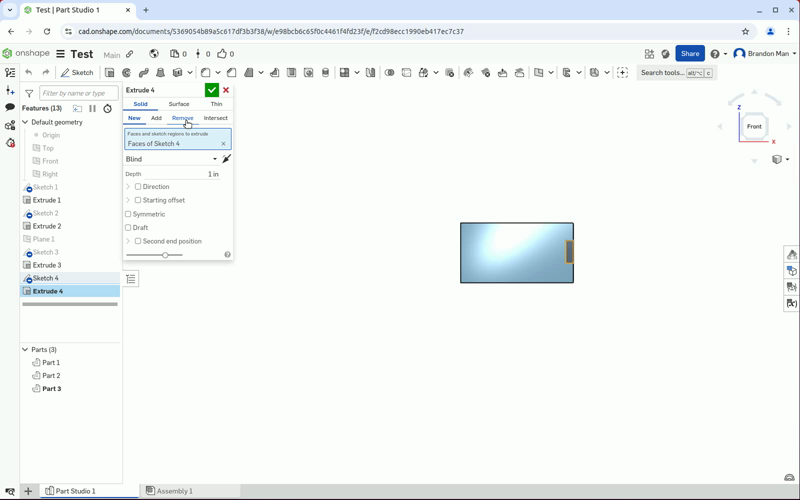
click(186, 120)
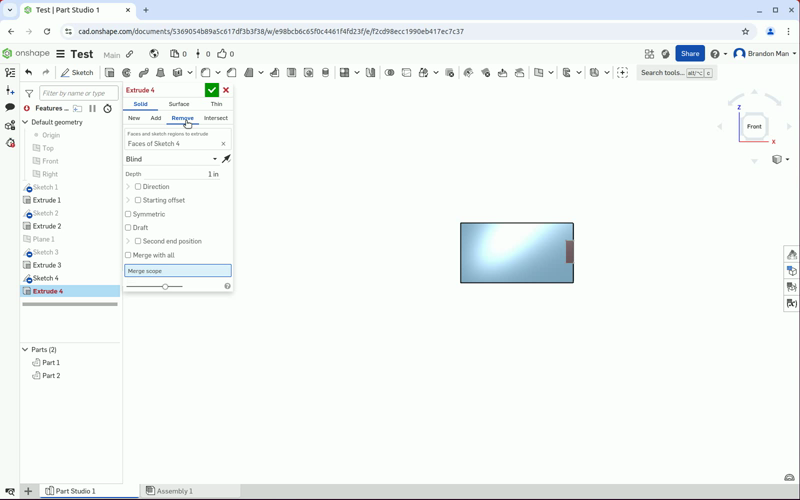
key(tab, 4)
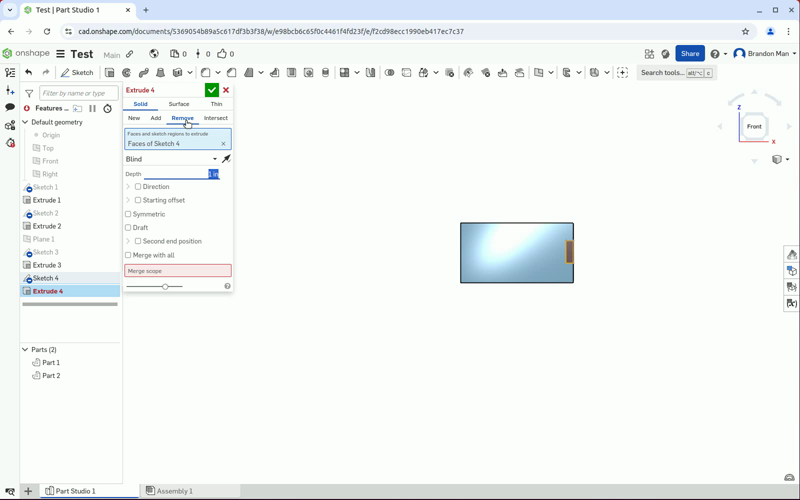
text(4.814)
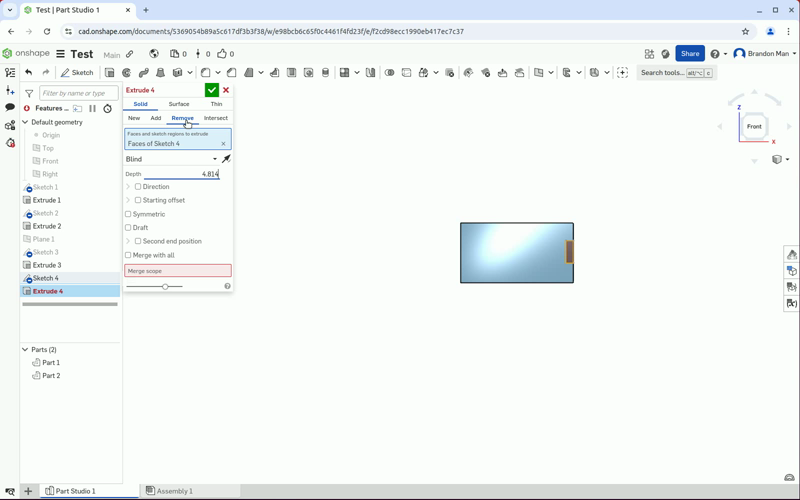
key(tab, 6)
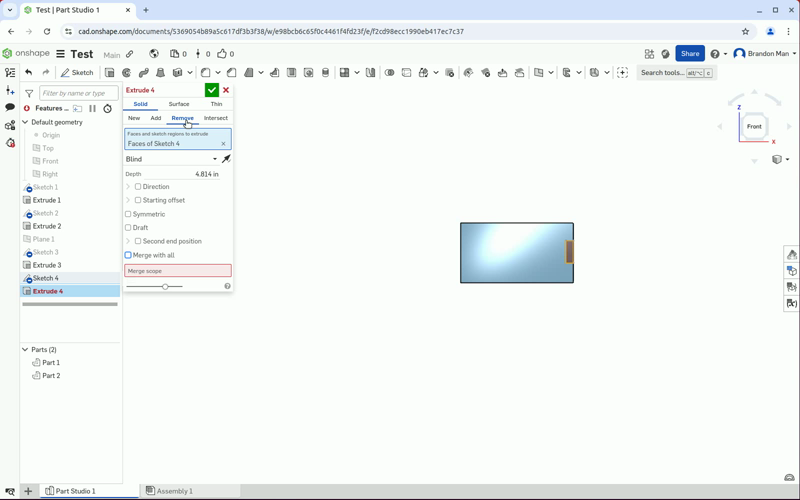
key(space)
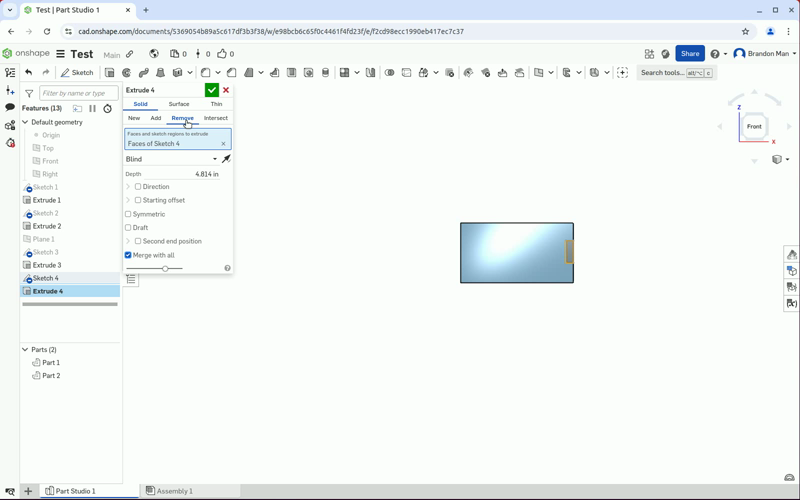
key(enter)
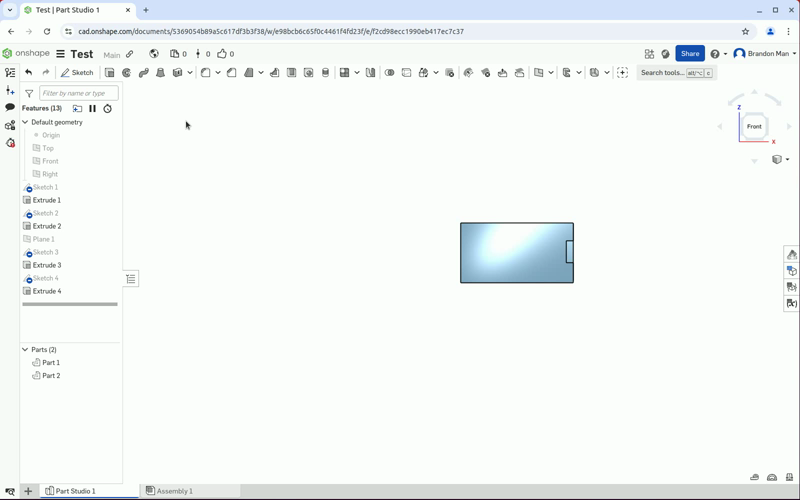
key(shift+h)
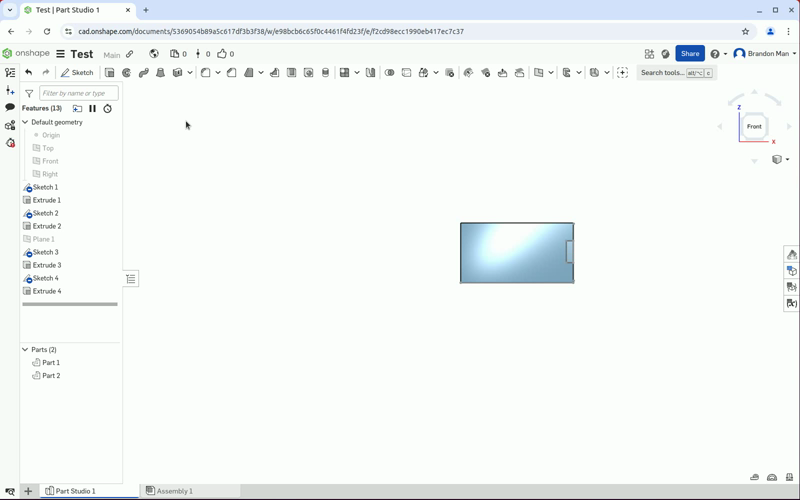
key(shift+h)
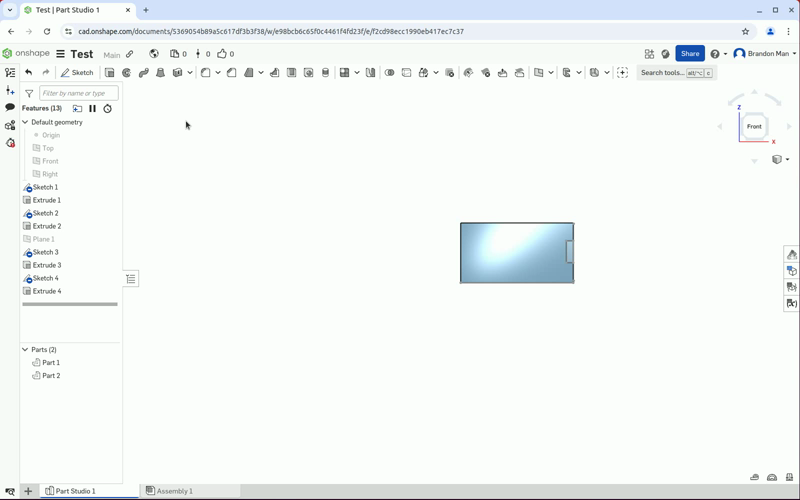
key(shift+7)
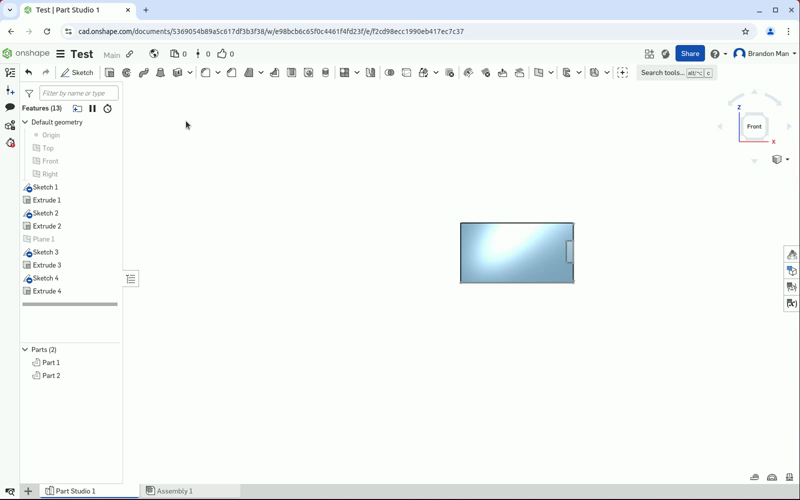
key(left, 2)
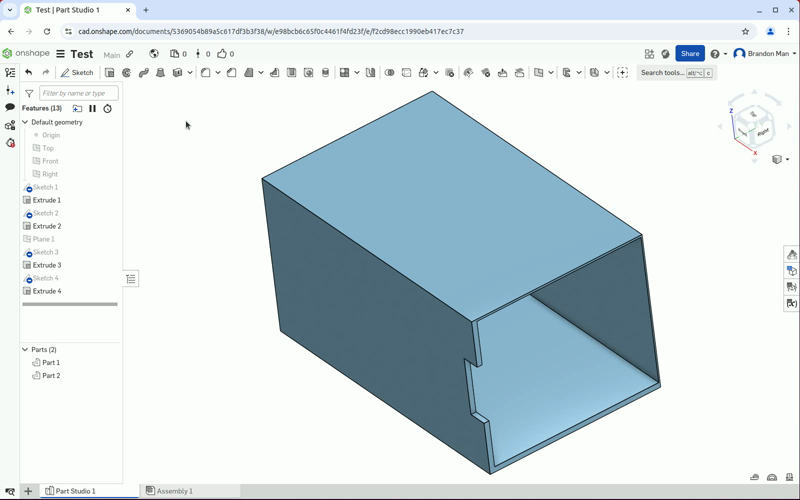
key(down, 2)
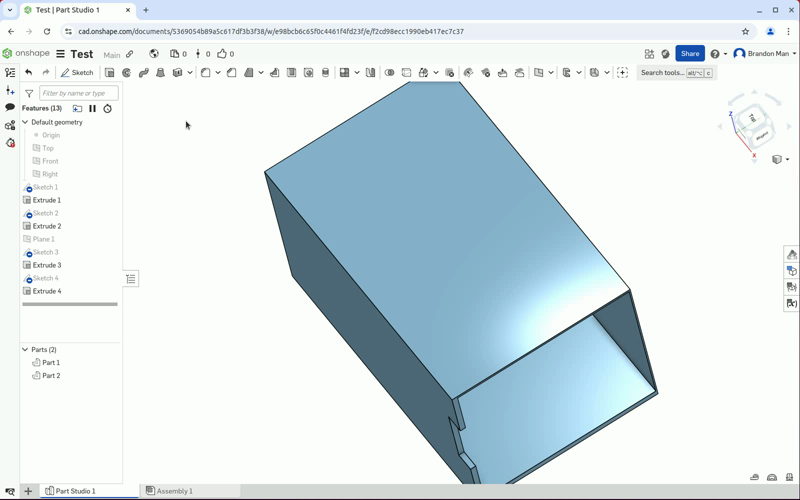
key(up, 2)
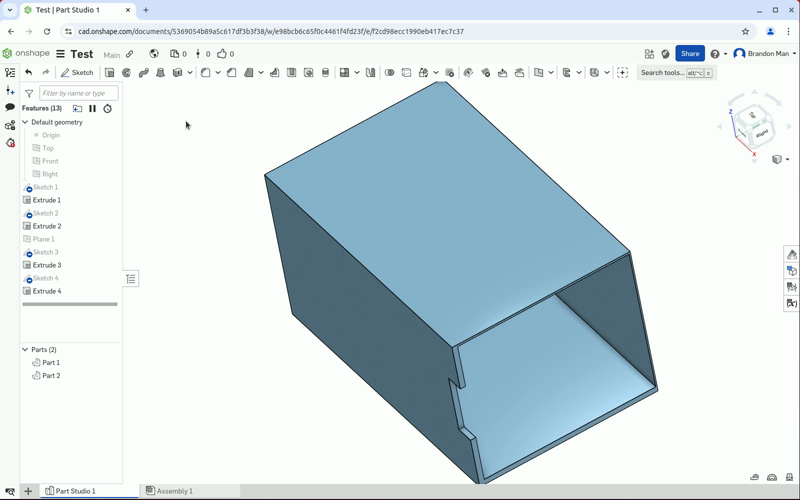
key(right, 2)
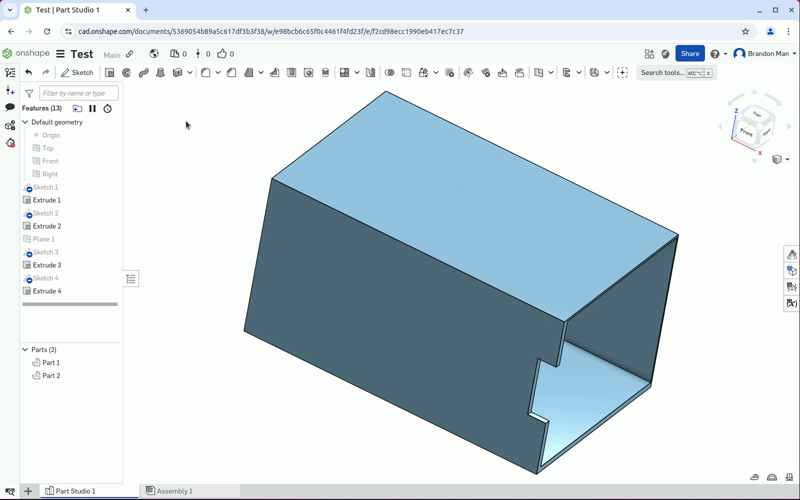
mouse_move(73, 189)
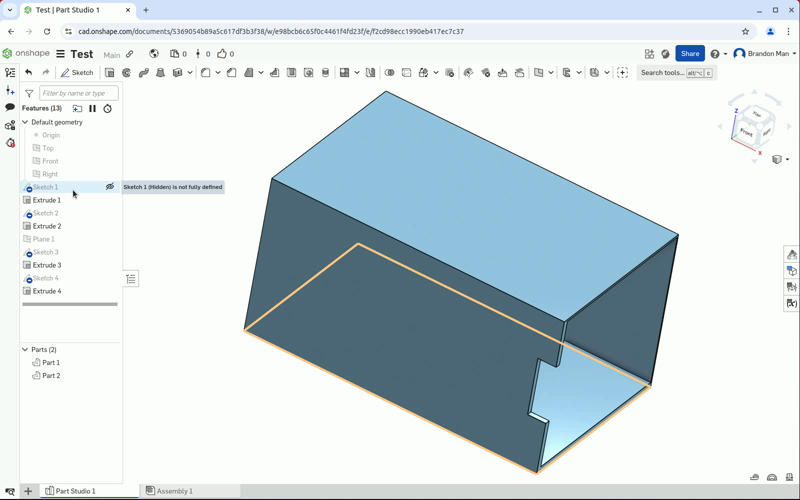
click(73, 189)